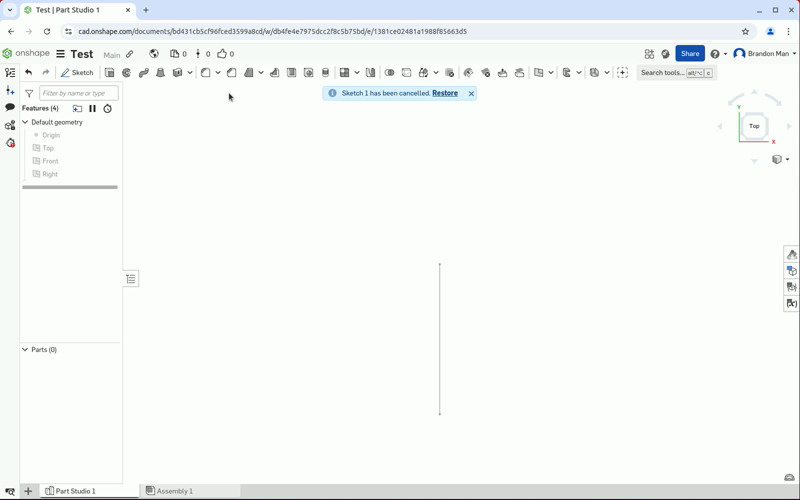
key(shift+h)
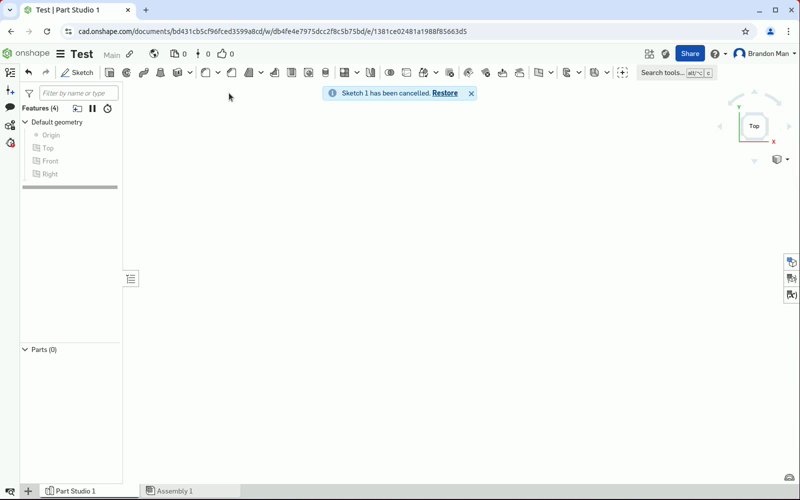
key(shift+s)
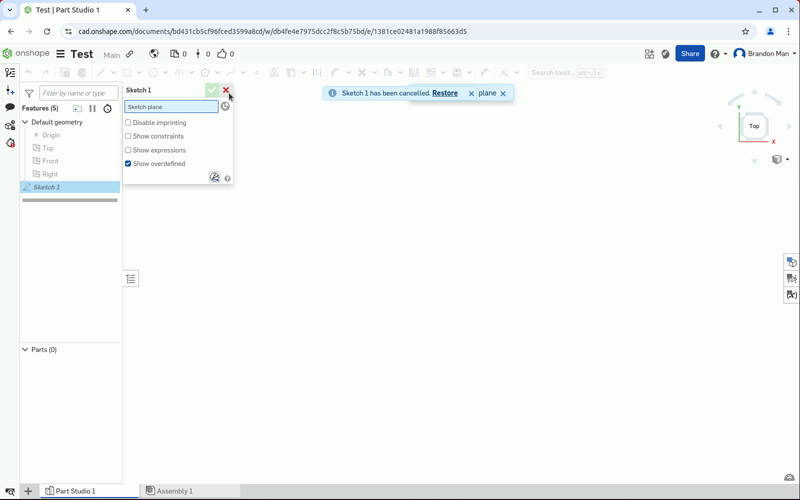
mouse_move(73, 150)
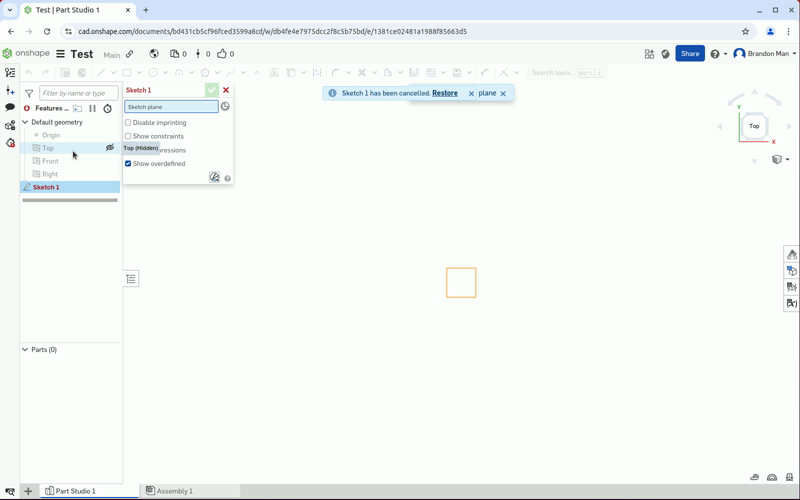
click(73, 150)
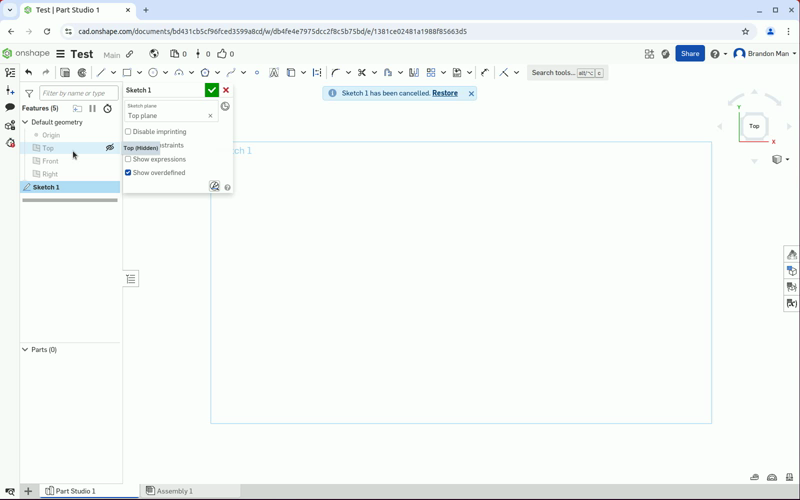
mouse_move(73, 352)
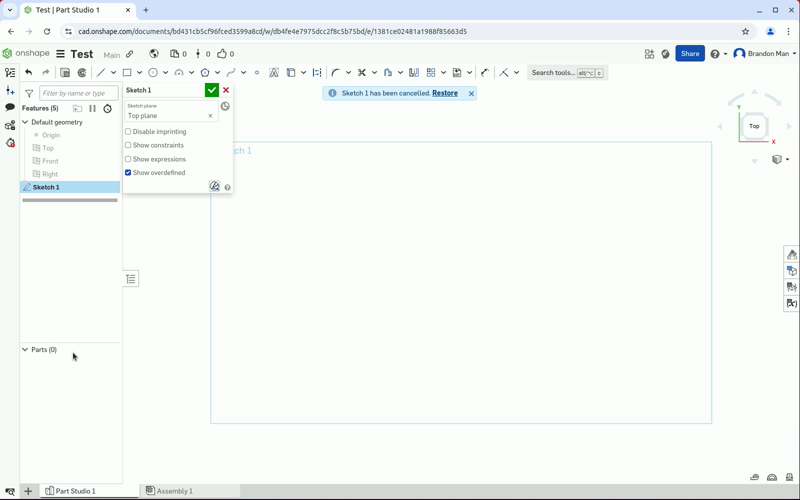
key(y)
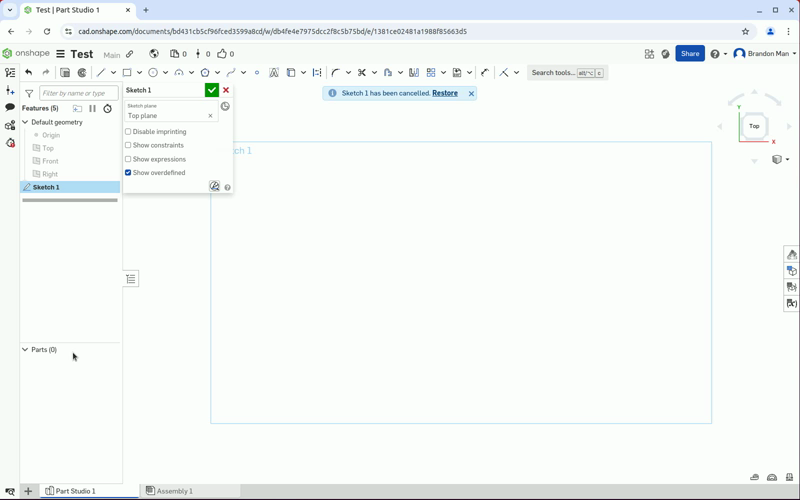
key(l)
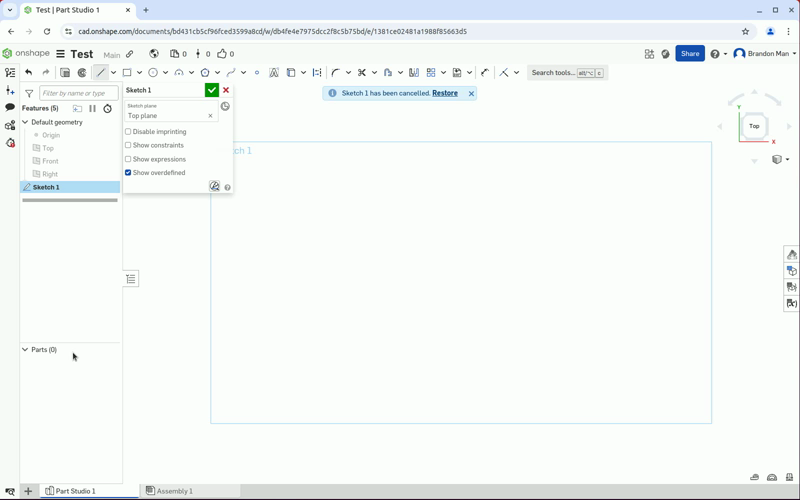
key_down(shift)
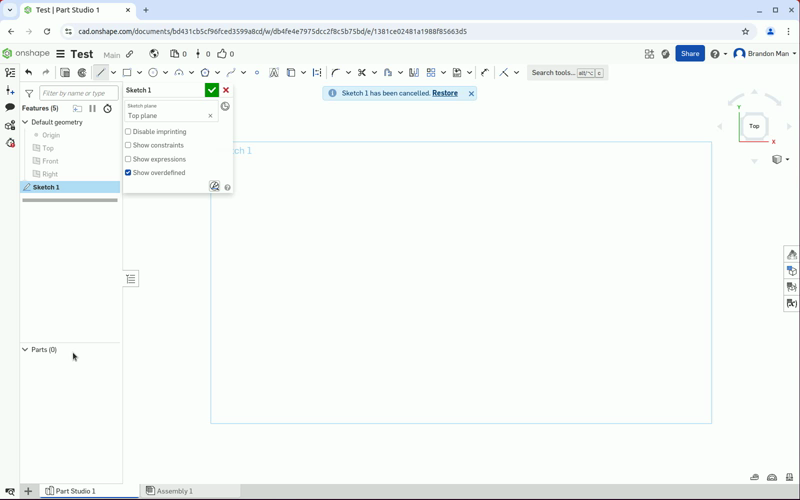
mouse_move(366, 286)
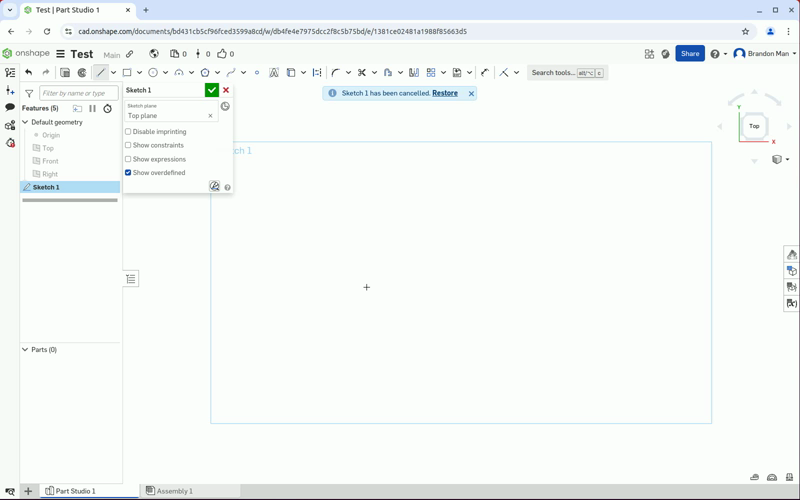
click(366, 286)
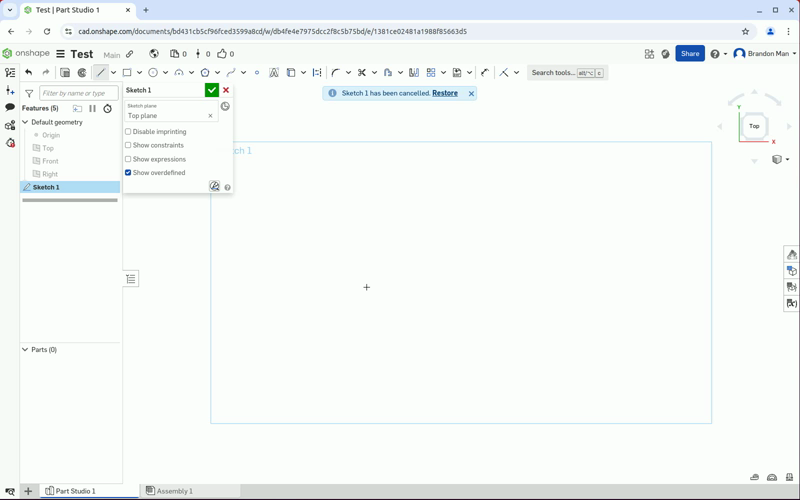
key_up(shift)
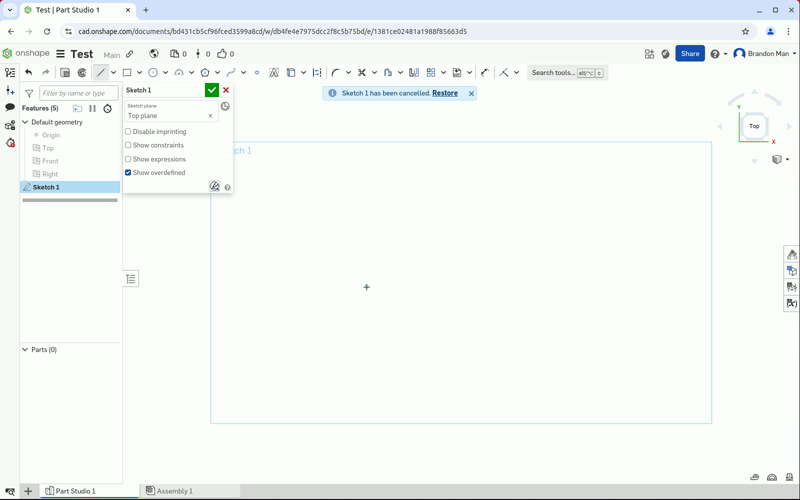
key_down(shift)
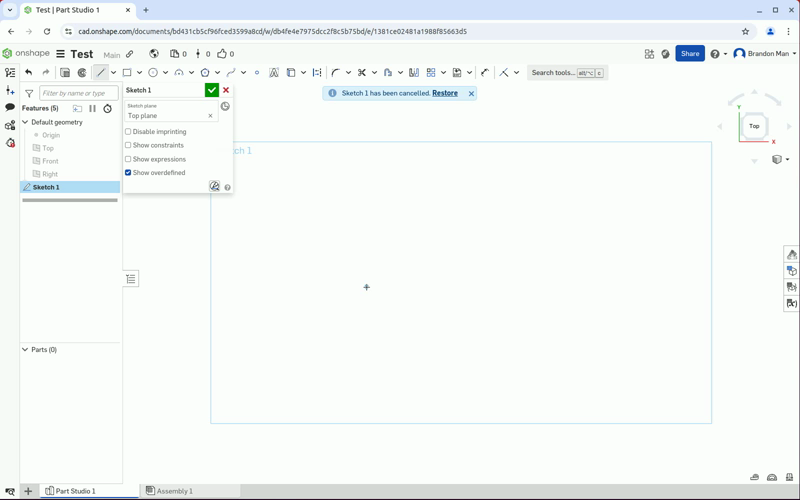
mouse_move(396, 286)
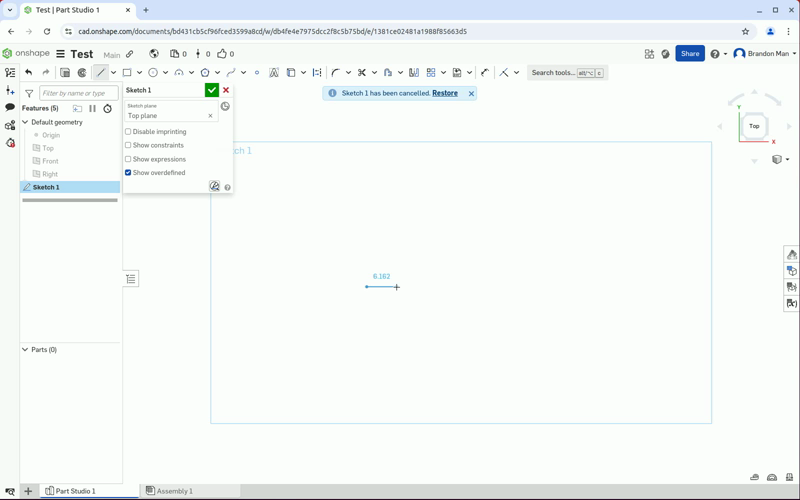
mouse_move(384, 286)
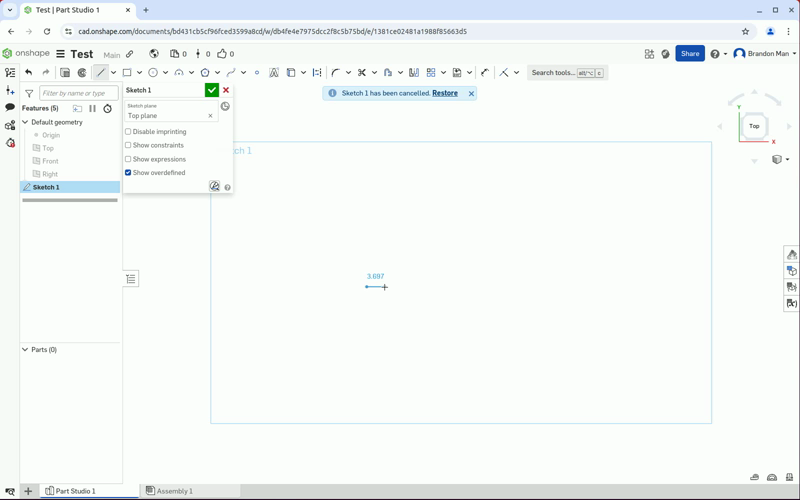
click(384, 286)
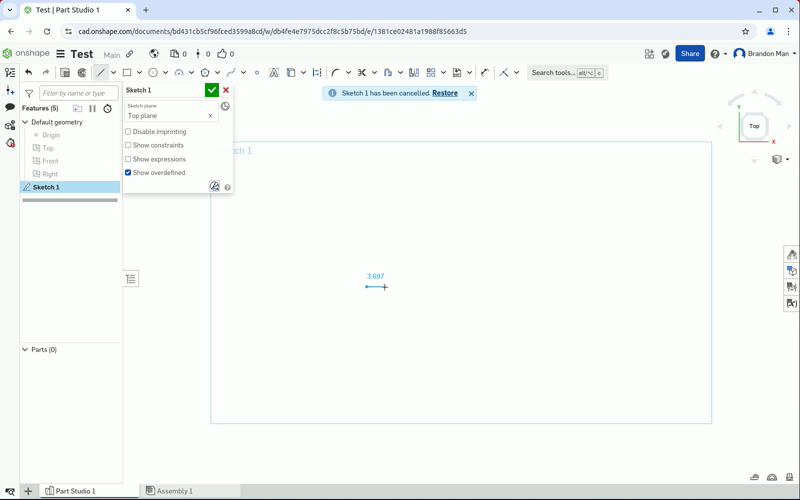
key_up(shift)
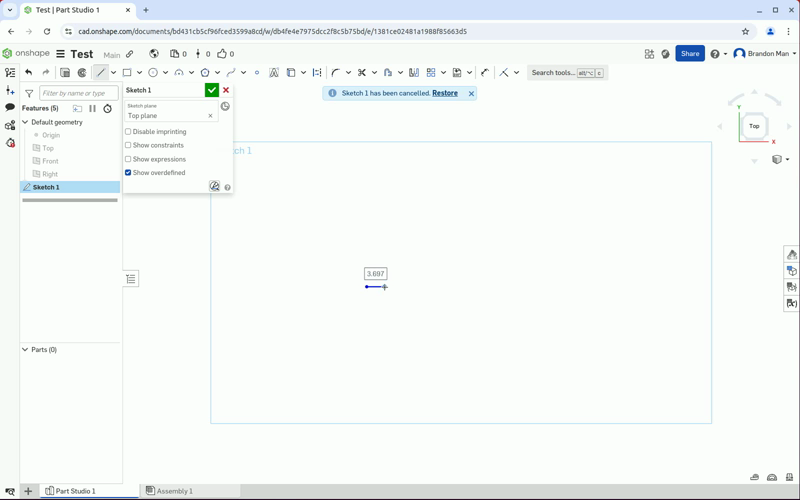
key_down(shift)
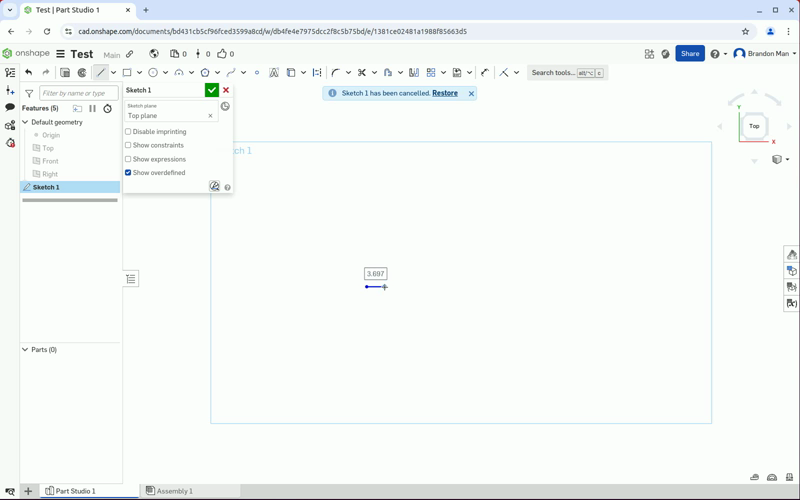
mouse_move(534, 286)
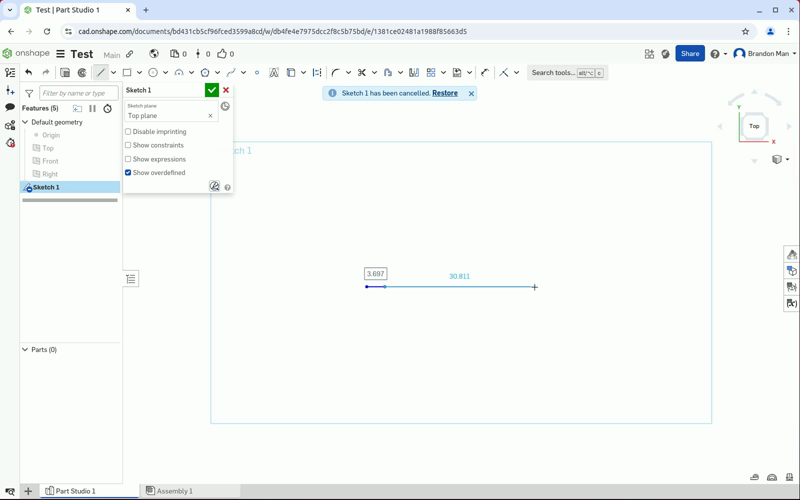
click(534, 286)
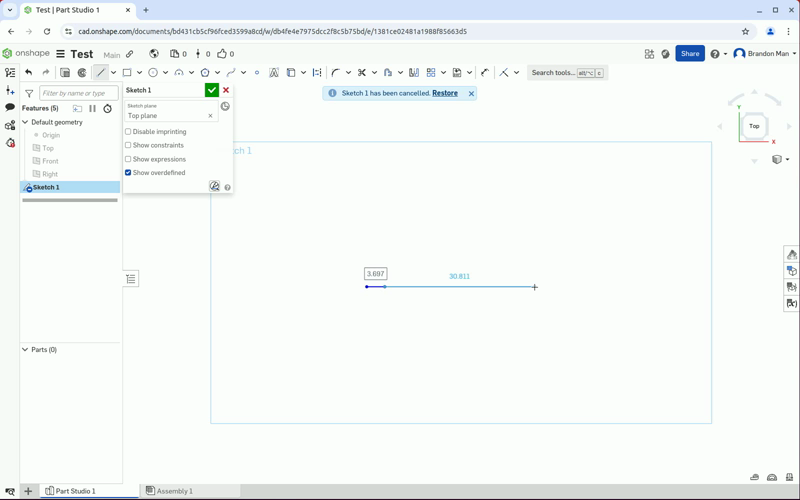
key_up(shift)
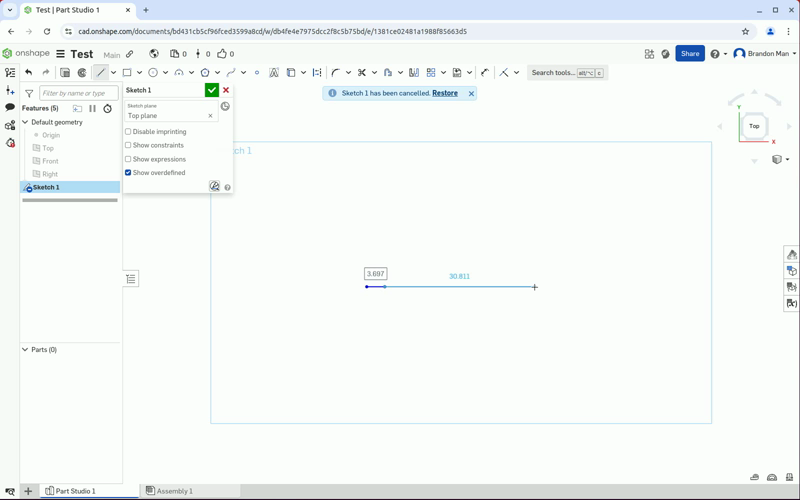
key_down(shift)
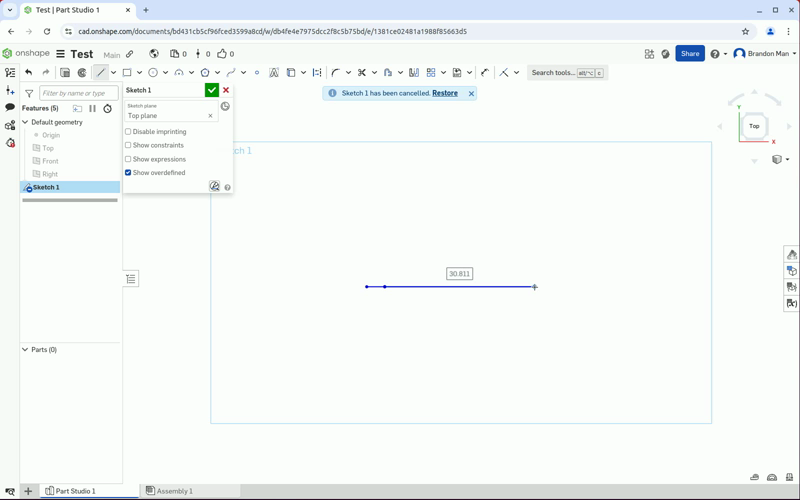
mouse_move(564, 286)
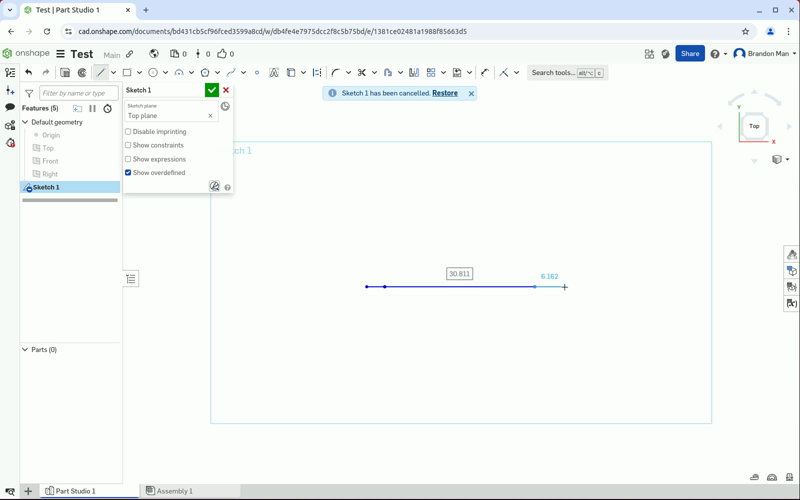
mouse_move(534, 284)
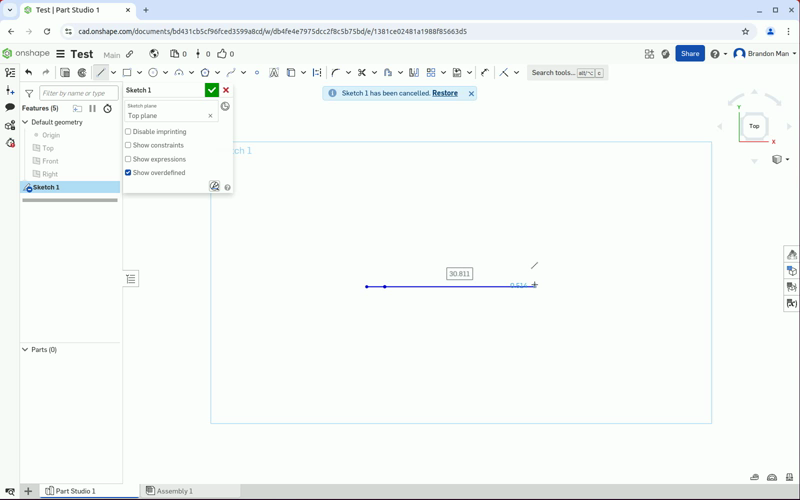
scroll(6)
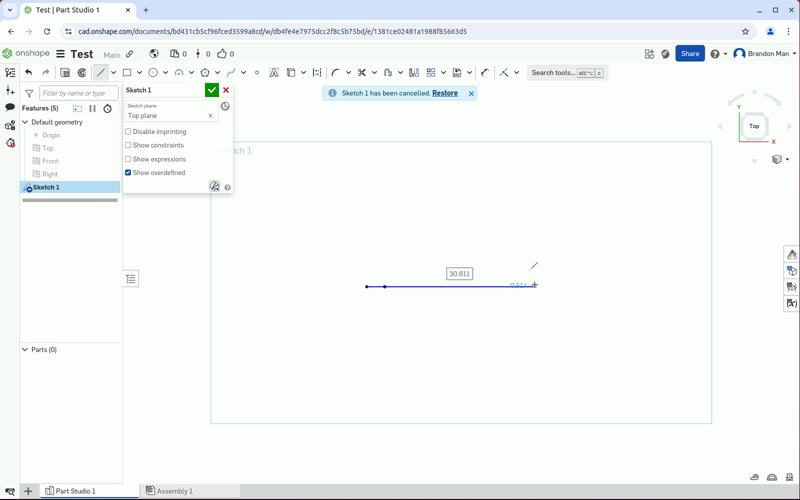
scroll(6)
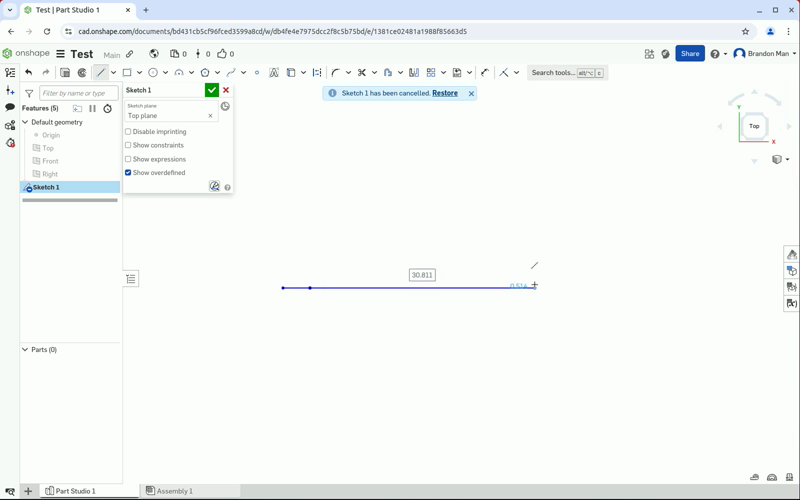
scroll(6)
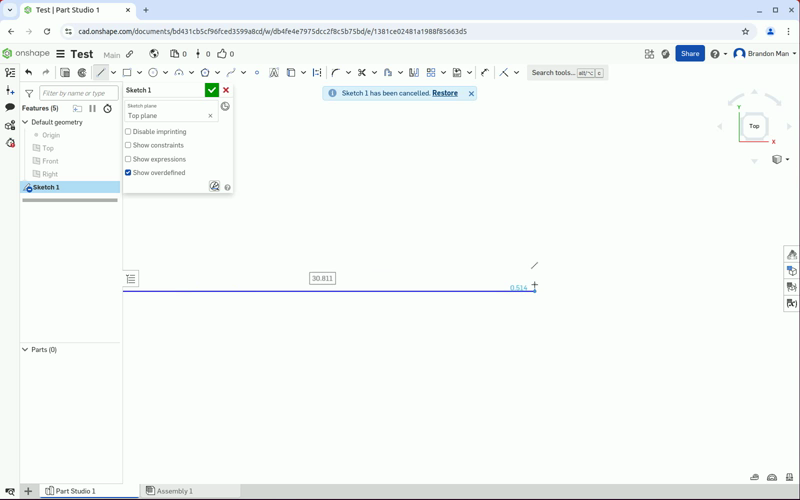
scroll(6)
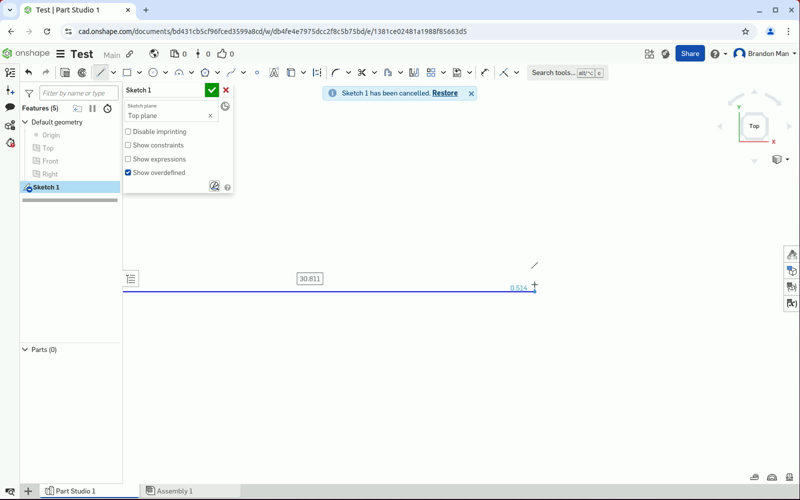
scroll(6)
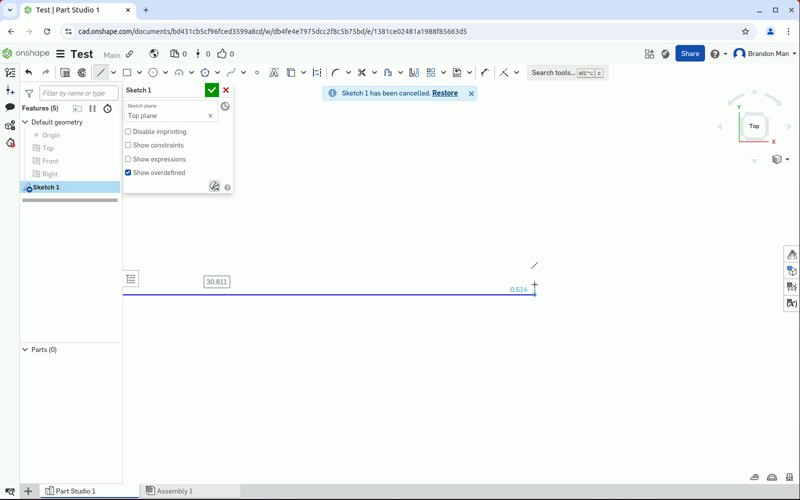
scroll(6)
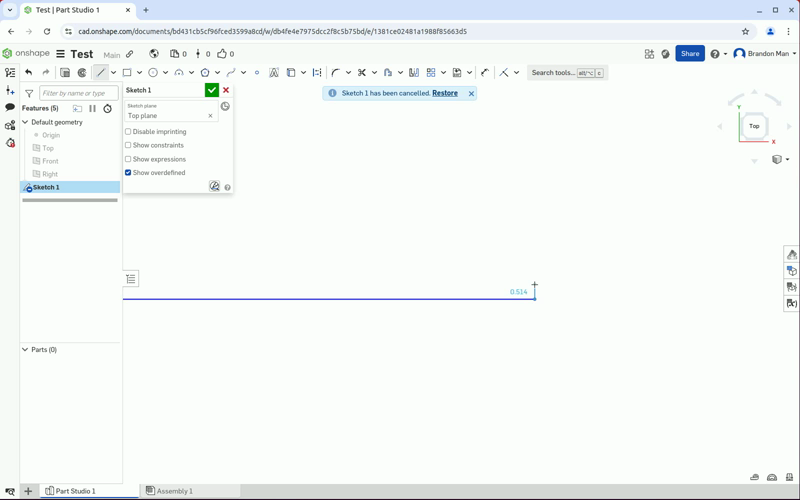
scroll(6)
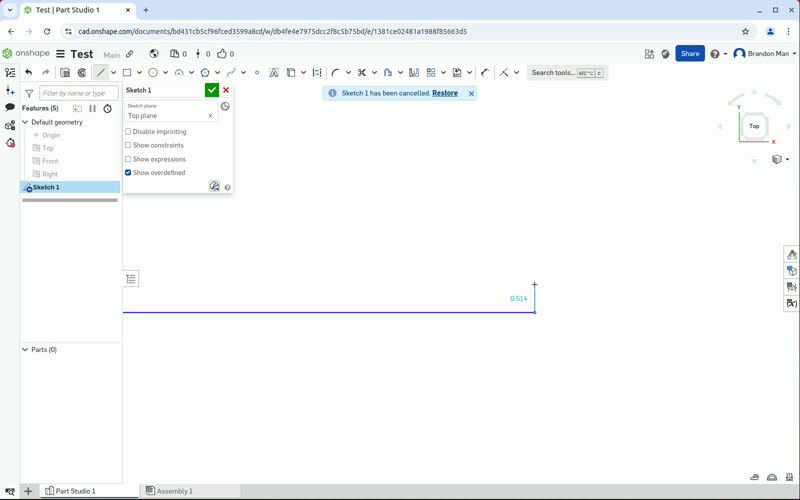
click(534, 284)
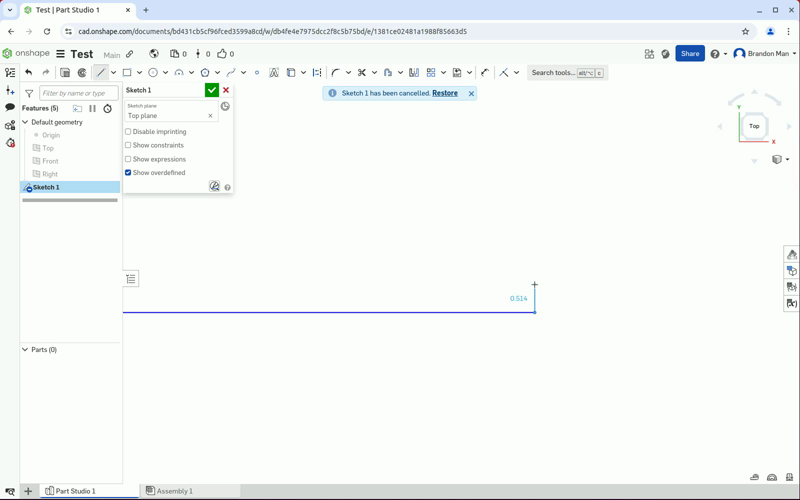
scroll(-6)
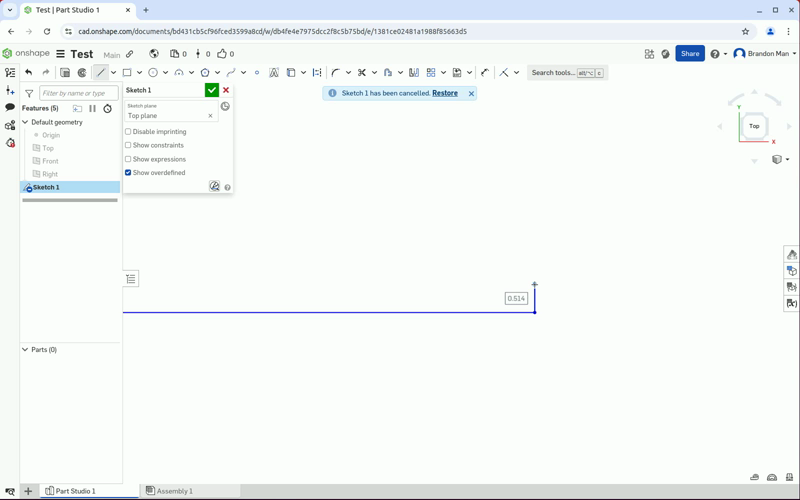
scroll(-6)
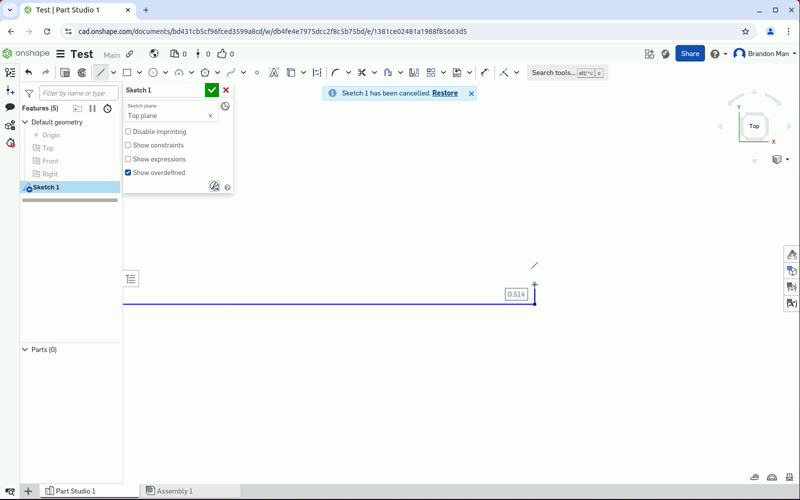
scroll(-6)
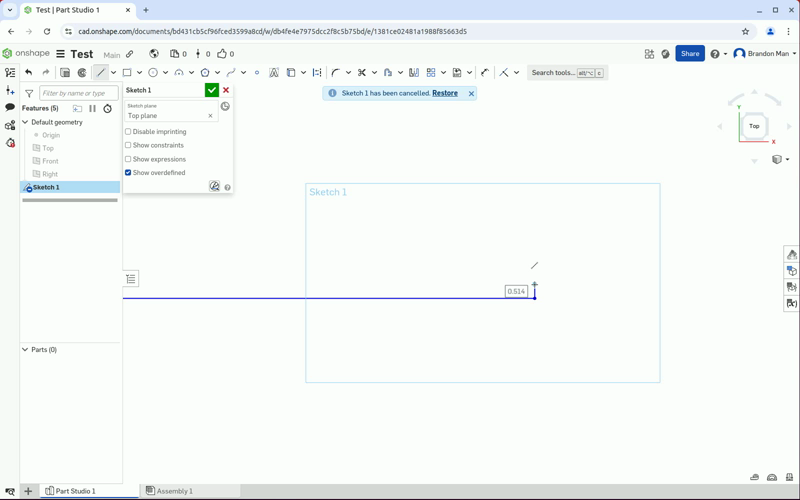
scroll(-6)
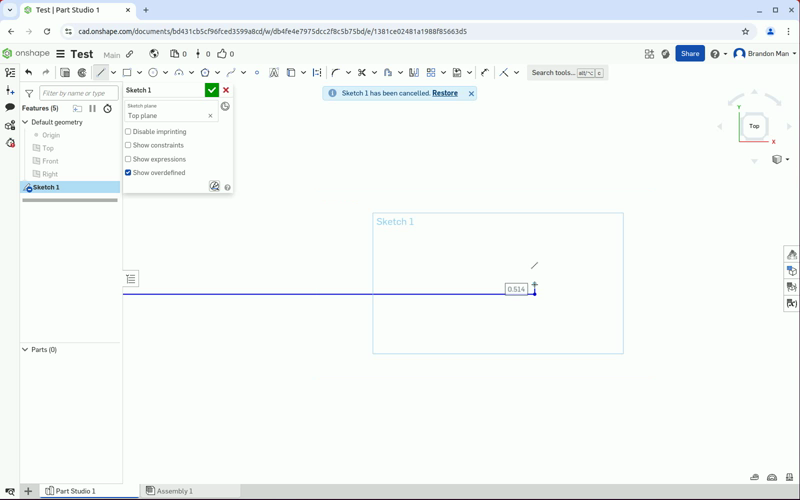
scroll(-6)
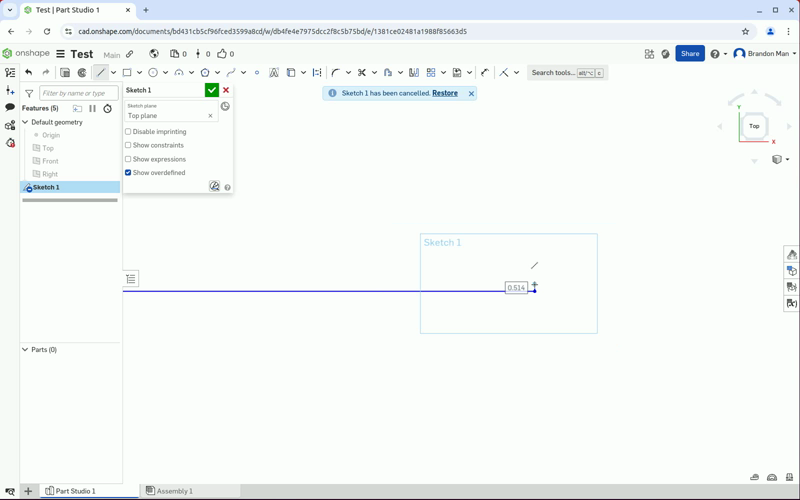
scroll(-6)
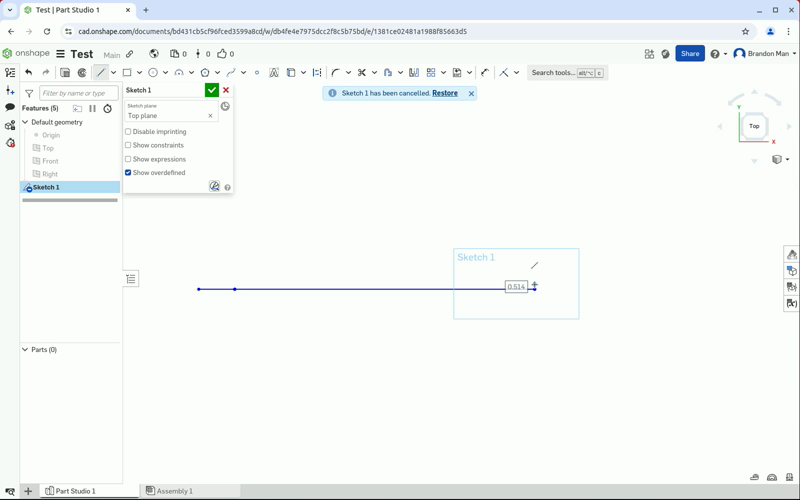
scroll(-6)
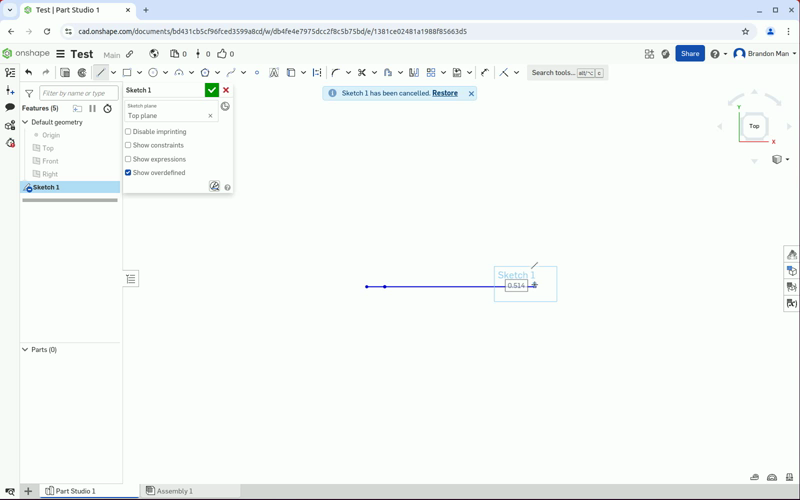
key_up(shift)
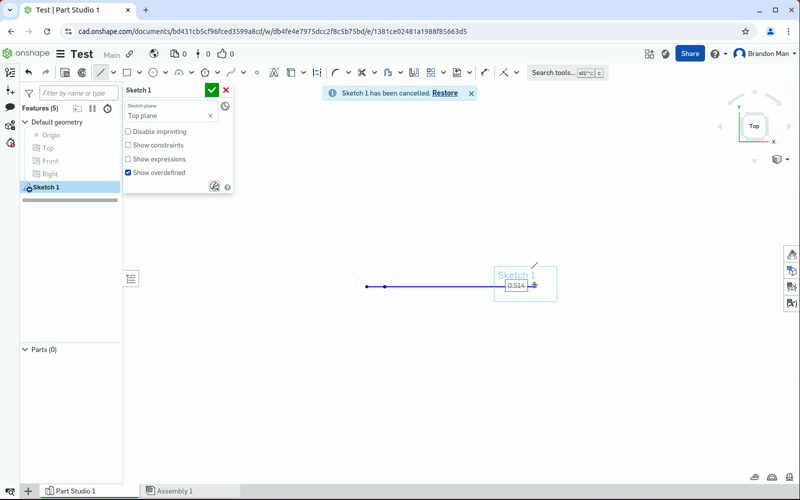
key_down(shift)
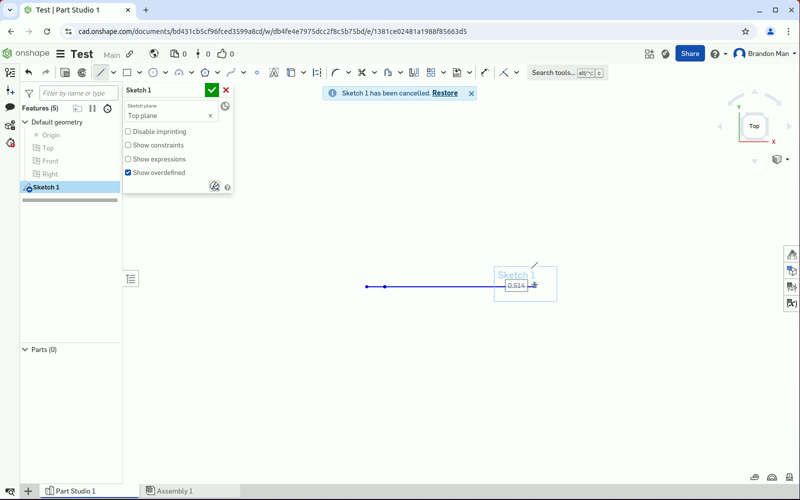
mouse_move(564, 284)
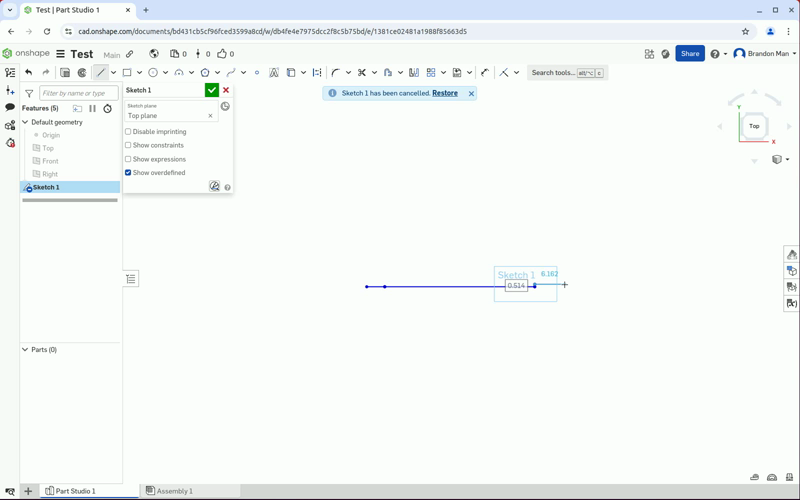
mouse_move(552, 284)
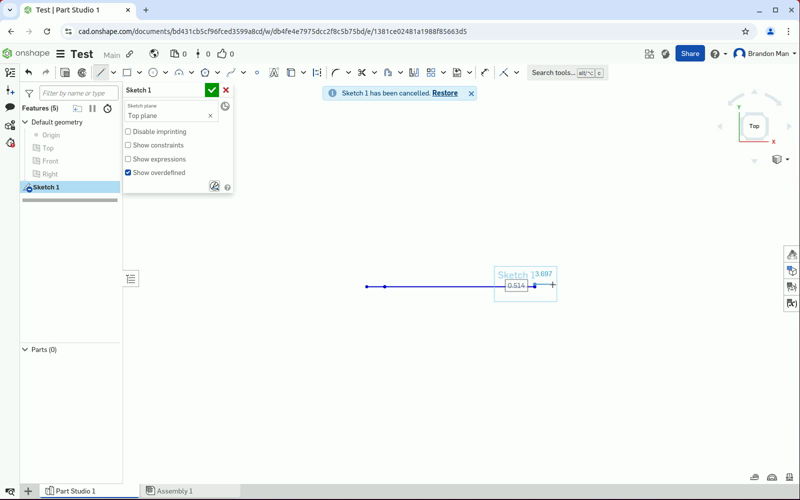
click(552, 284)
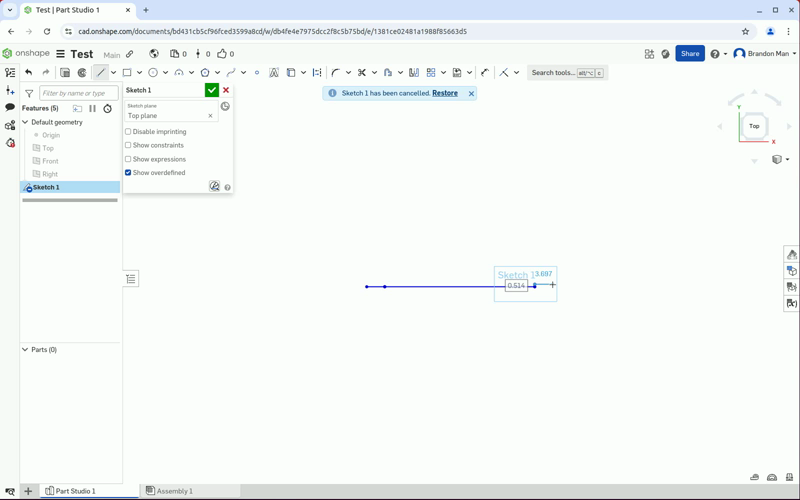
key_up(shift)
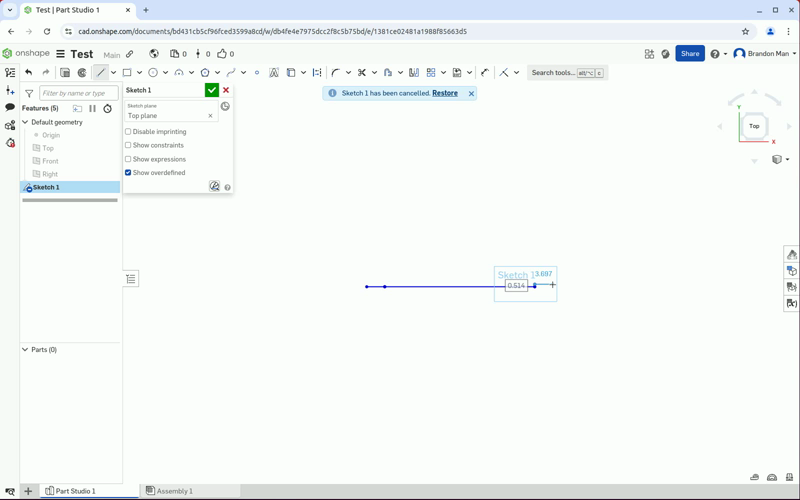
key_down(shift)
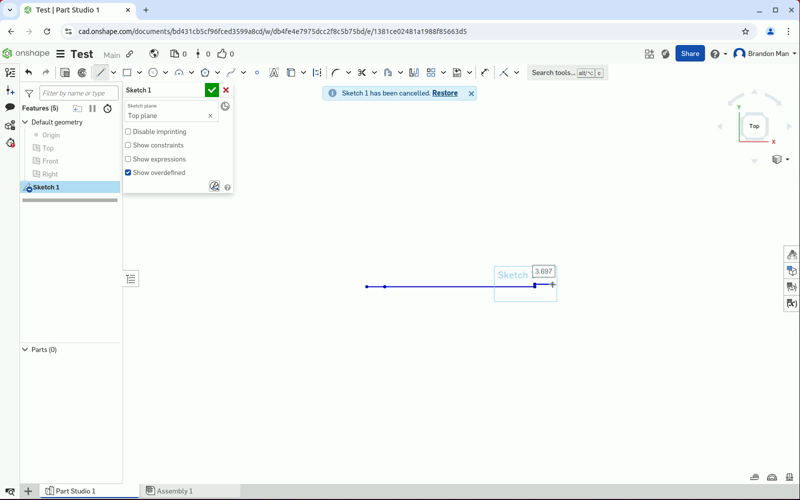
mouse_move(582, 284)
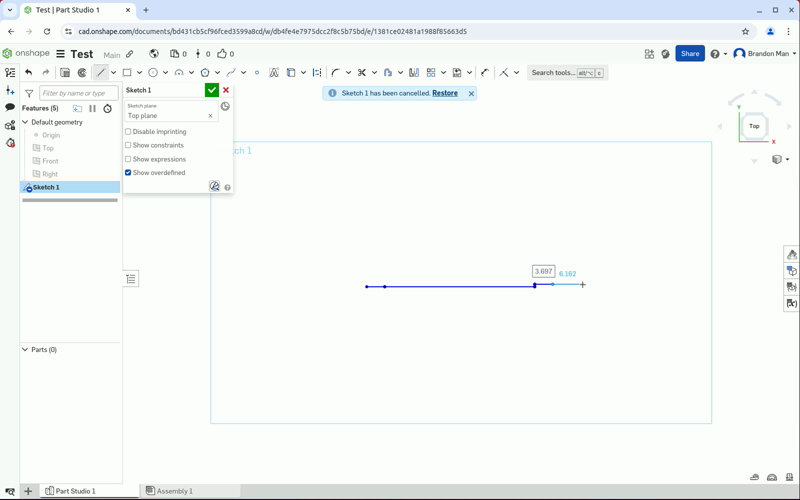
mouse_move(552, 268)
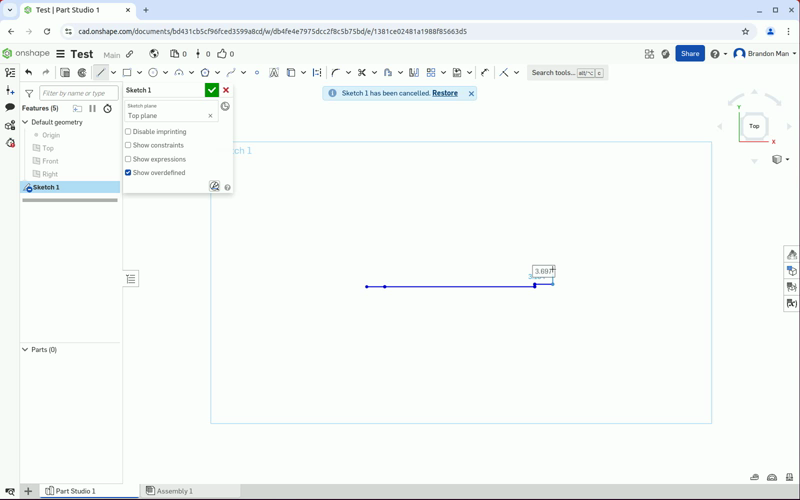
click(552, 268)
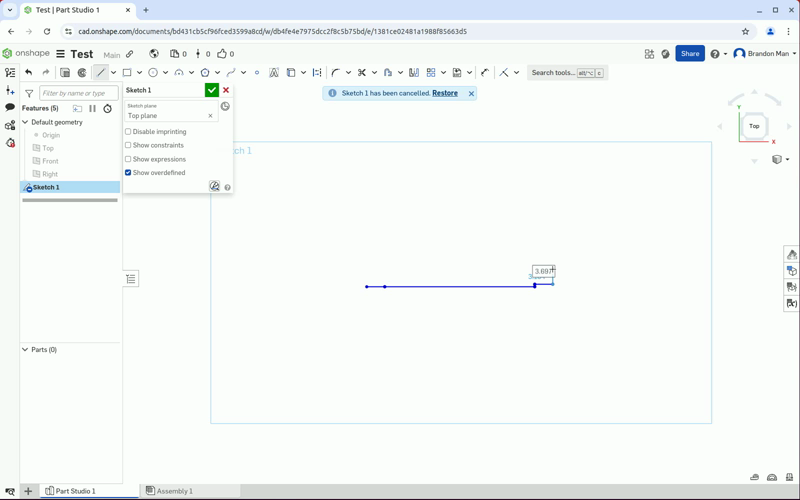
key_up(shift)
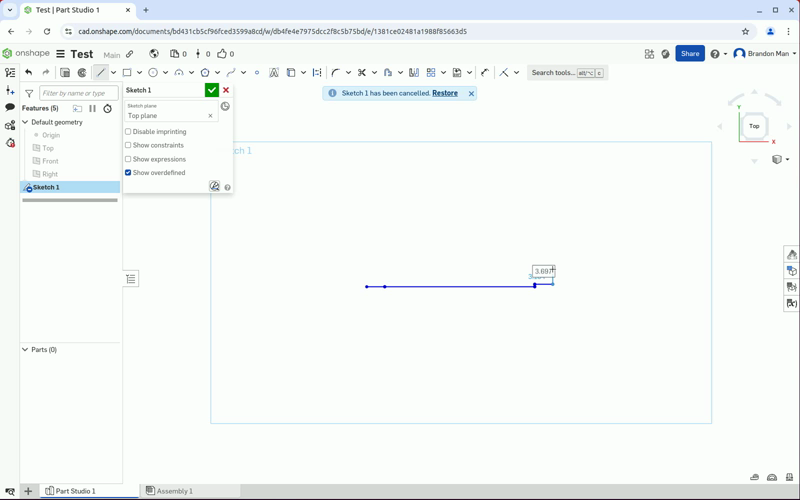
key_down(shift)
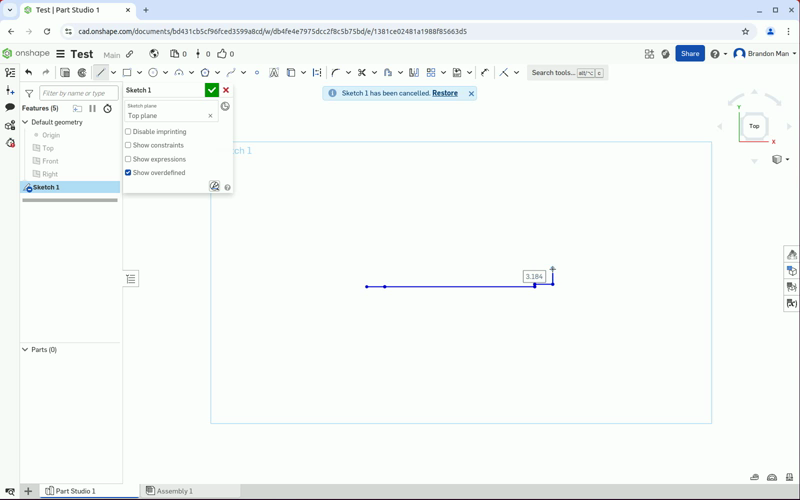
mouse_move(366, 268)
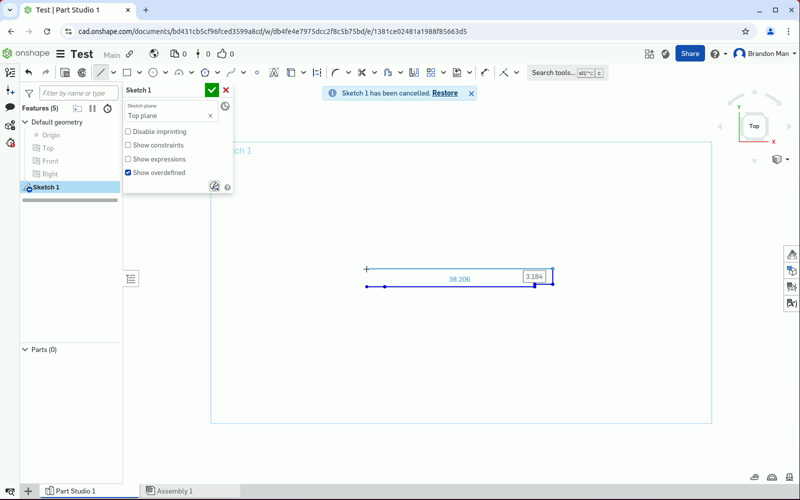
click(366, 268)
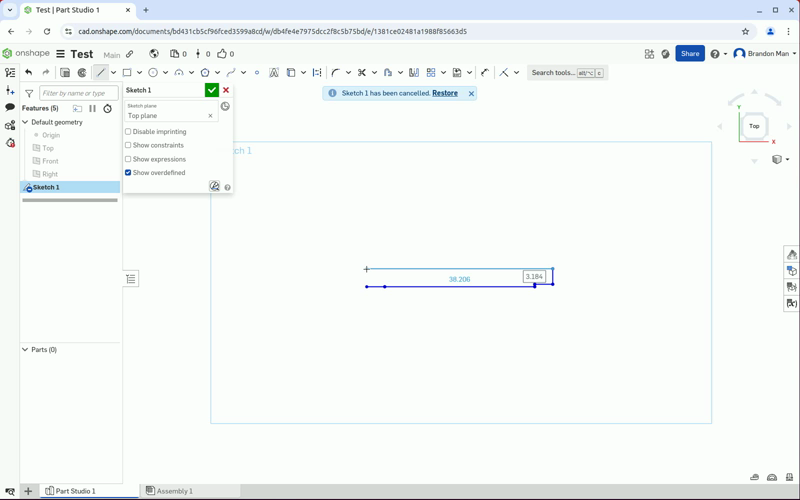
key_up(shift)
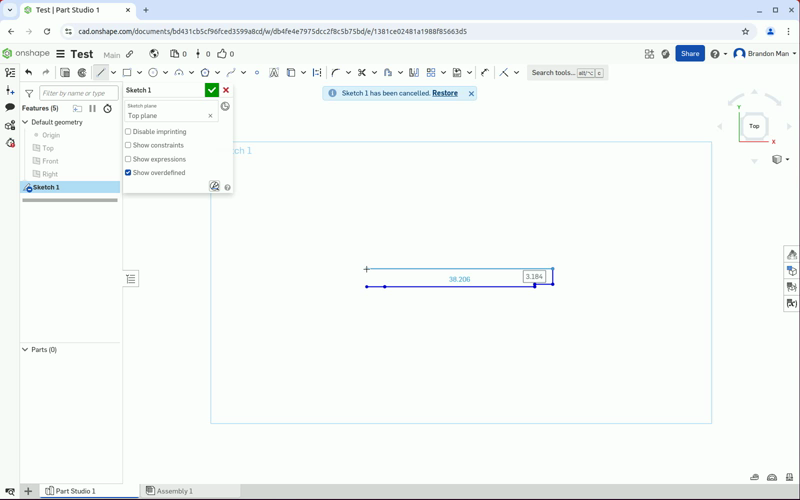
mouse_move(396, 268)
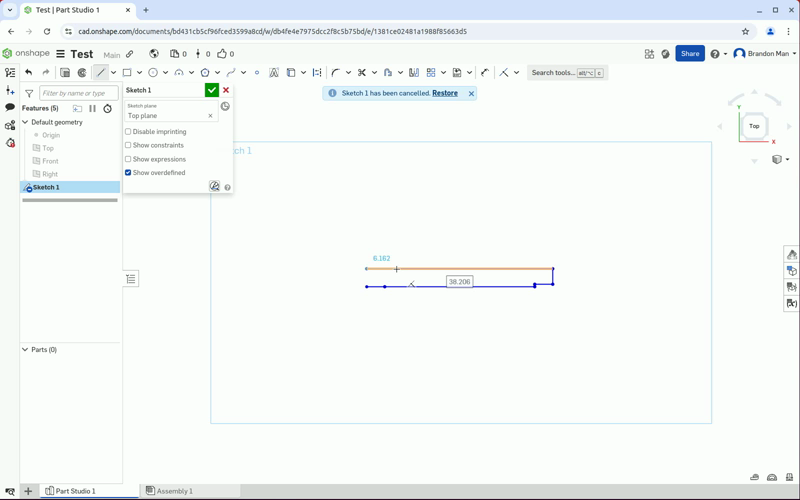
key_down(shift)
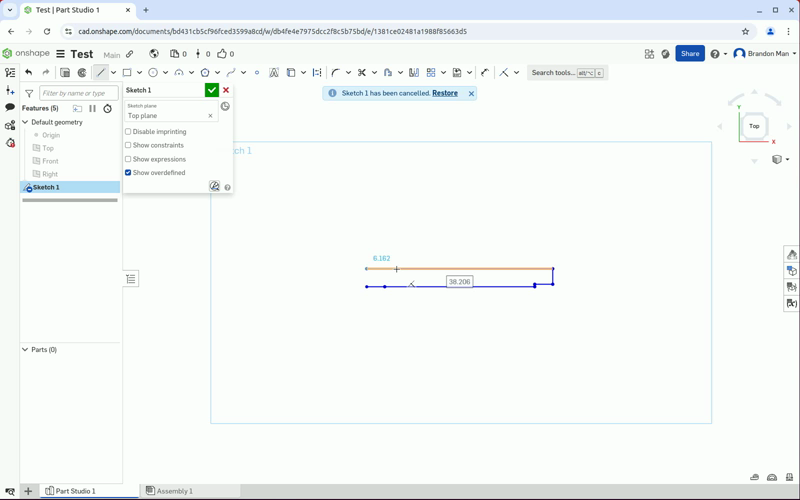
mouse_move(366, 286)
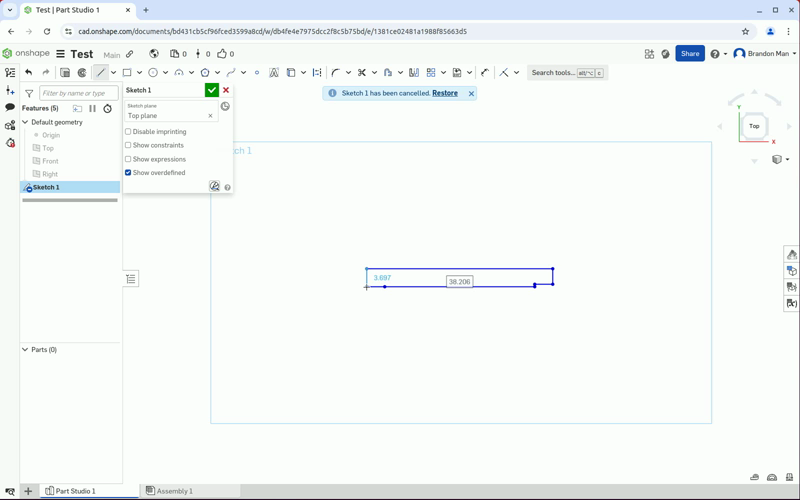
key_up(shift)
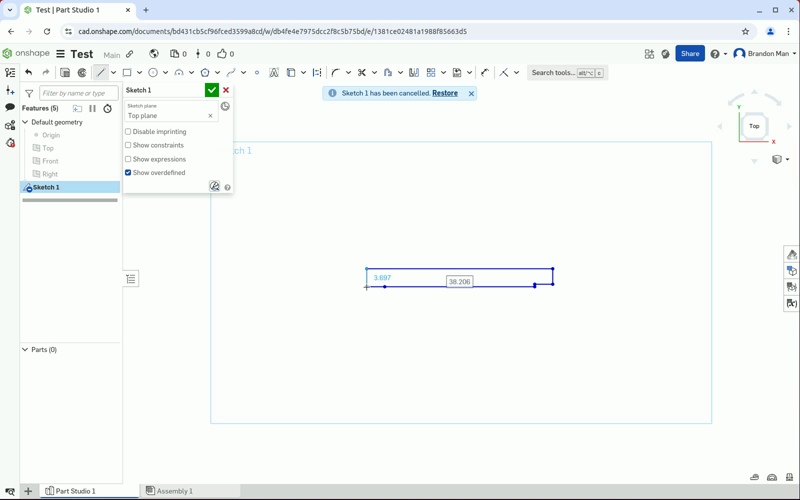
click(366, 286)
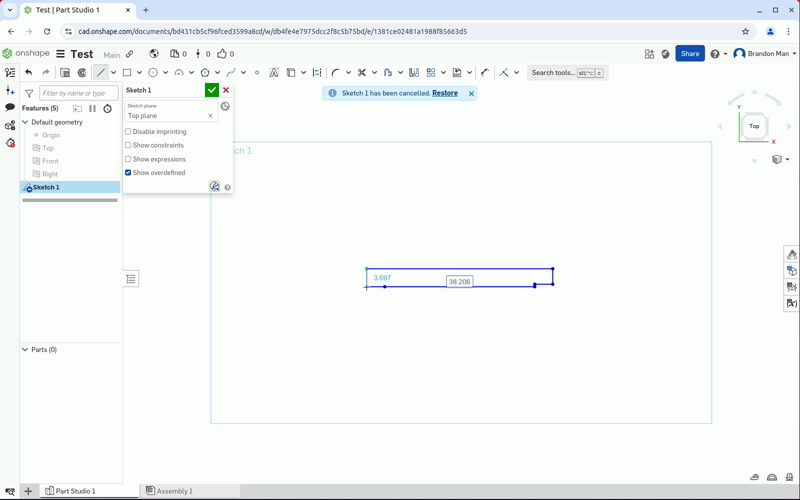
key(esc)
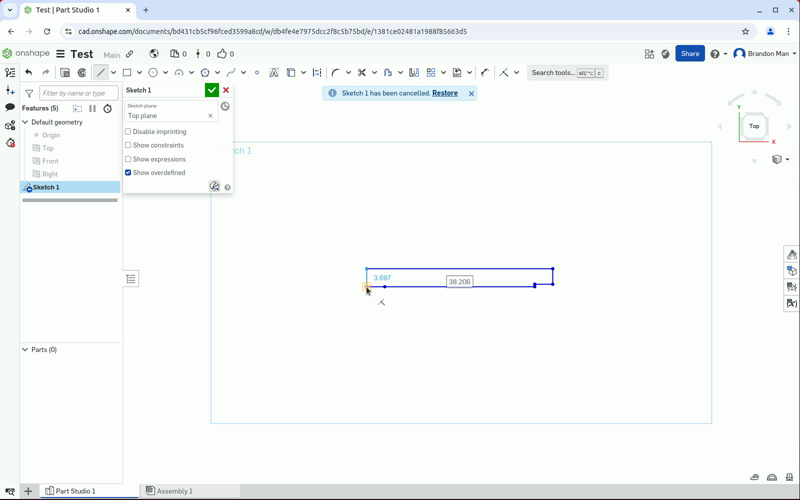
mouse_move(370, 278)
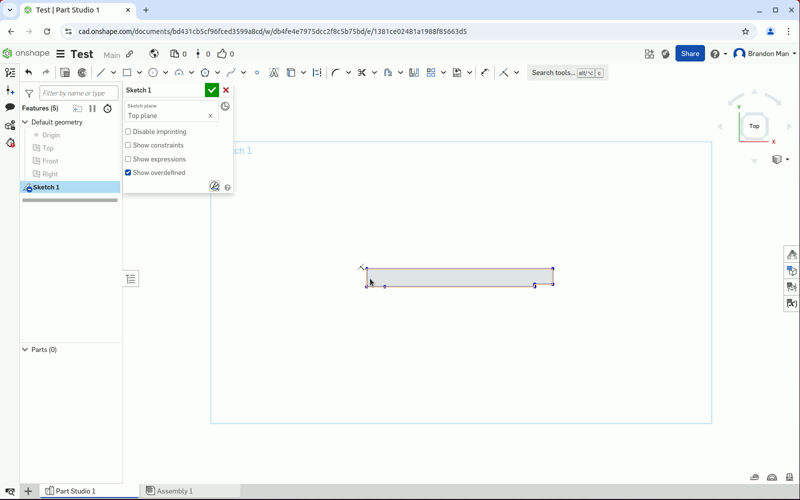
click(370, 278)
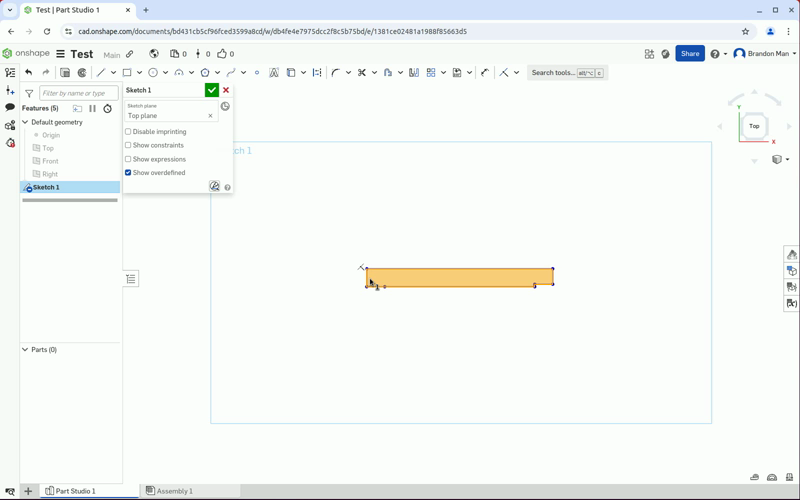
mouse_move(73, 352)
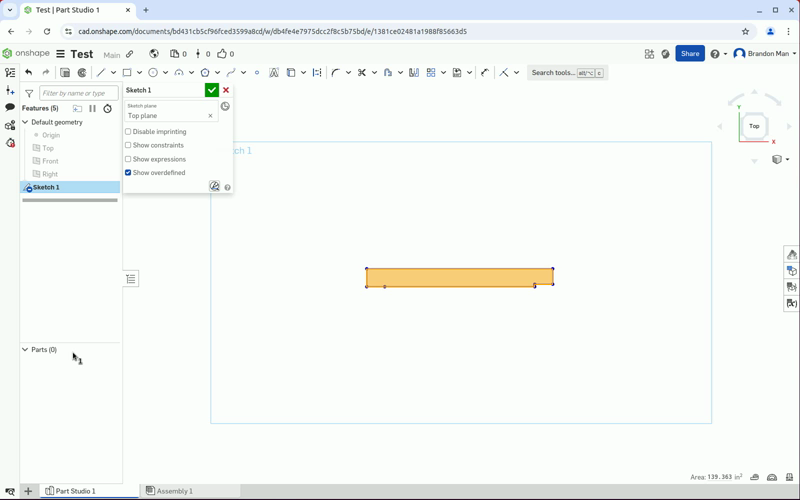
key(shift+y)
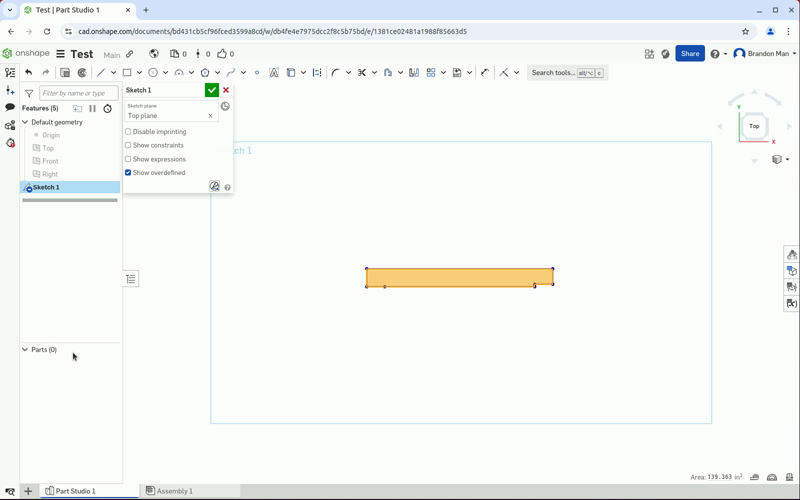
key(shift+e)
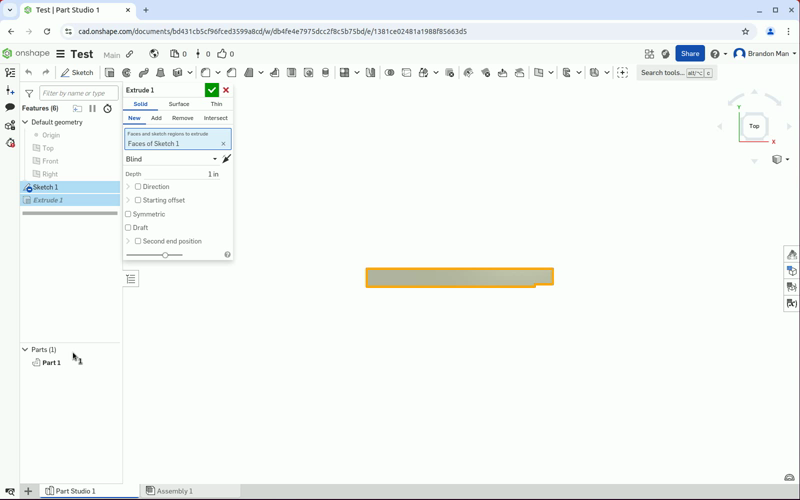
mouse_move(143, 106)
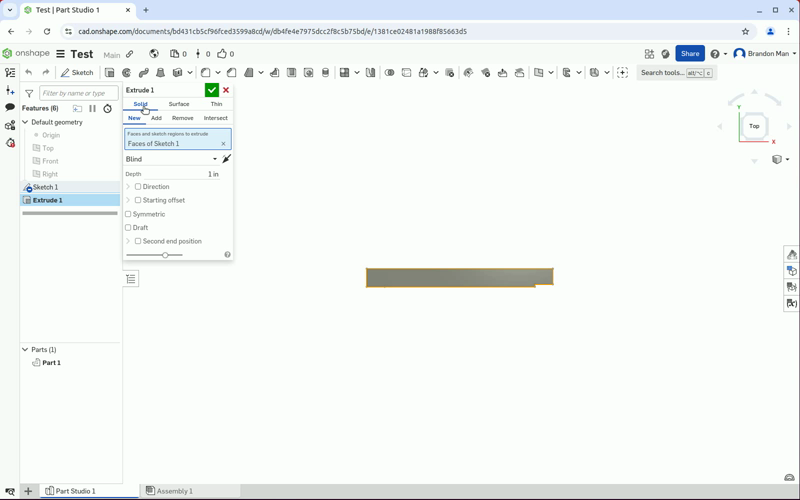
click(143, 106)
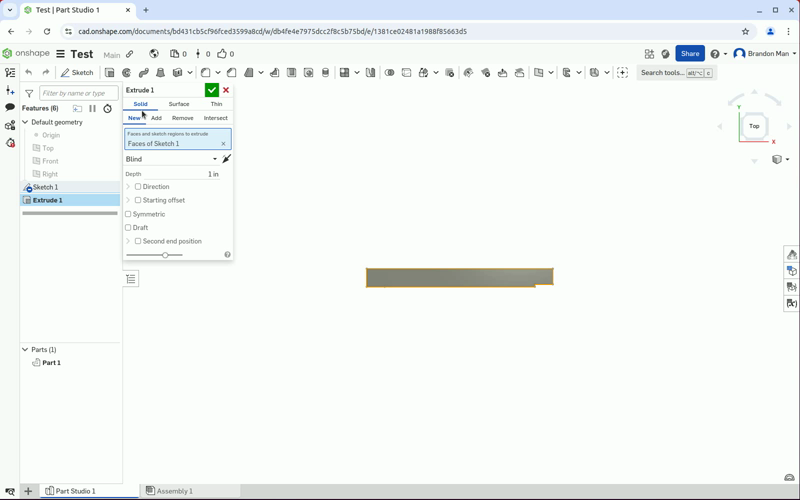
mouse_move(137, 120)
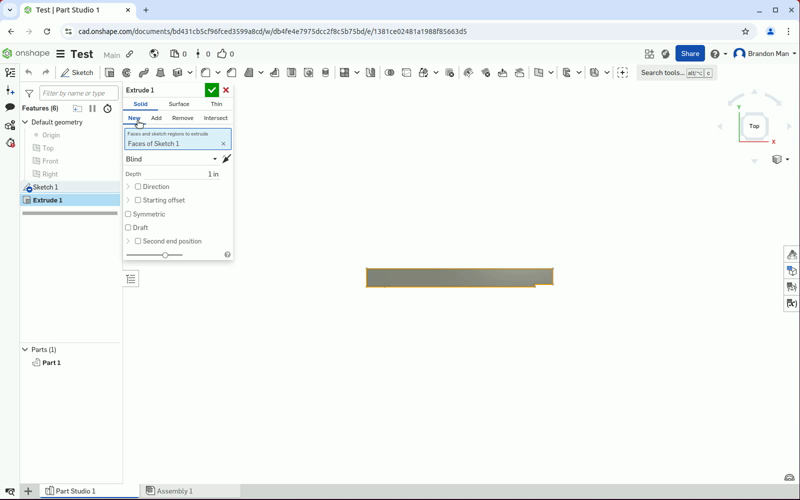
click(137, 120)
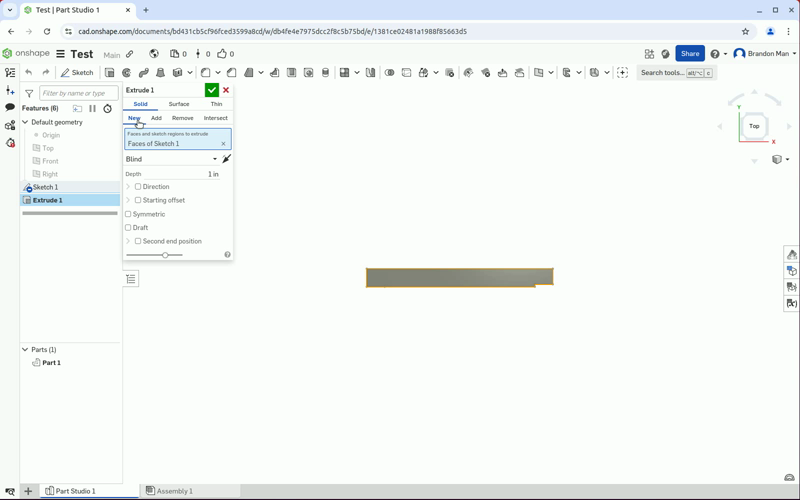
key(tab, 4)
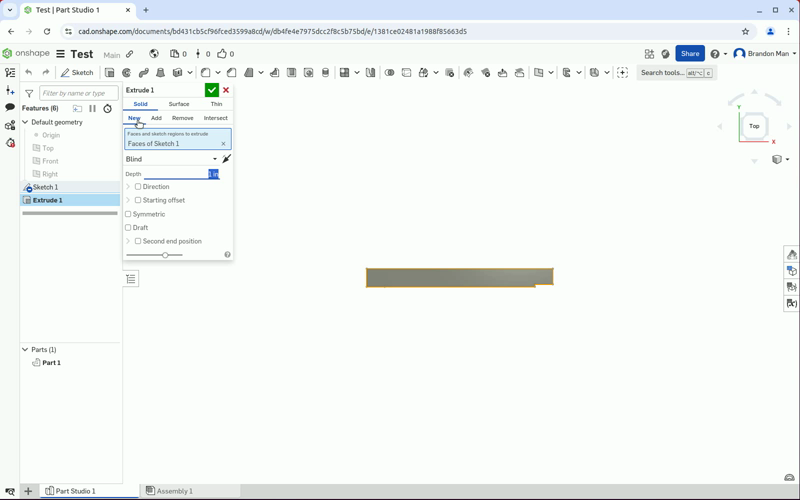
text(8.906)
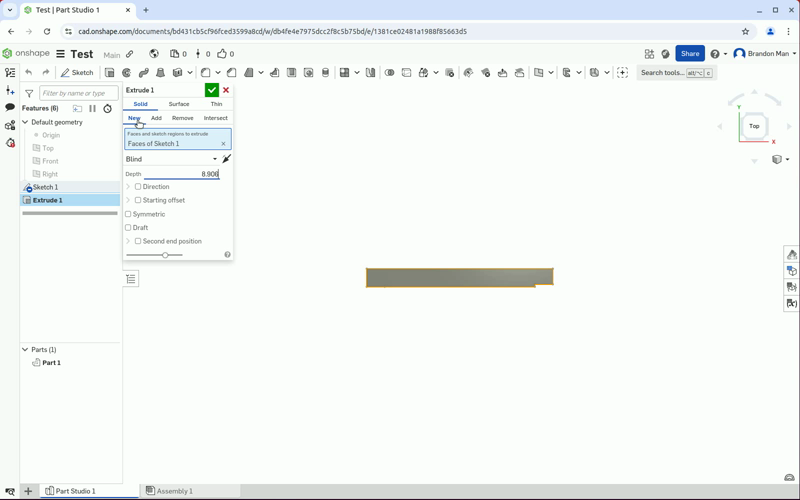
key(enter)
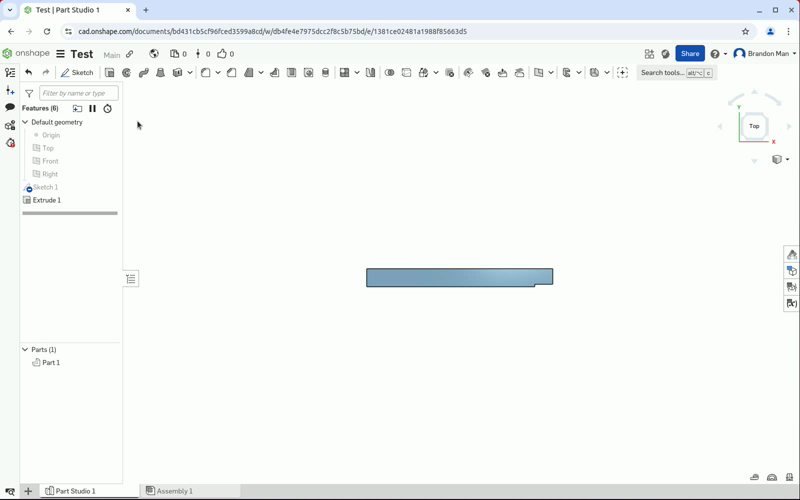
key(shift+h)
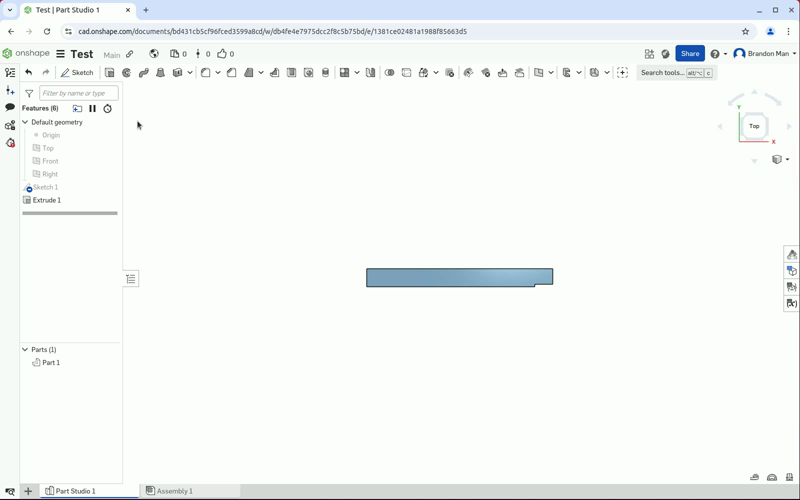
key(shift+h)
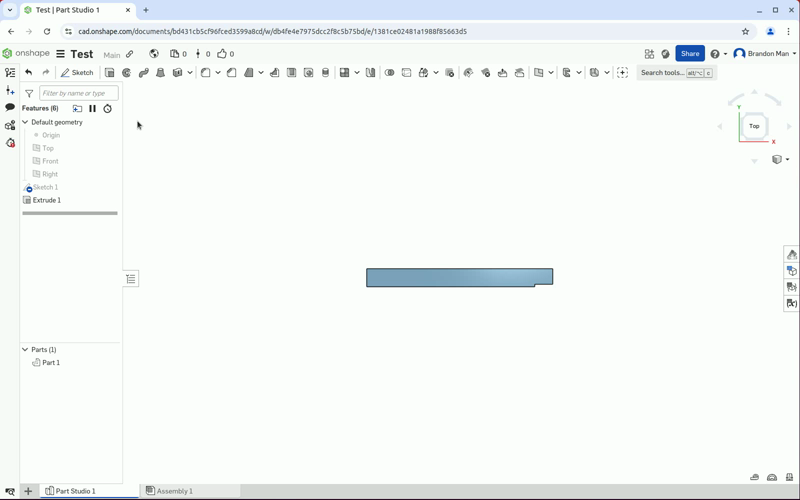
mouse_move(73, 189)
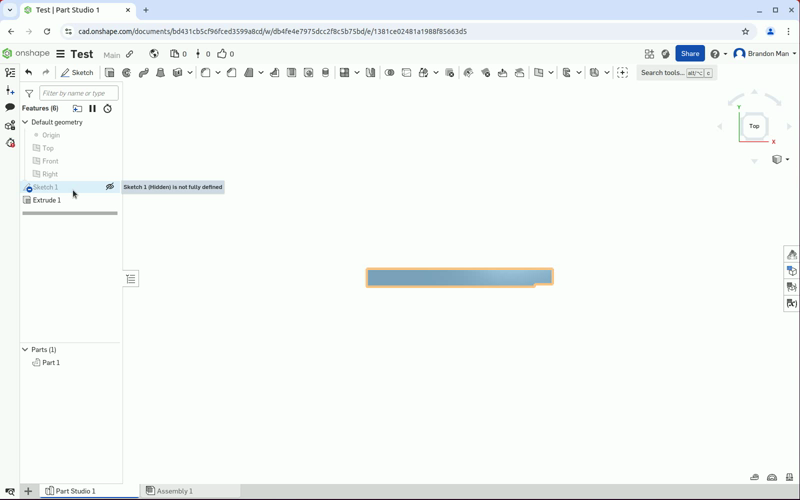
click(73, 189)
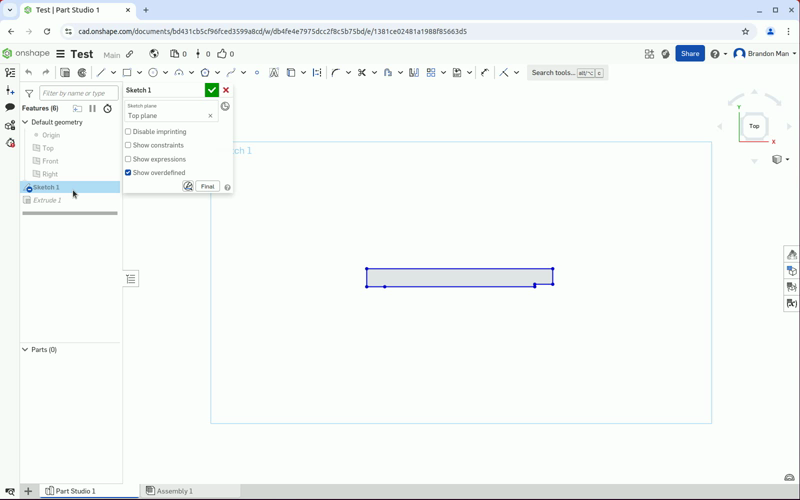
mouse_move(229, 92)
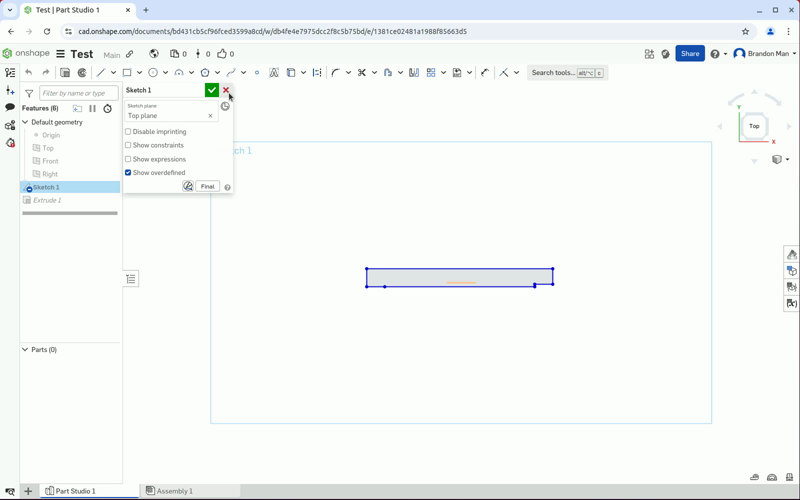
click(229, 92)
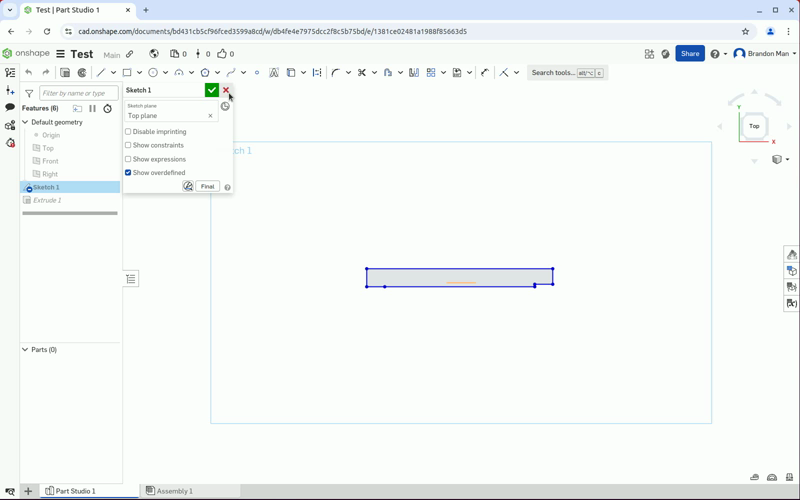
key(shift+s)
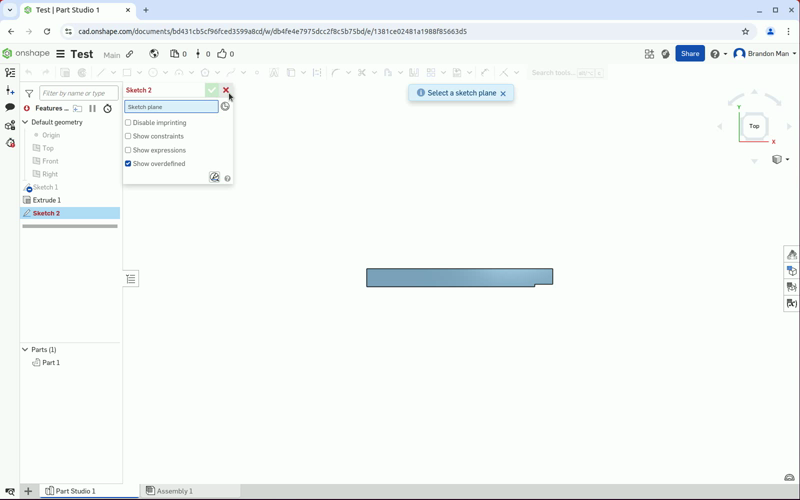
mouse_move(73, 150)
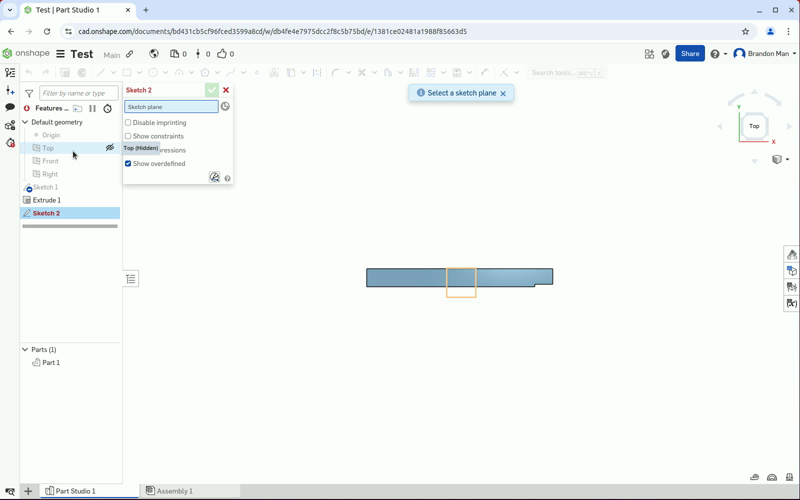
click(73, 150)
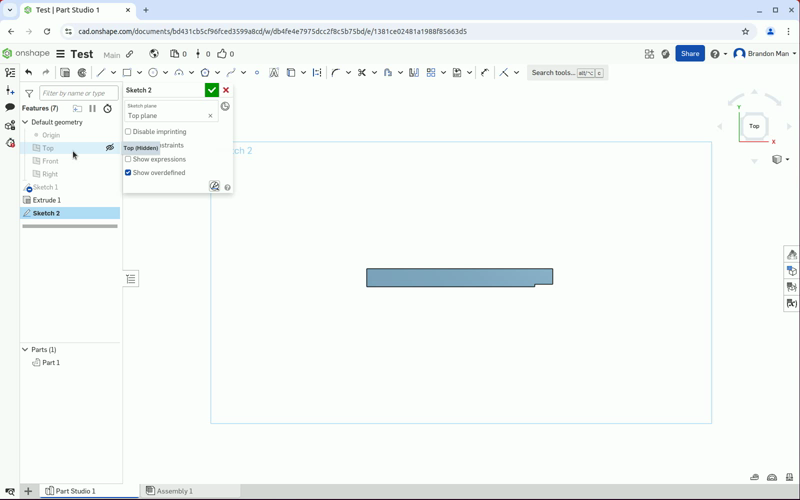
mouse_move(73, 352)
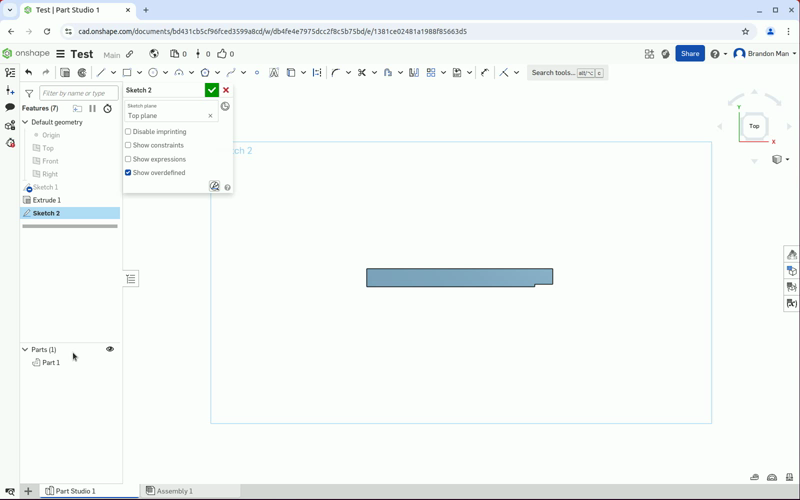
key(y)
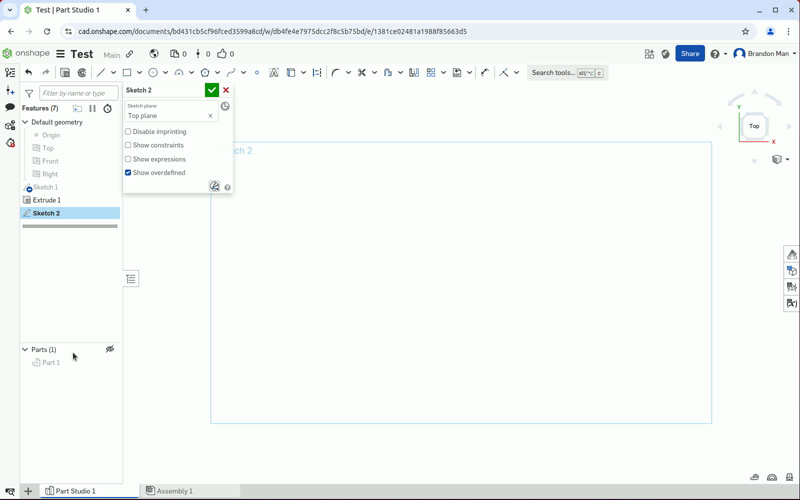
key(l)
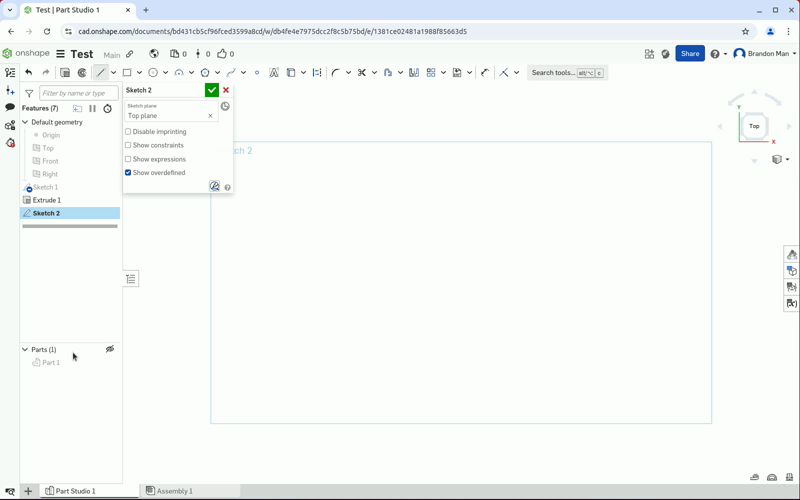
key_down(shift)
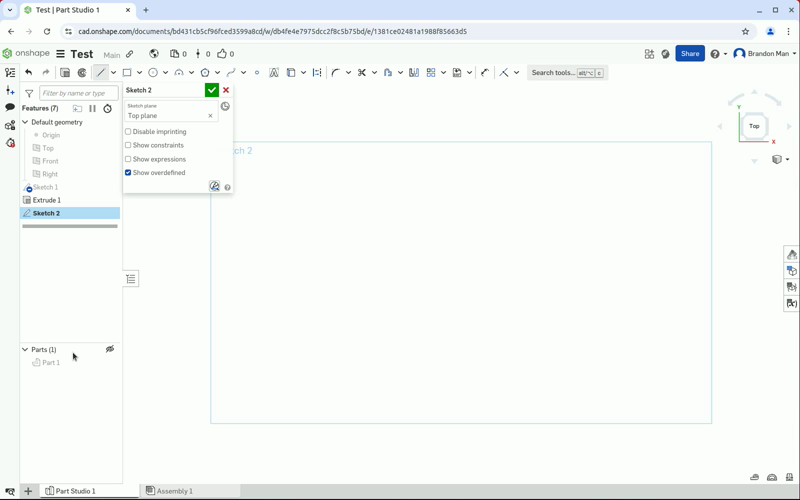
mouse_move(366, 395)
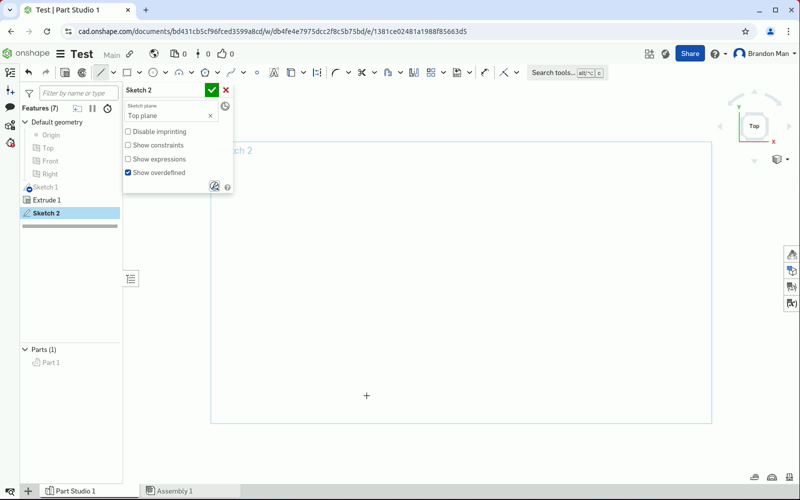
click(366, 395)
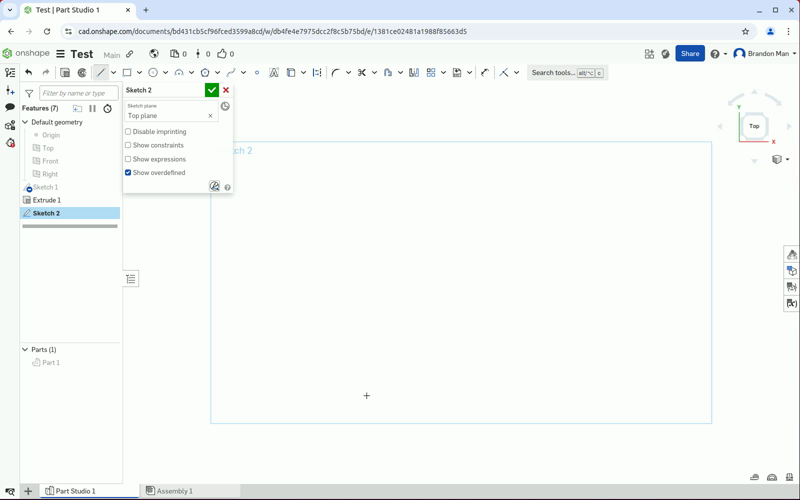
key_up(shift)
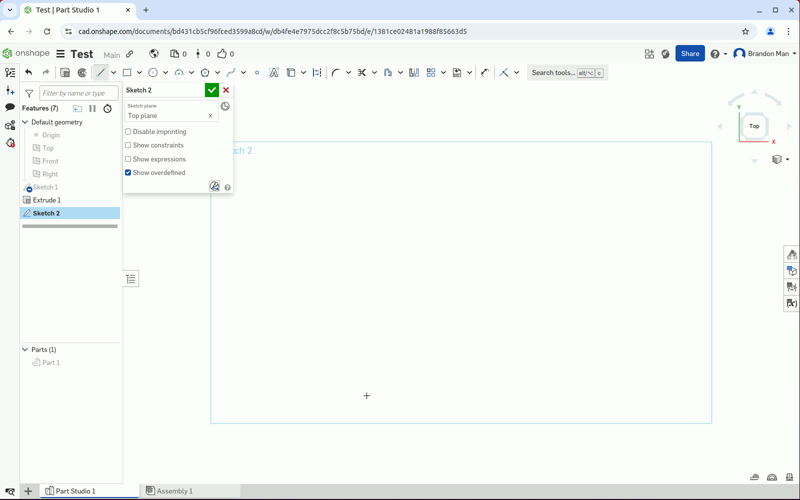
key_down(shift)
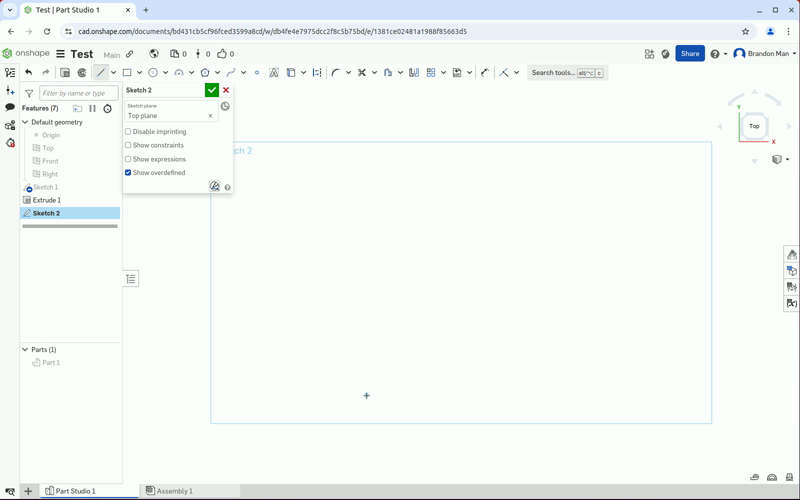
mouse_move(396, 395)
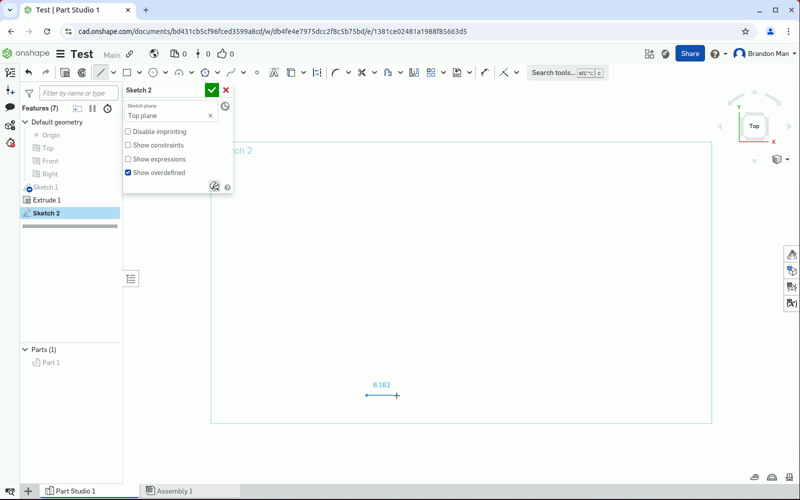
mouse_move(385, 395)
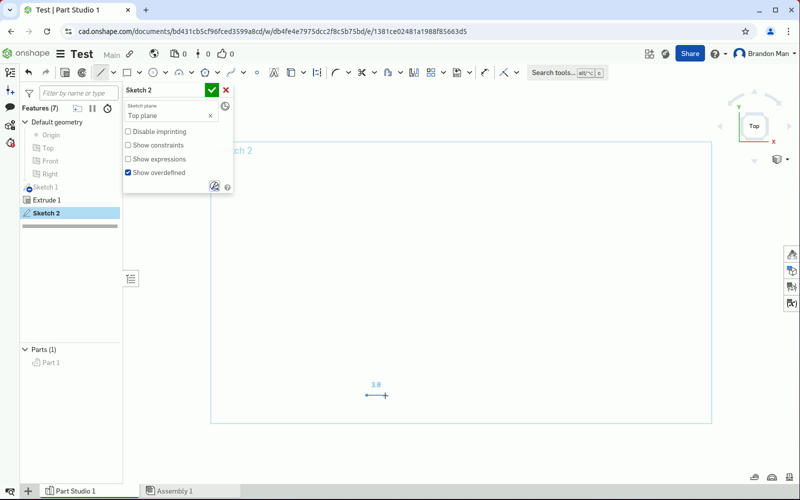
click(385, 395)
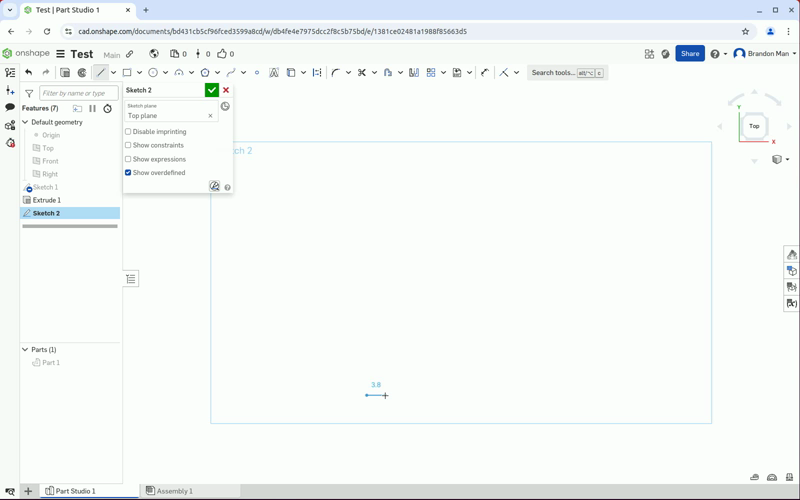
key_up(shift)
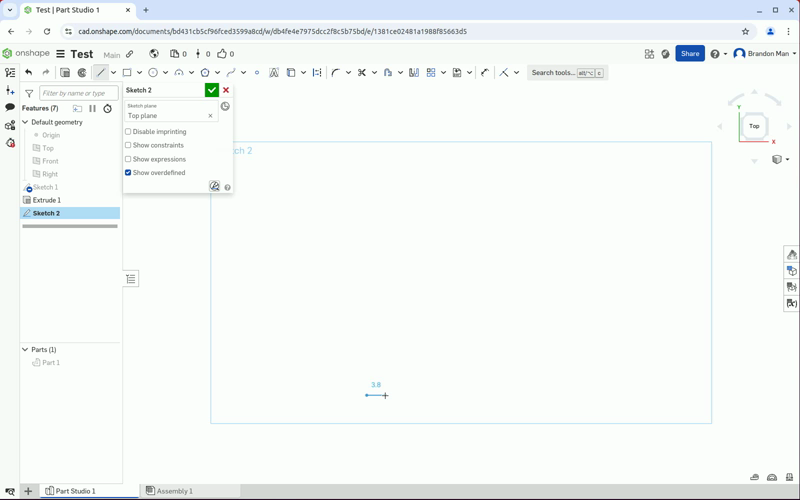
key_down(shift)
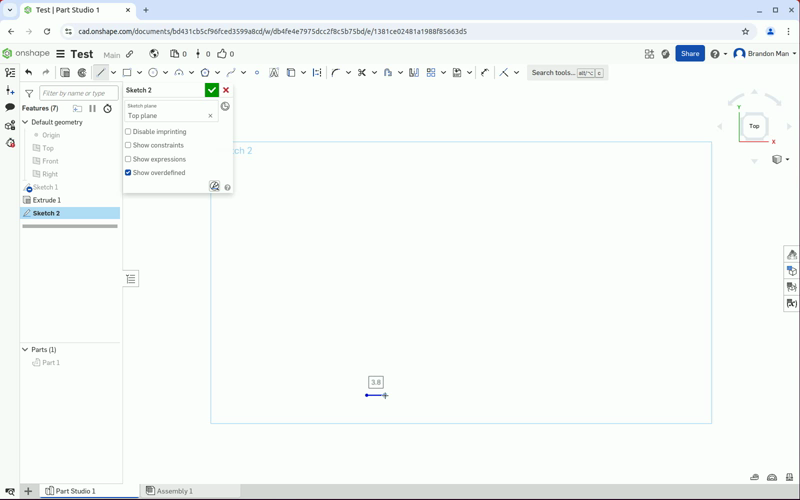
mouse_move(385, 286)
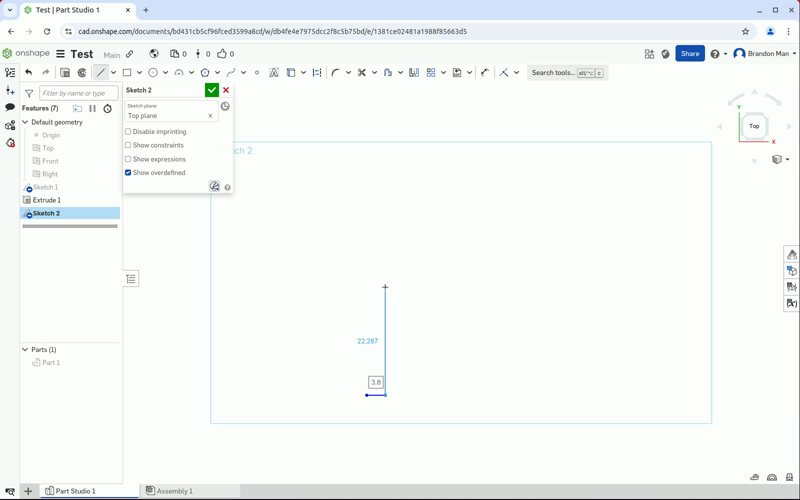
click(385, 286)
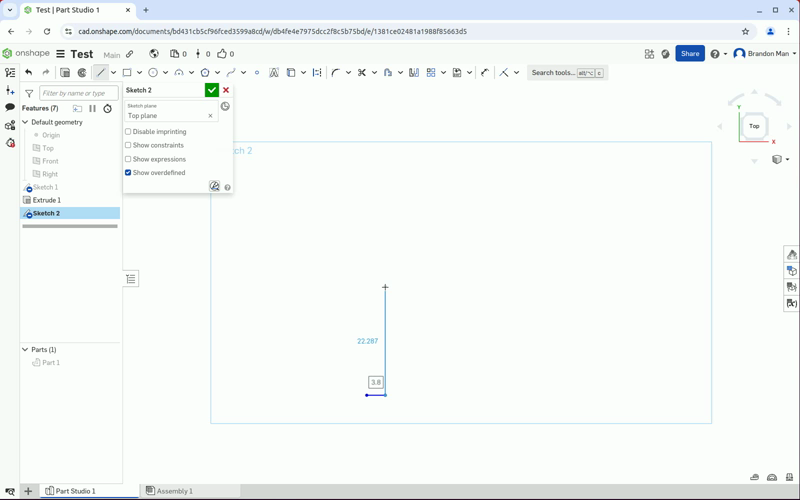
key_up(shift)
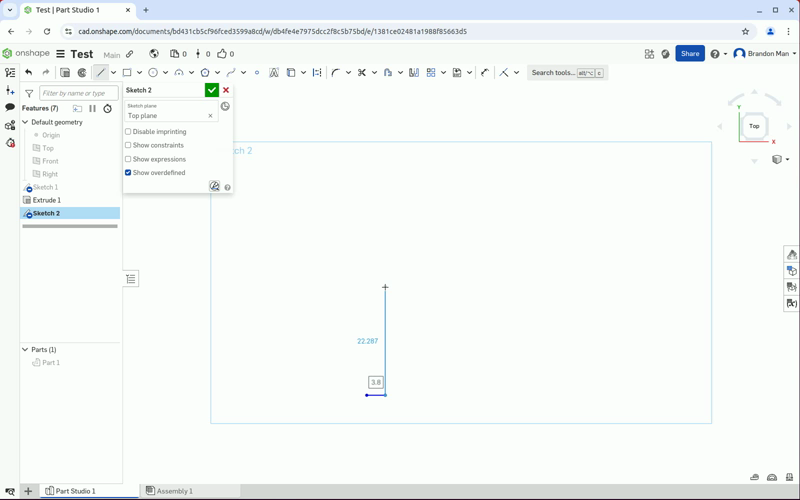
key_down(shift)
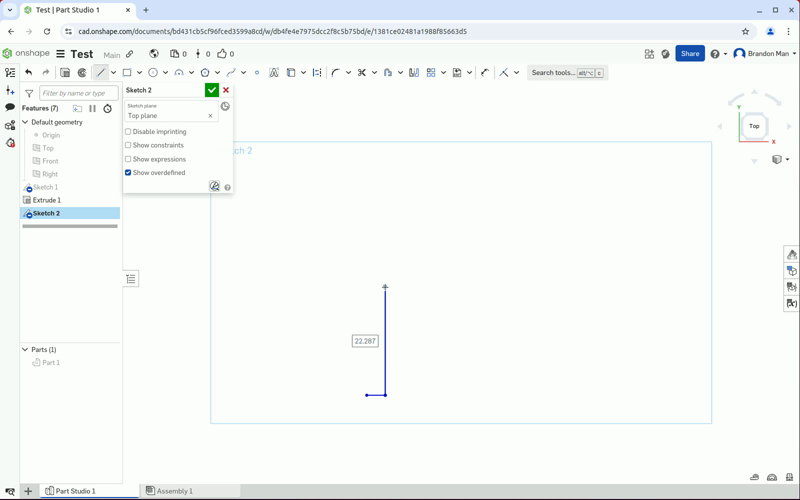
mouse_move(415, 286)
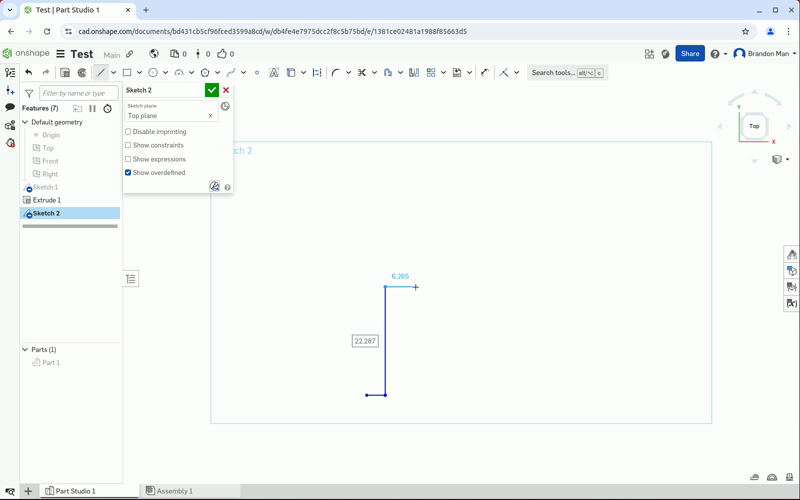
mouse_move(366, 286)
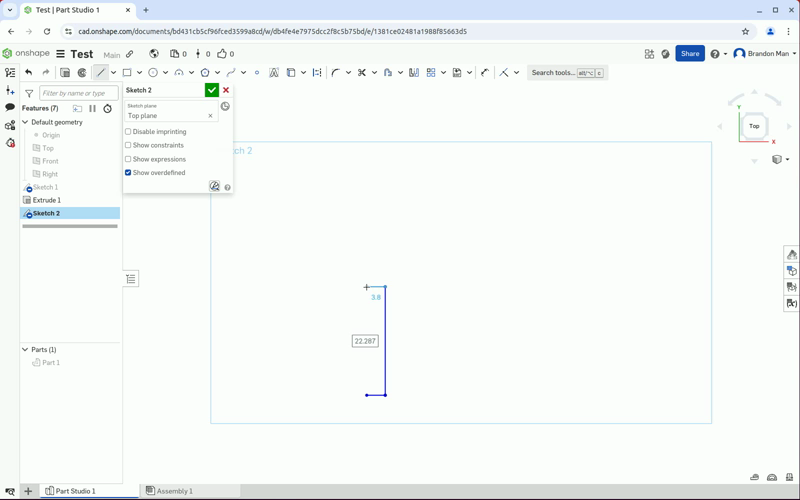
click(366, 286)
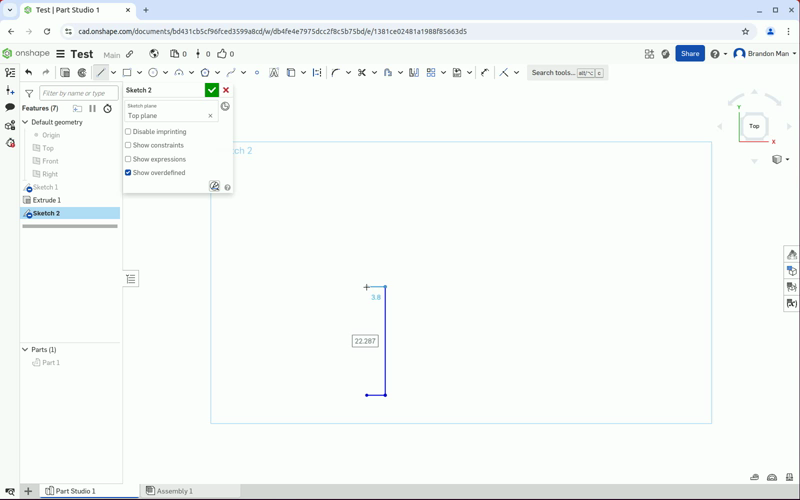
key_up(shift)
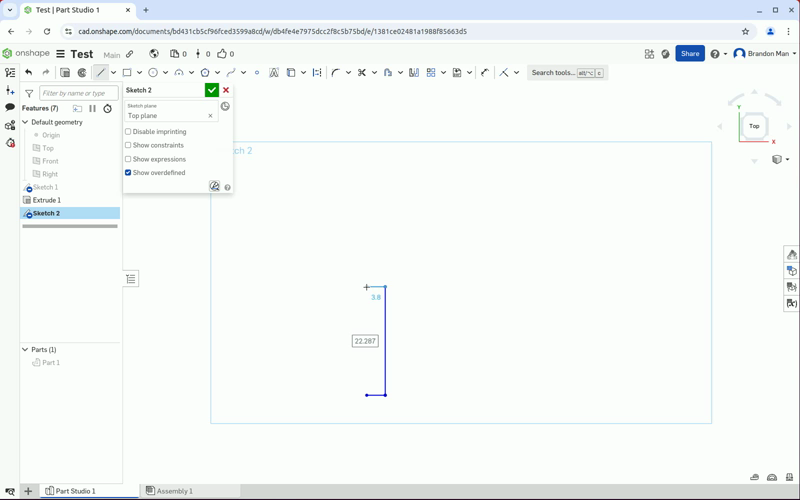
key_down(shift)
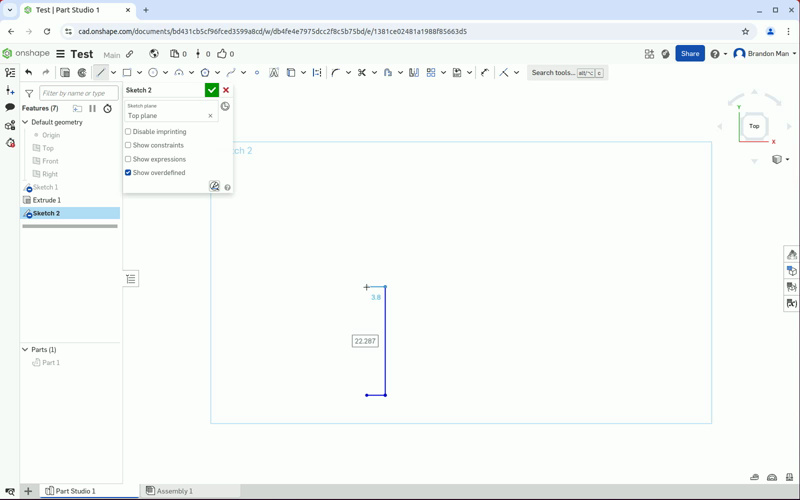
mouse_move(366, 395)
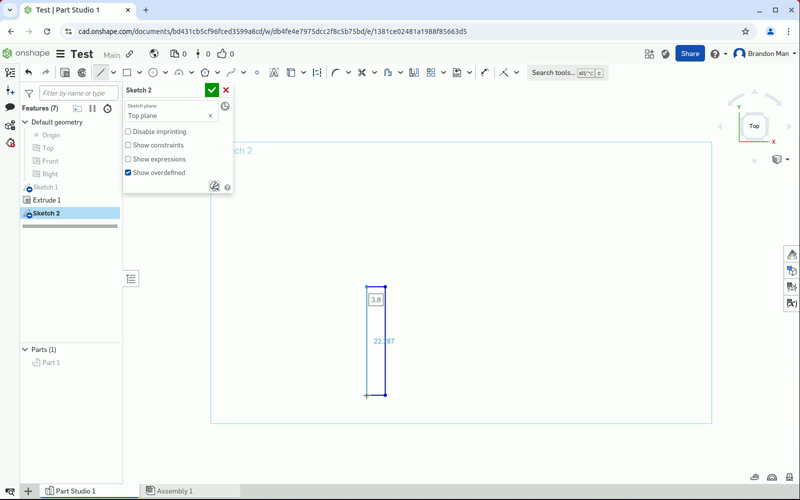
key_up(shift)
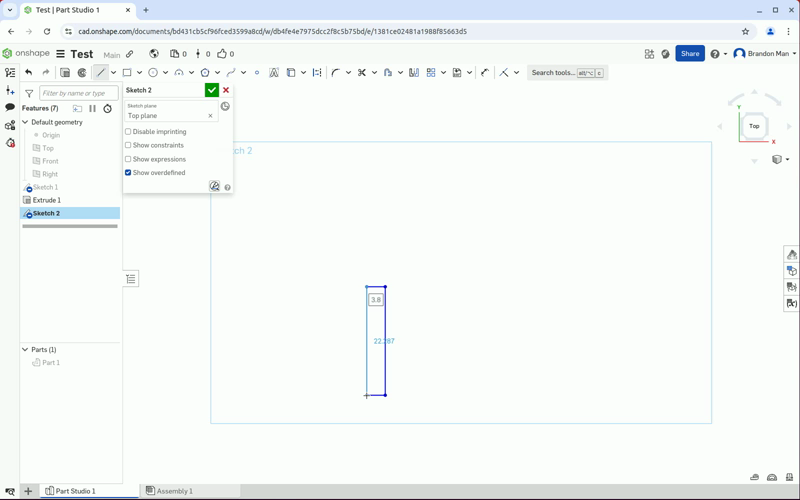
click(366, 395)
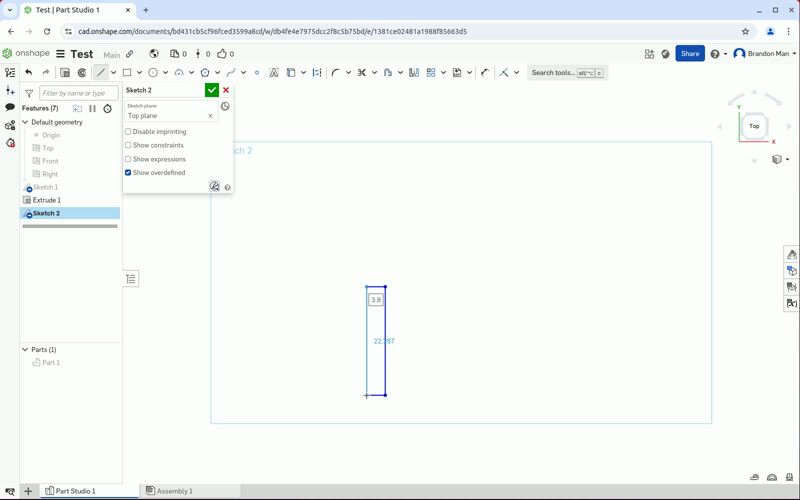
key(esc)
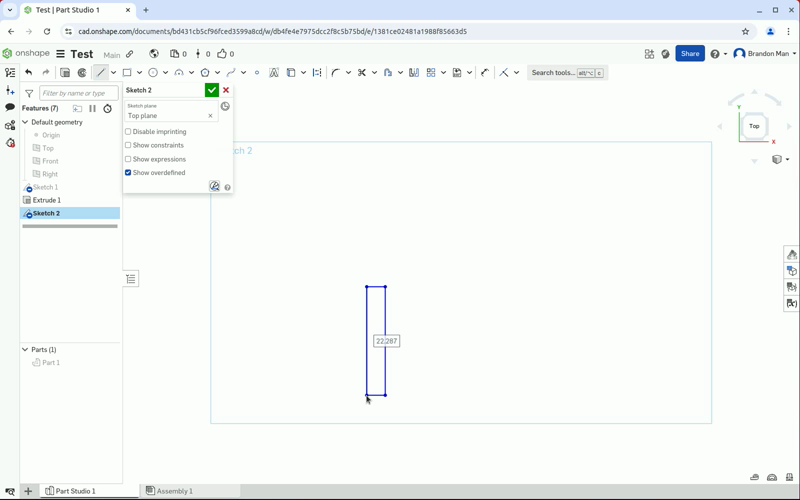
mouse_move(383, 308)
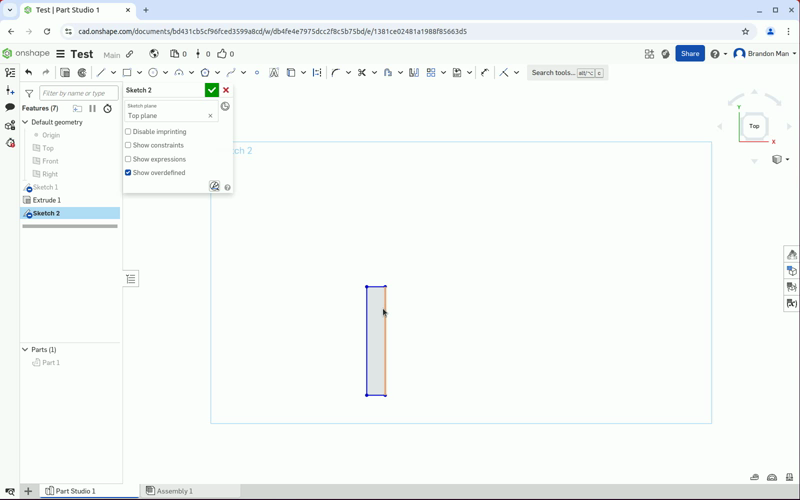
click(383, 308)
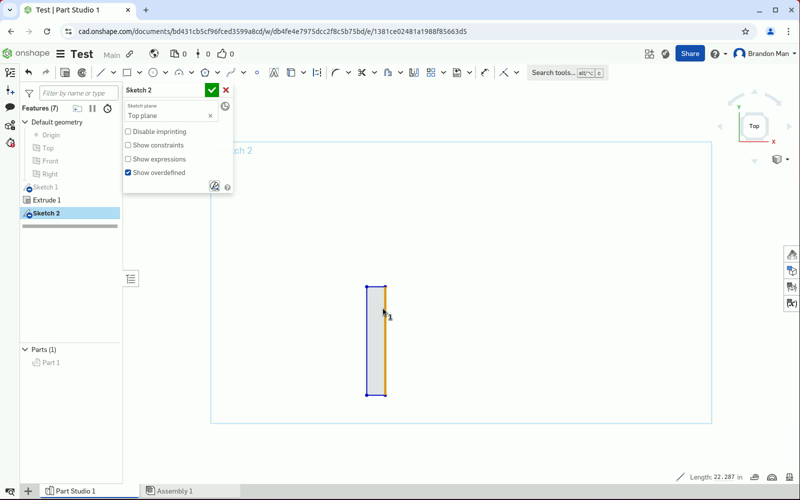
mouse_move(73, 352)
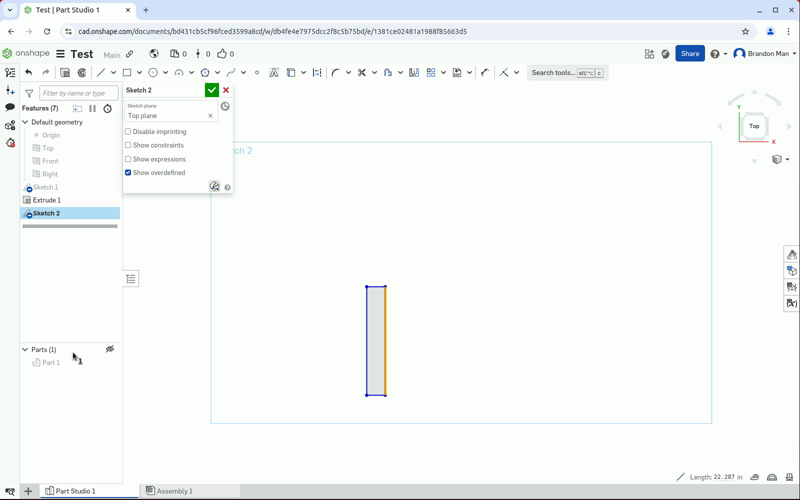
key(shift+y)
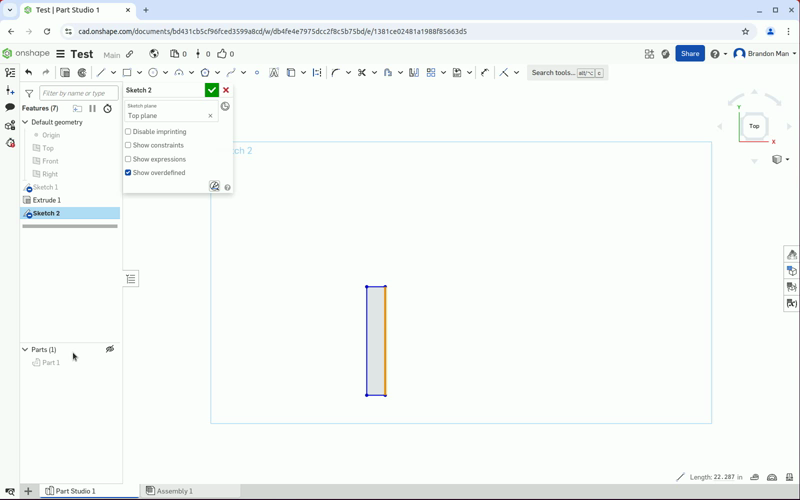
key(shift+e)
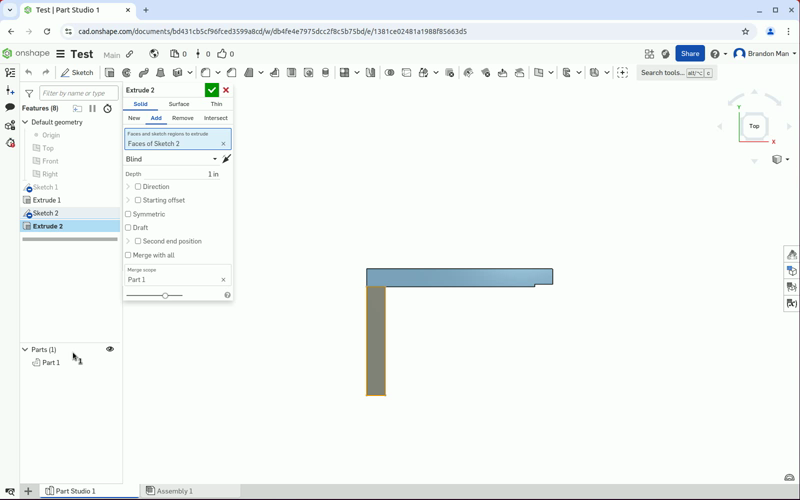
mouse_move(143, 106)
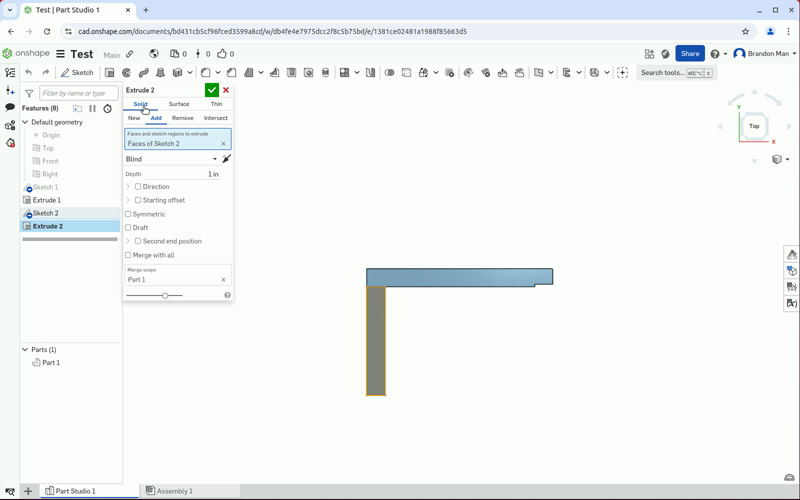
click(143, 106)
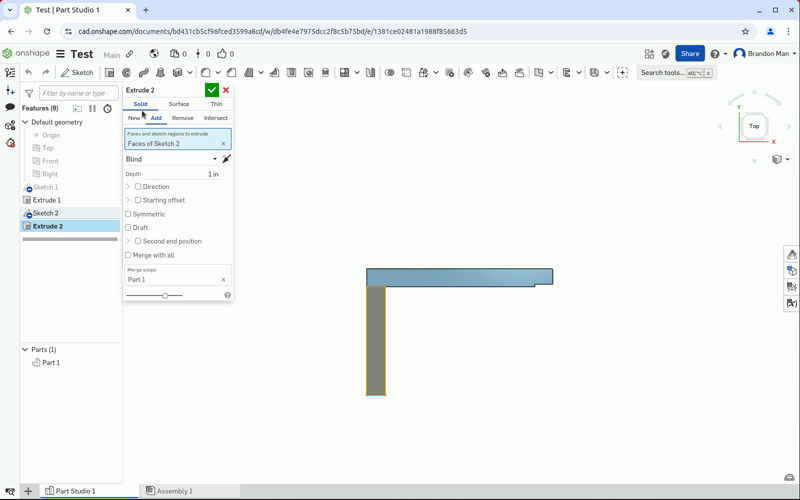
mouse_move(137, 120)
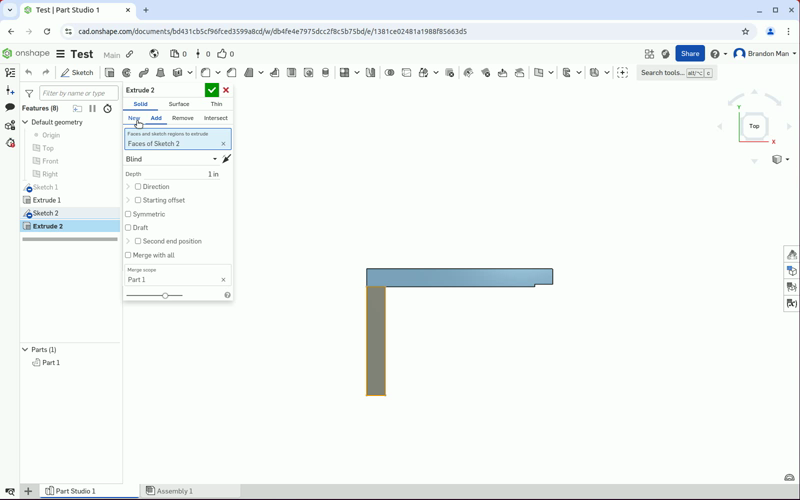
click(137, 120)
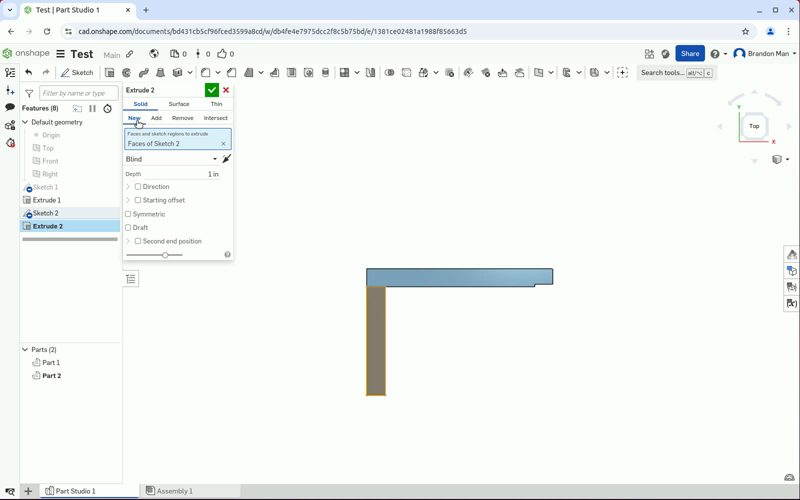
key(tab, 4)
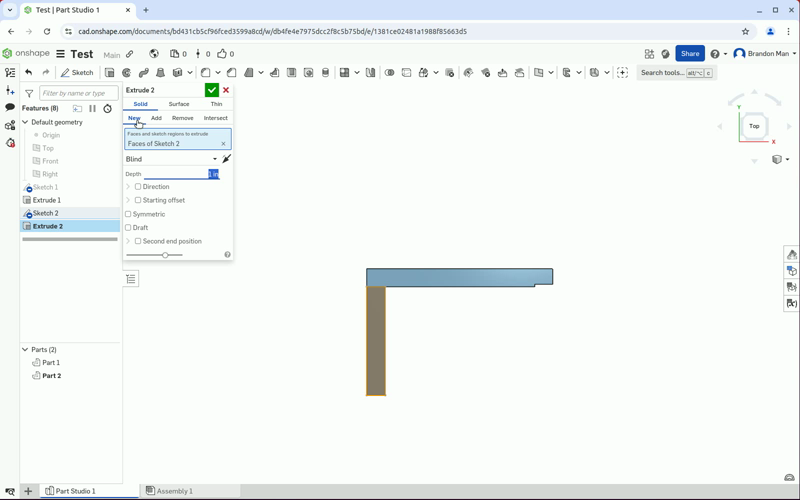
text(8.906)
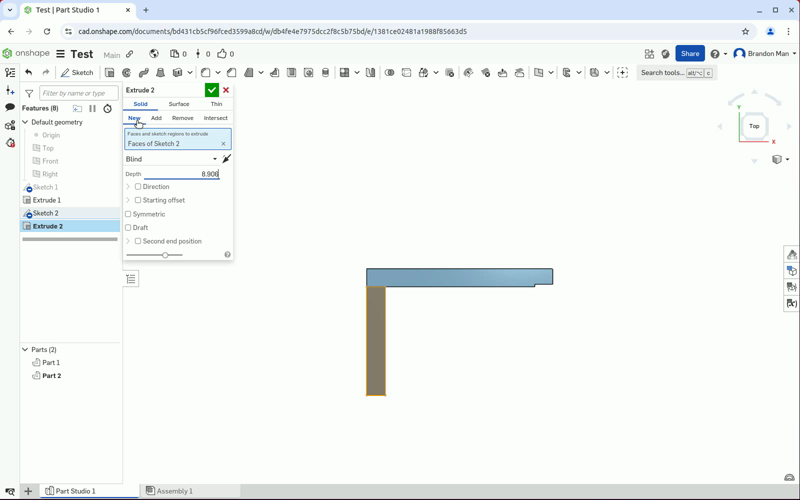
key(enter)
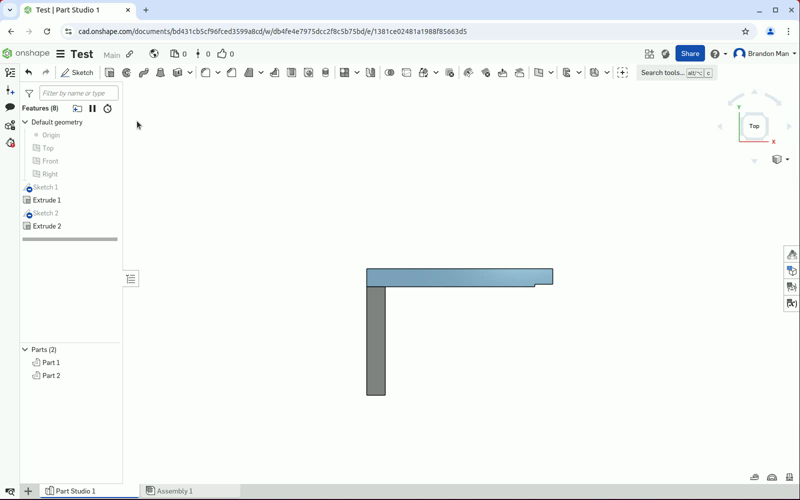
key(shift+h)
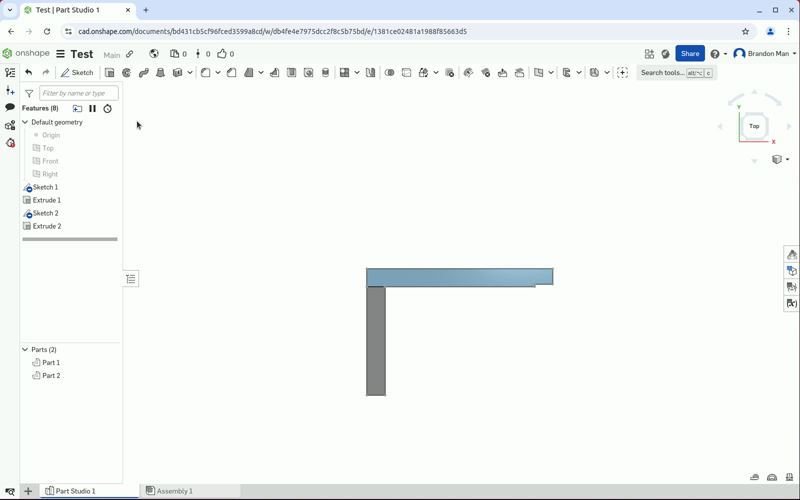
key(shift+h)
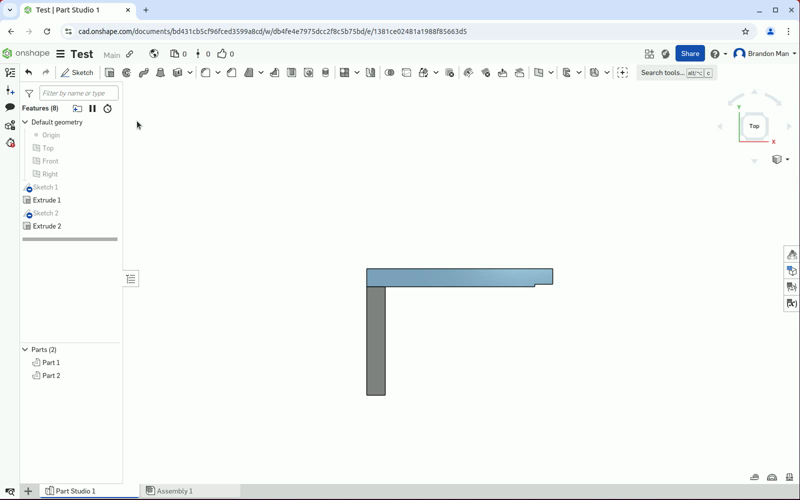
mouse_move(73, 189)
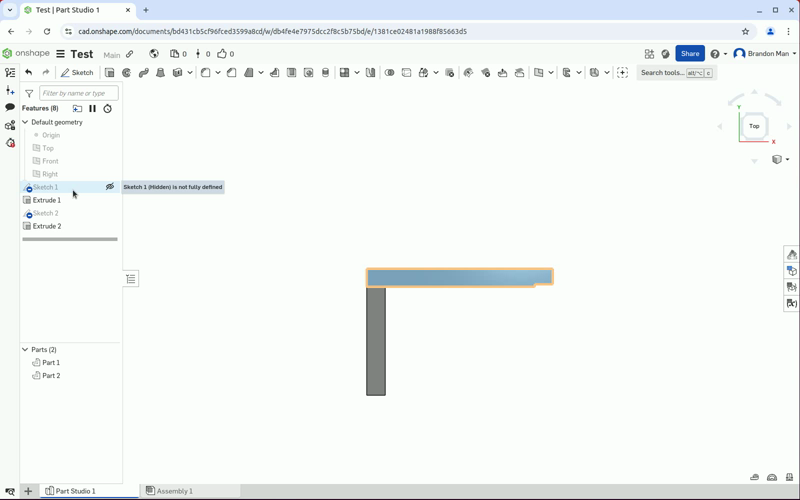
click(73, 189)
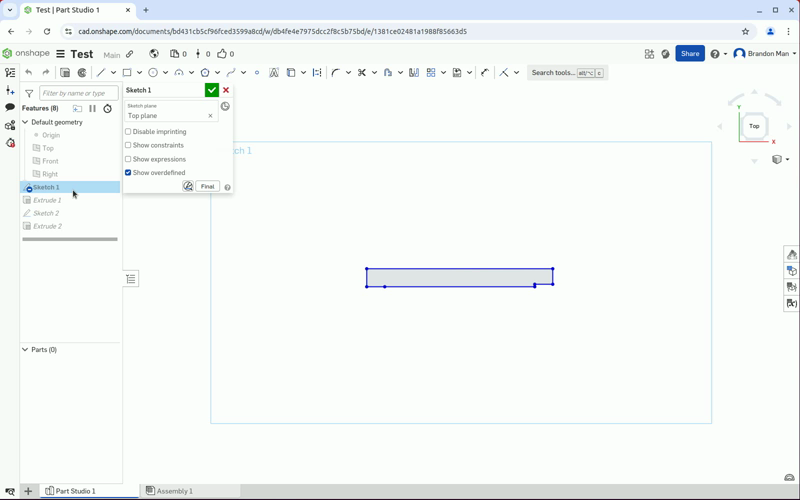
mouse_move(229, 92)
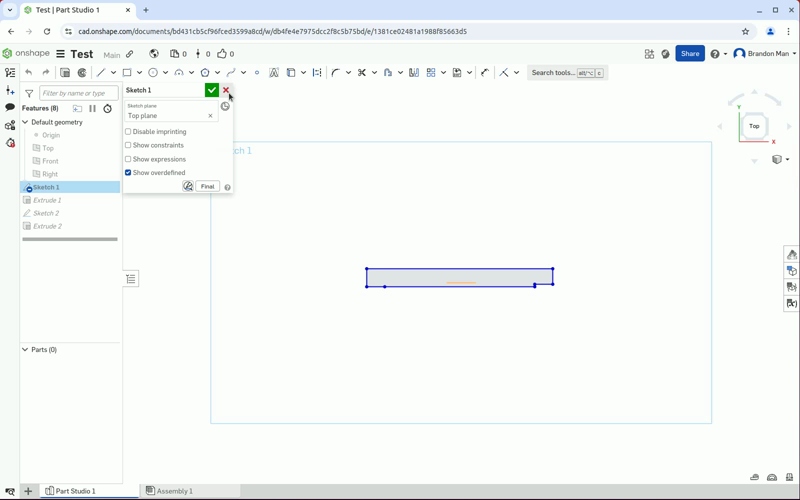
click(229, 92)
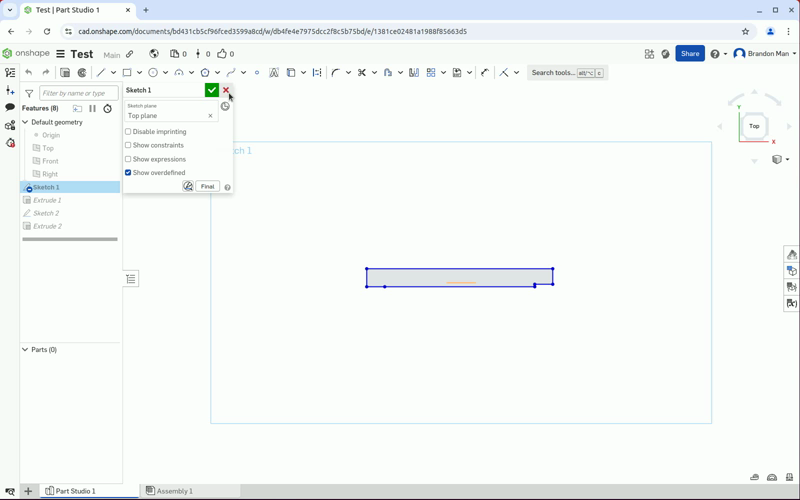
key(shift+s)
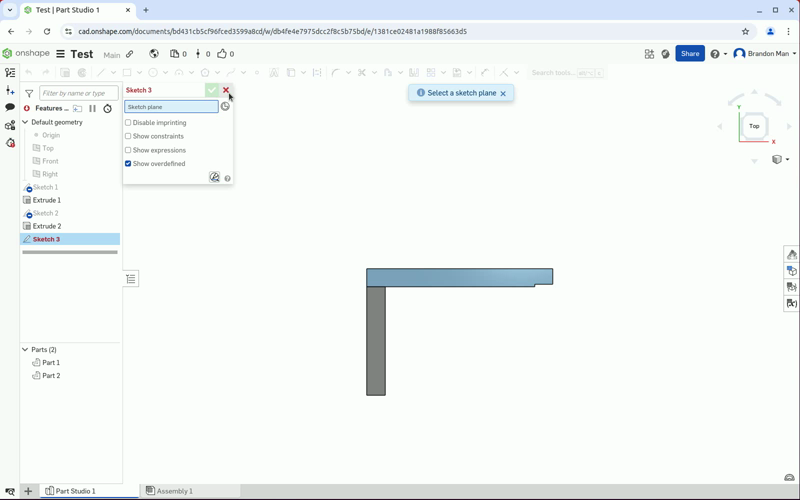
mouse_move(73, 150)
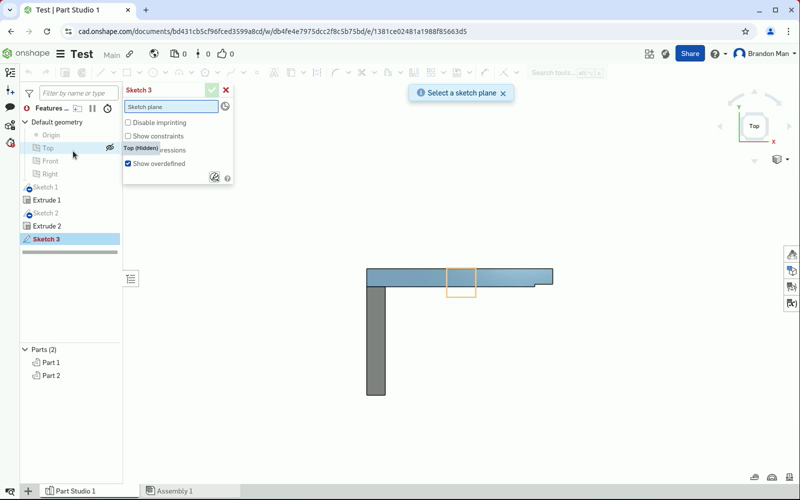
click(73, 150)
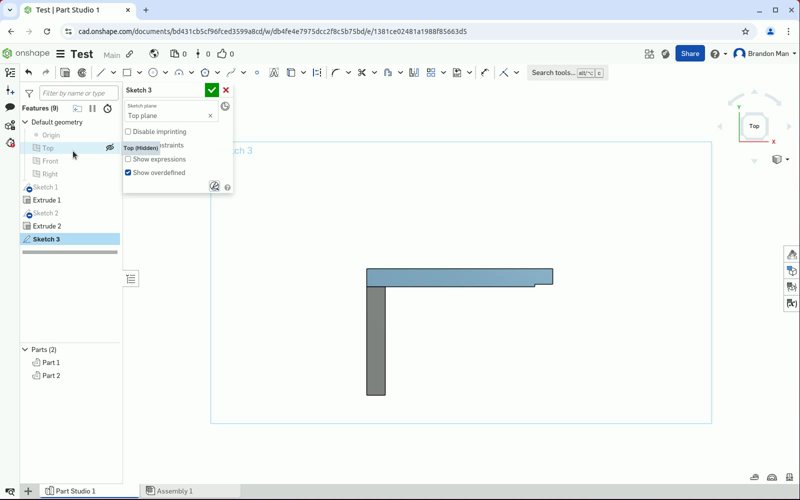
mouse_move(73, 352)
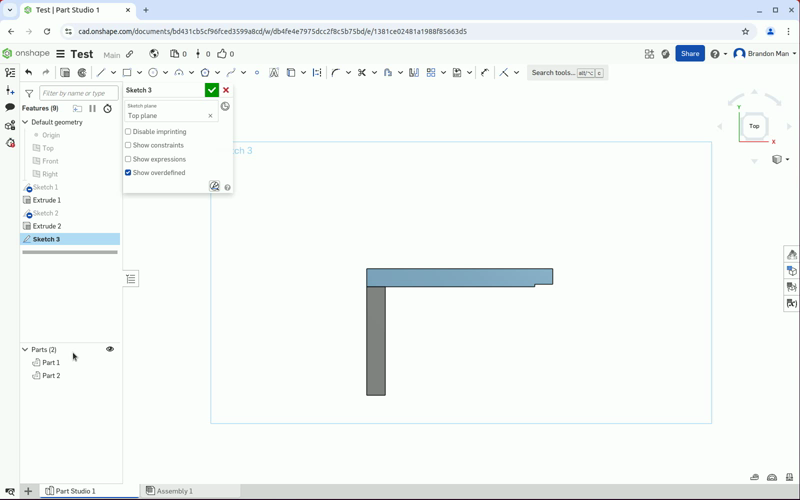
key(y)
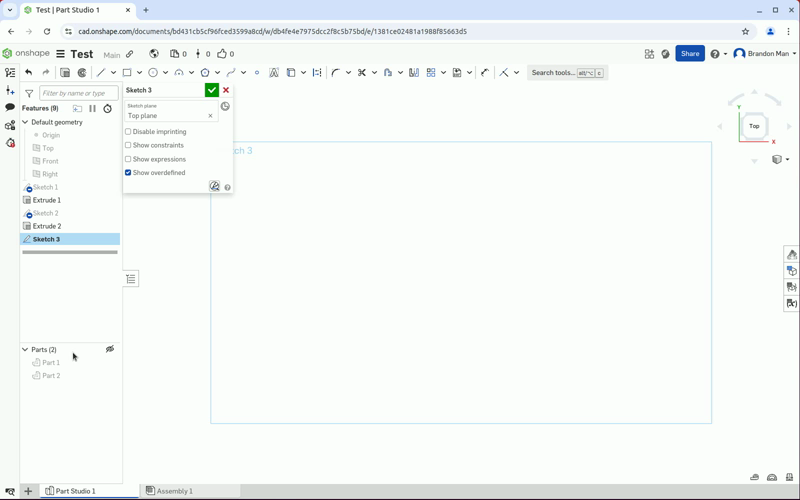
key(l)
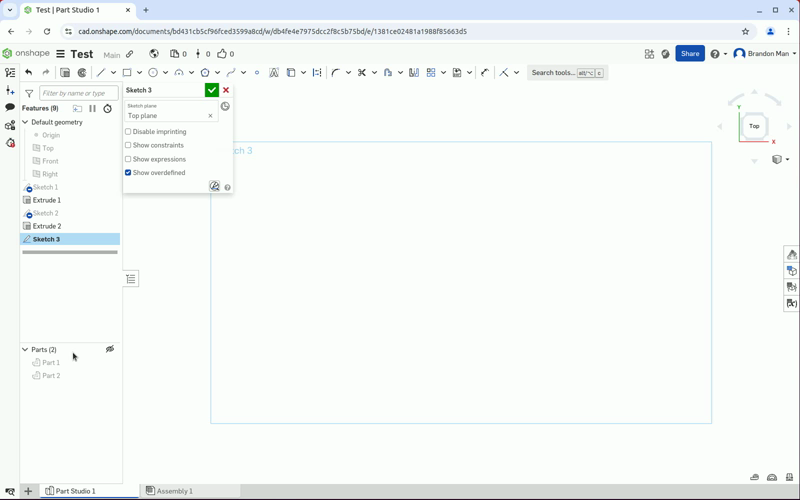
key_down(shift)
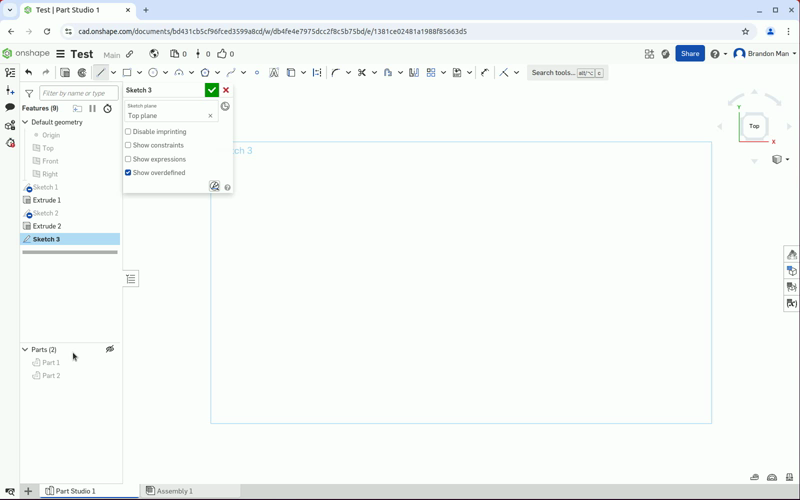
mouse_move(535, 394)
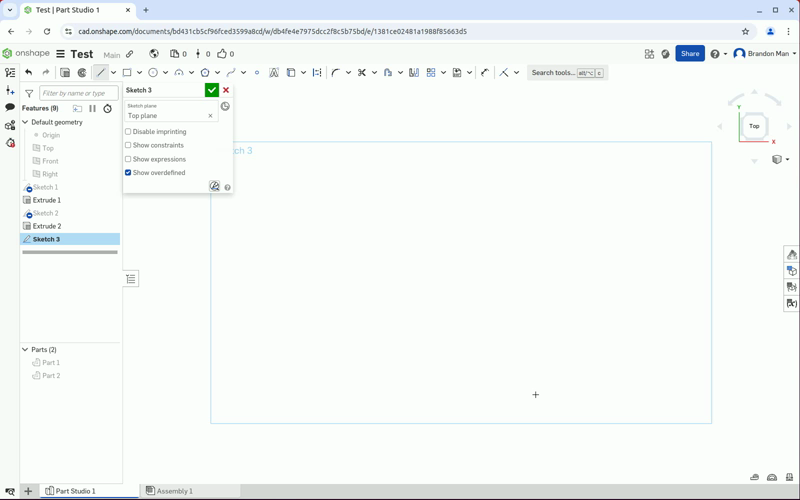
click(535, 394)
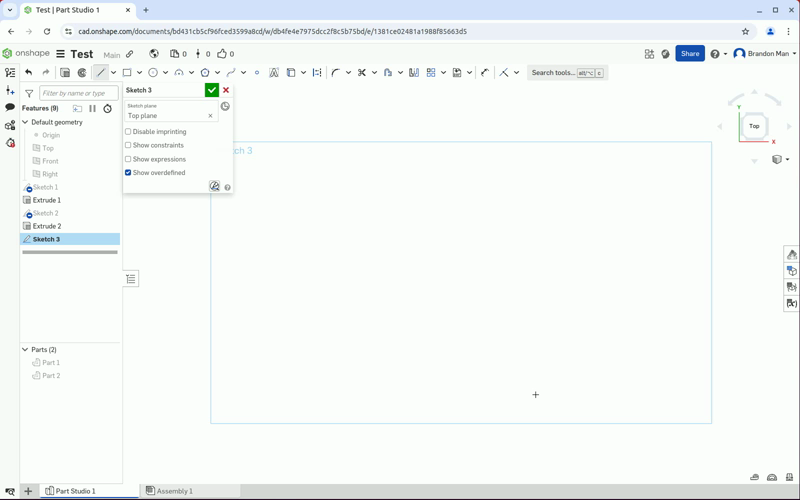
key_up(shift)
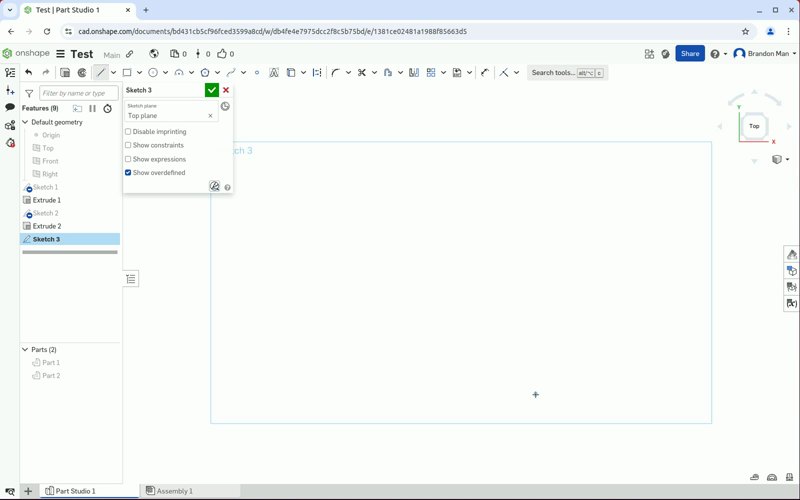
key_down(shift)
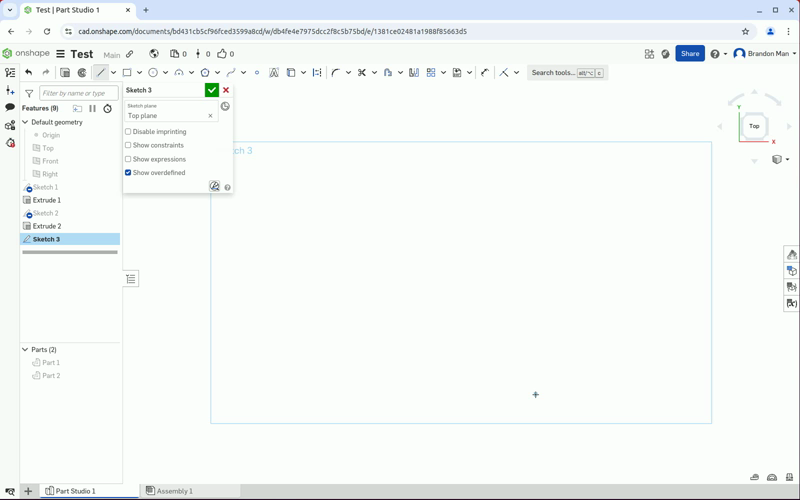
mouse_move(565, 394)
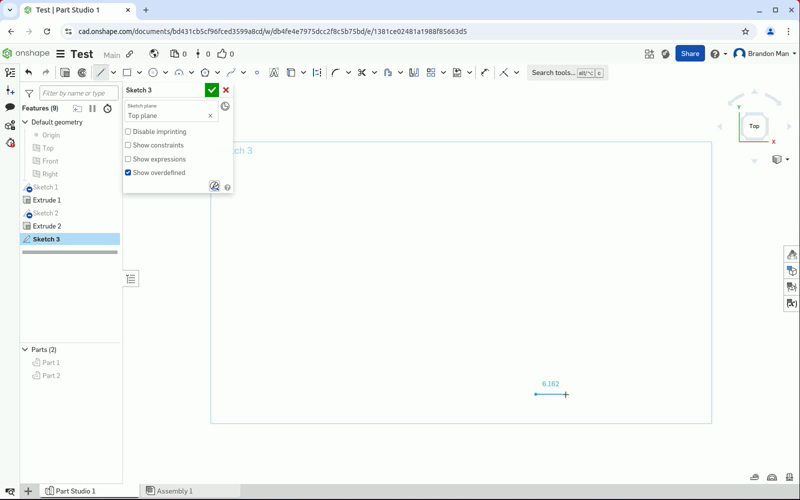
mouse_move(554, 394)
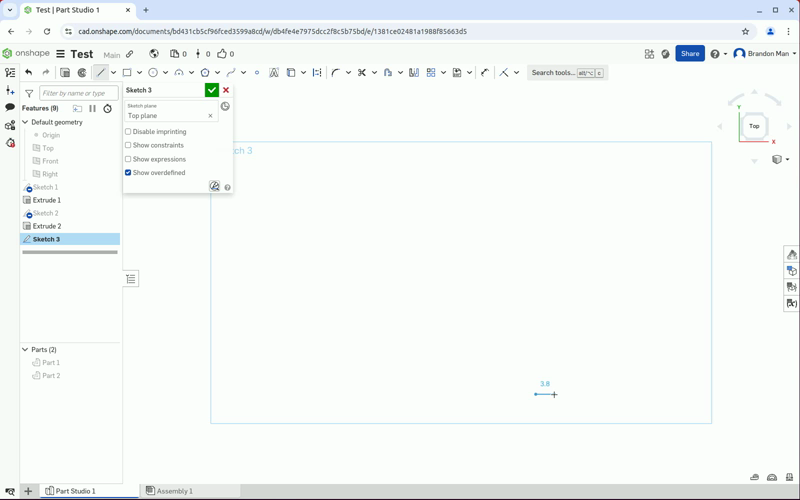
click(554, 394)
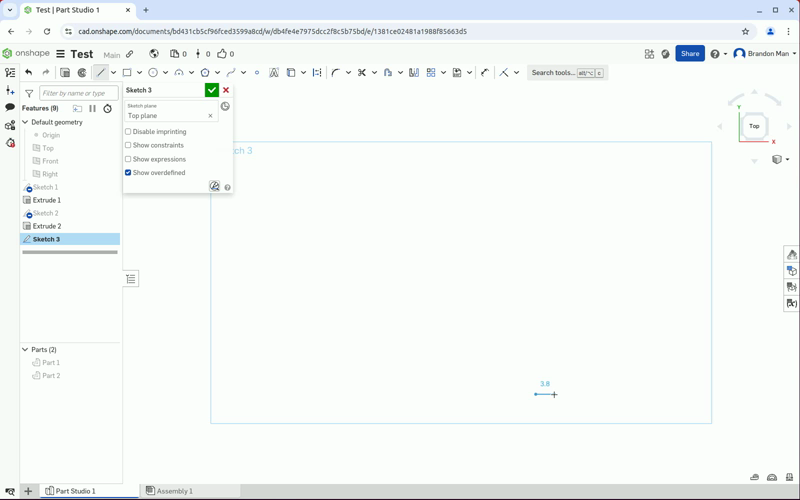
key_up(shift)
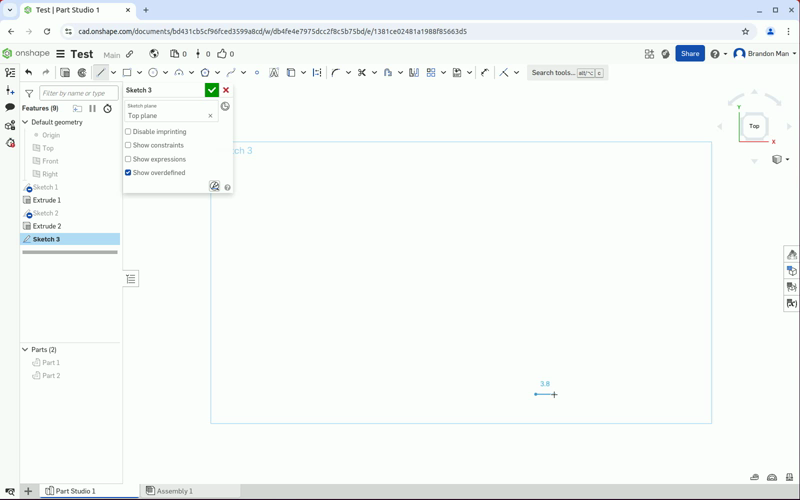
key_down(shift)
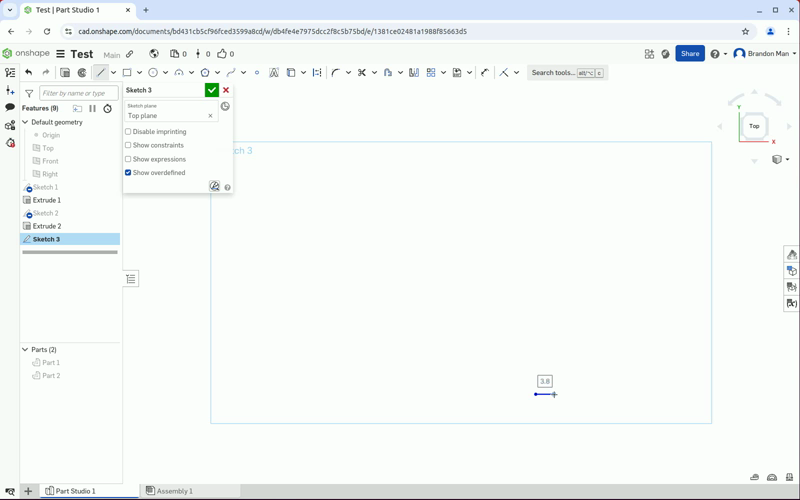
mouse_move(554, 285)
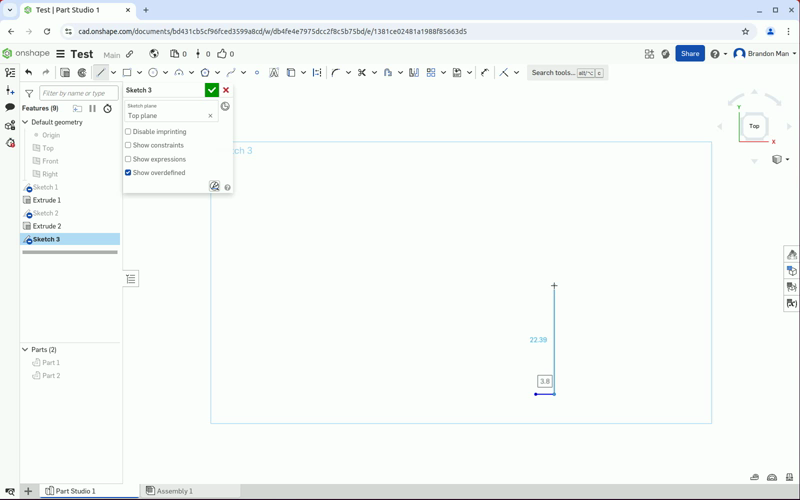
click(554, 285)
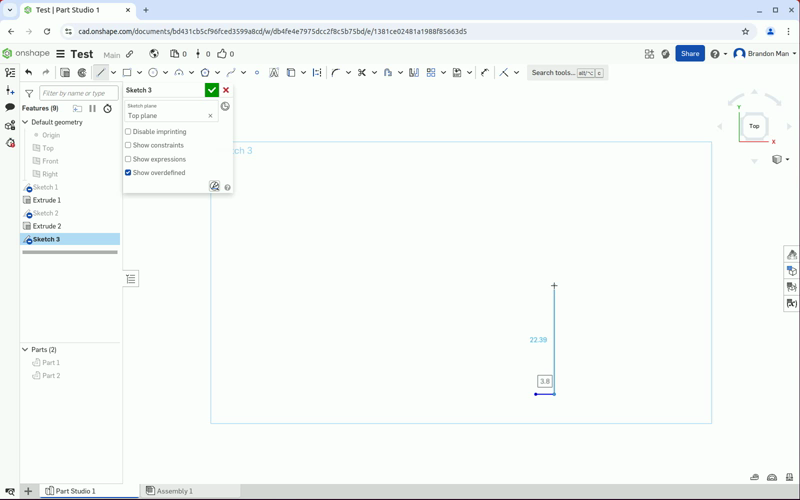
key_up(shift)
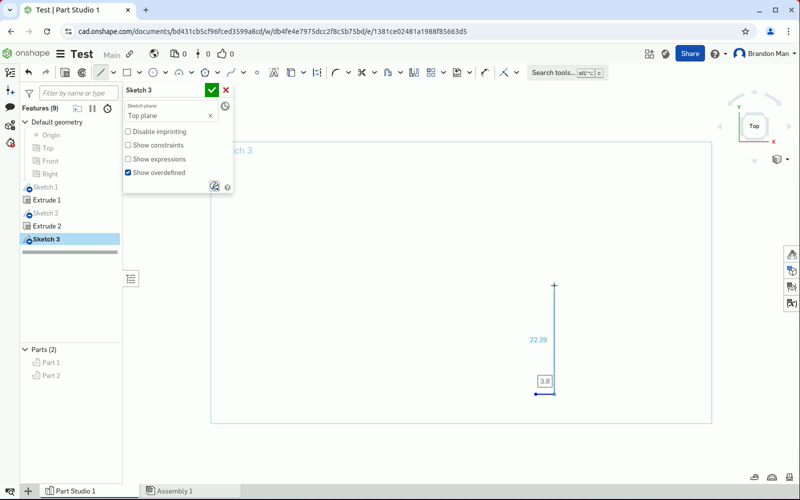
key_down(shift)
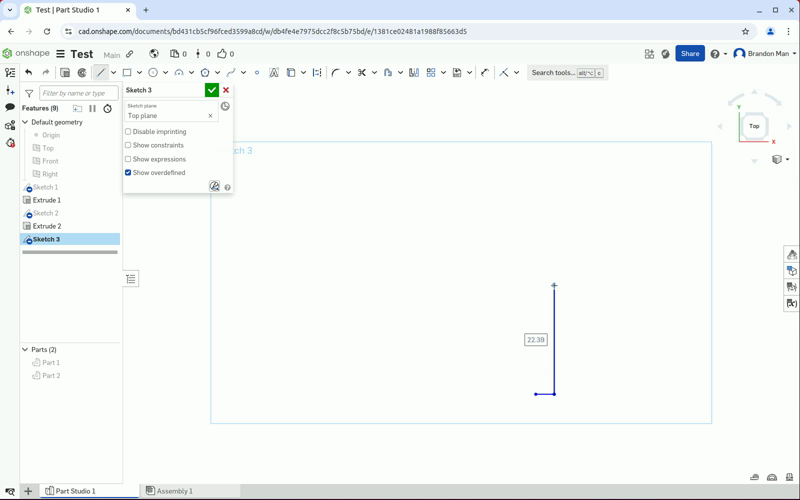
mouse_move(584, 285)
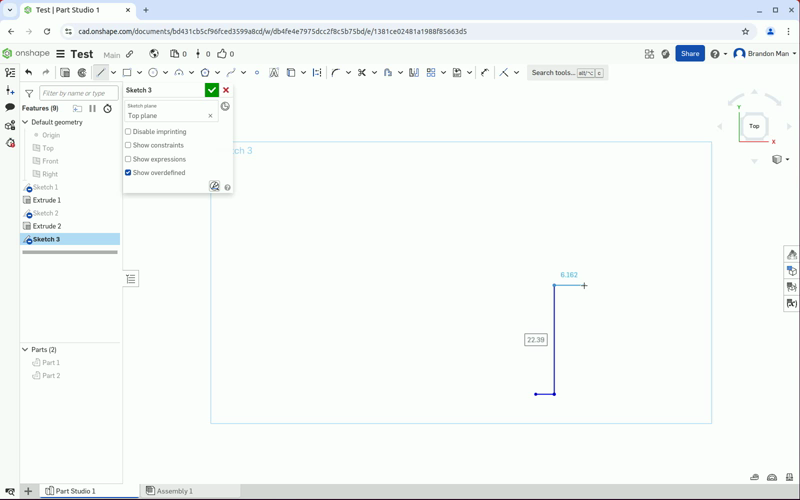
mouse_move(554, 286)
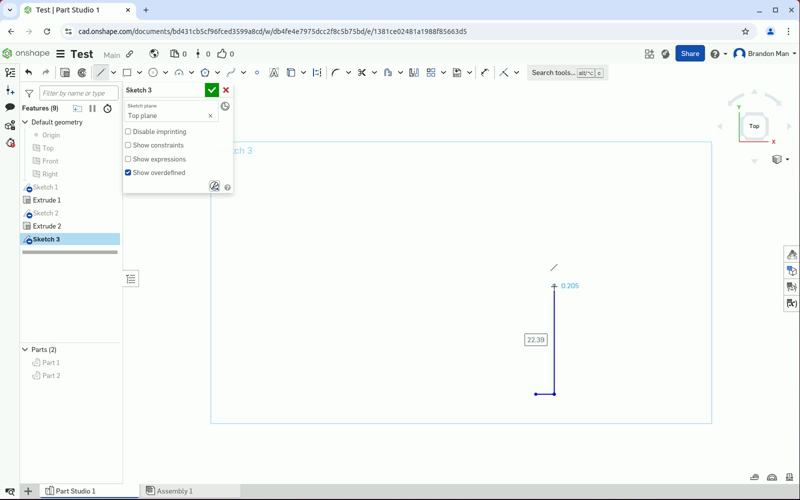
scroll(6)
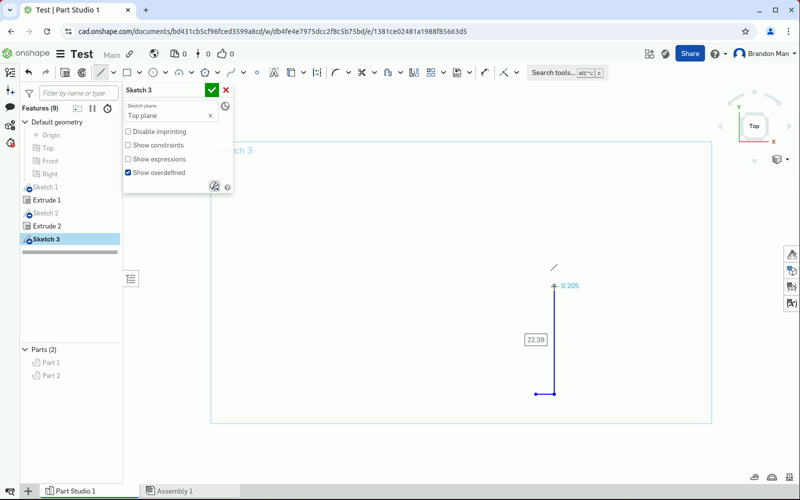
scroll(6)
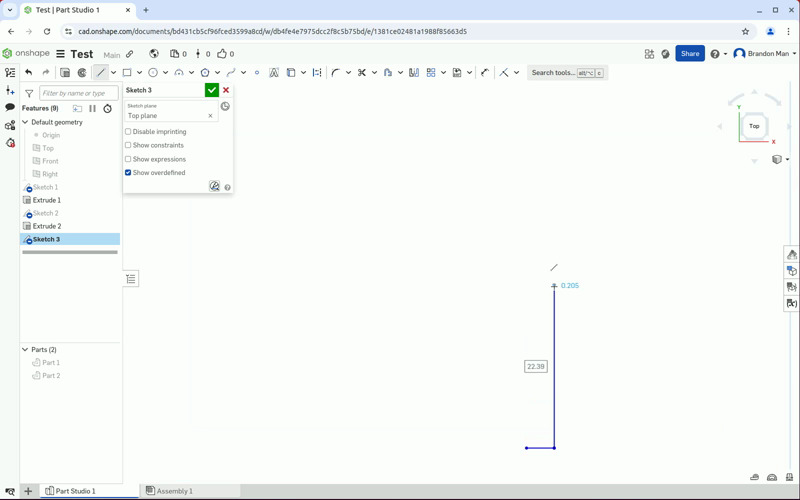
scroll(6)
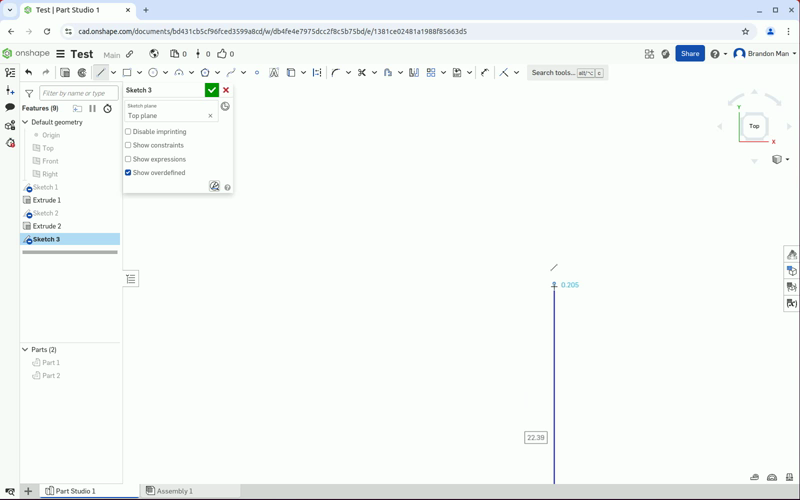
scroll(6)
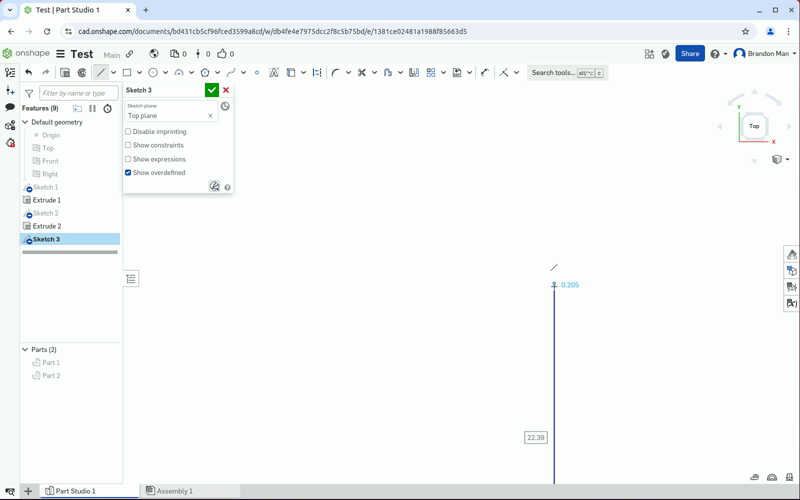
scroll(6)
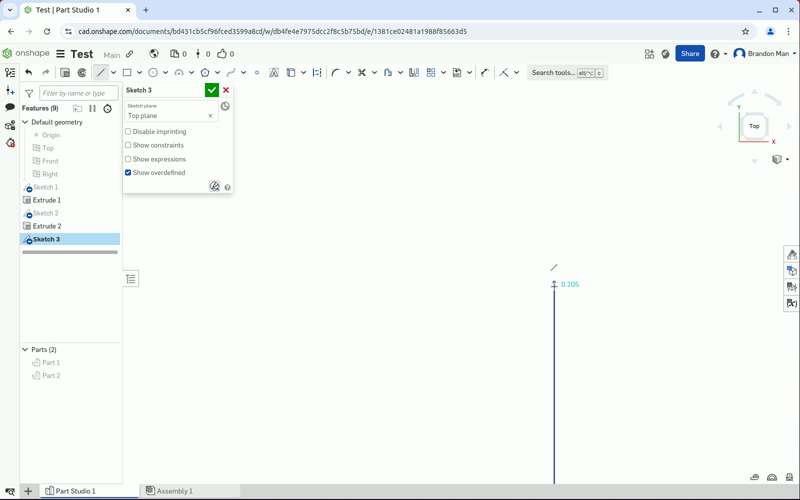
scroll(6)
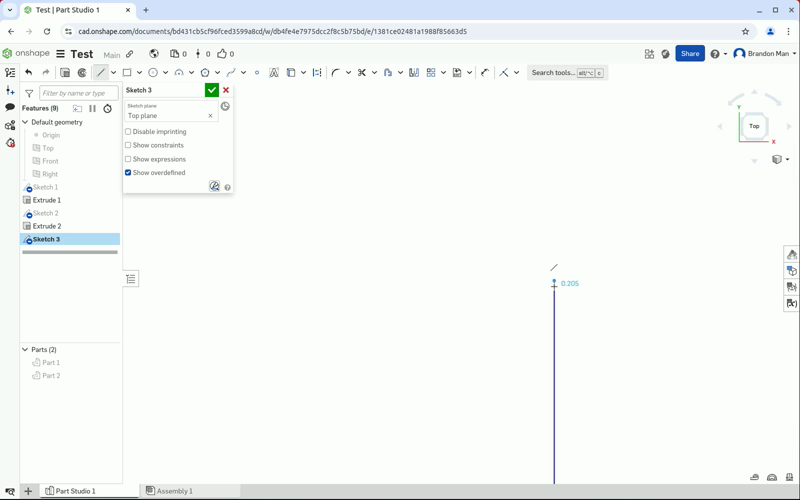
scroll(6)
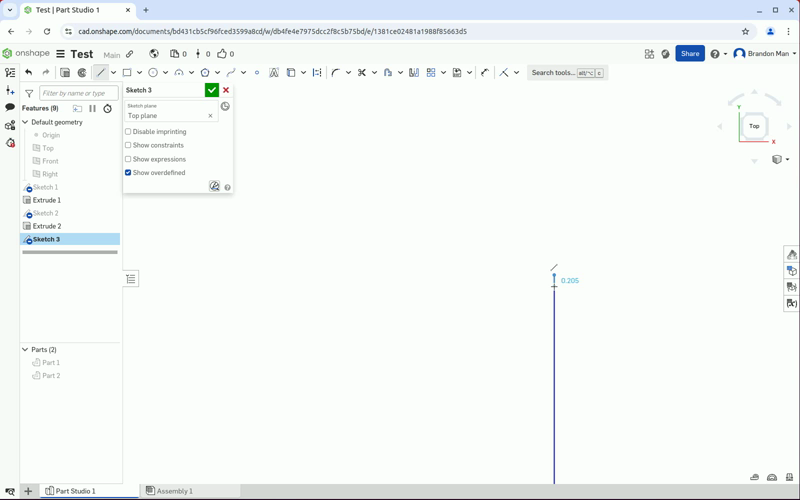
click(554, 286)
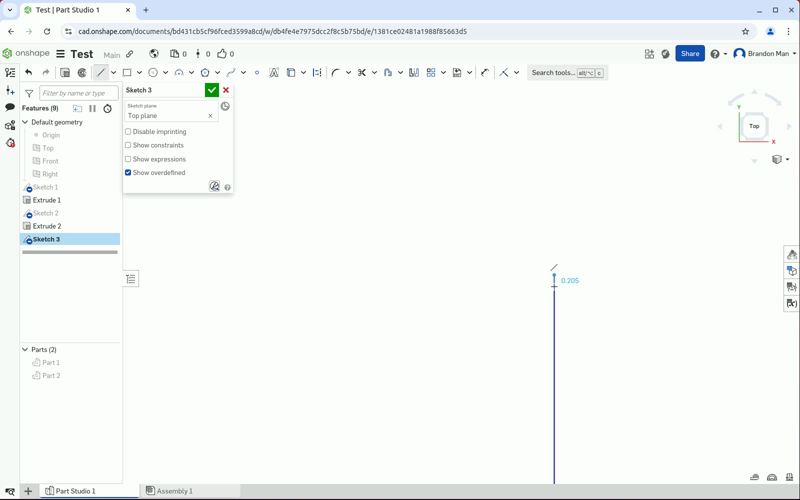
scroll(-6)
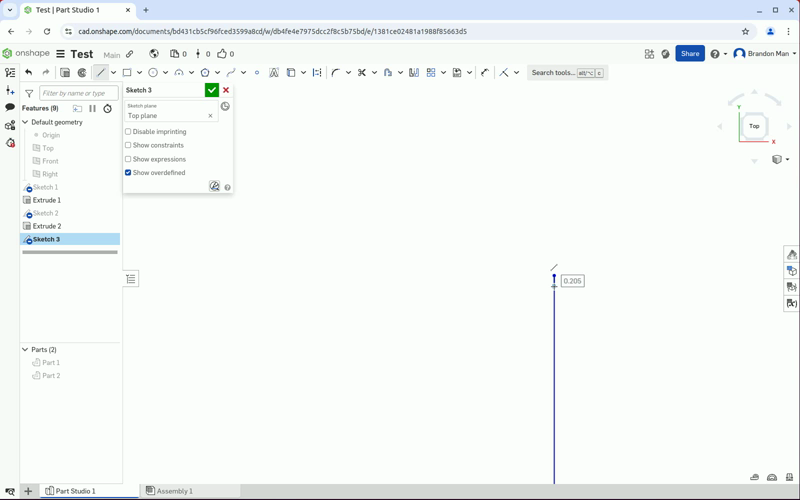
scroll(-6)
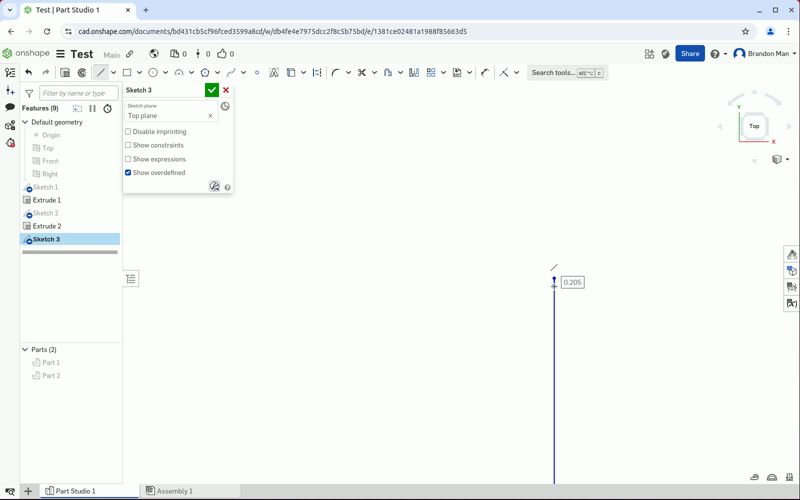
scroll(-6)
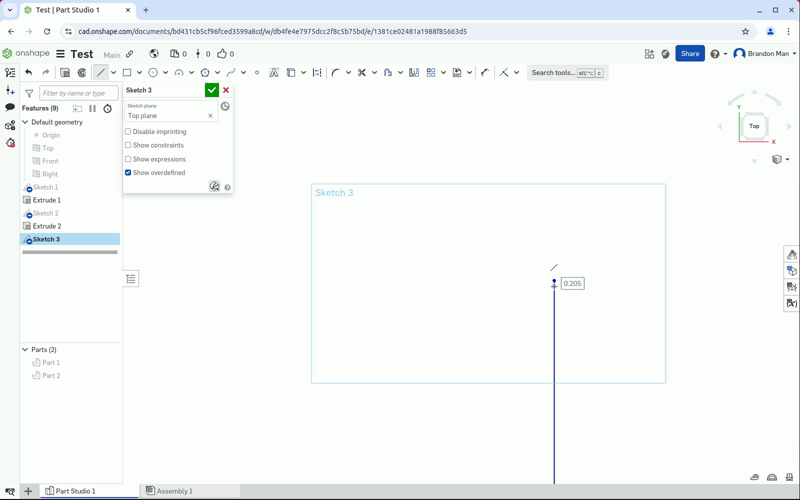
scroll(-6)
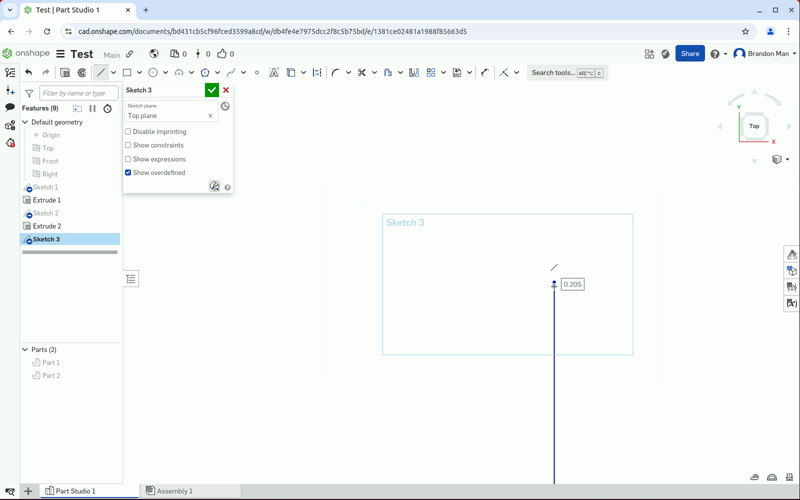
scroll(-6)
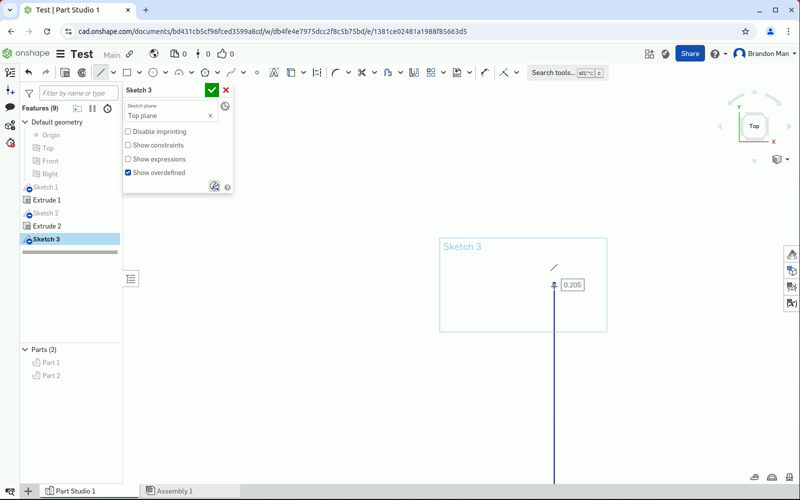
scroll(-6)
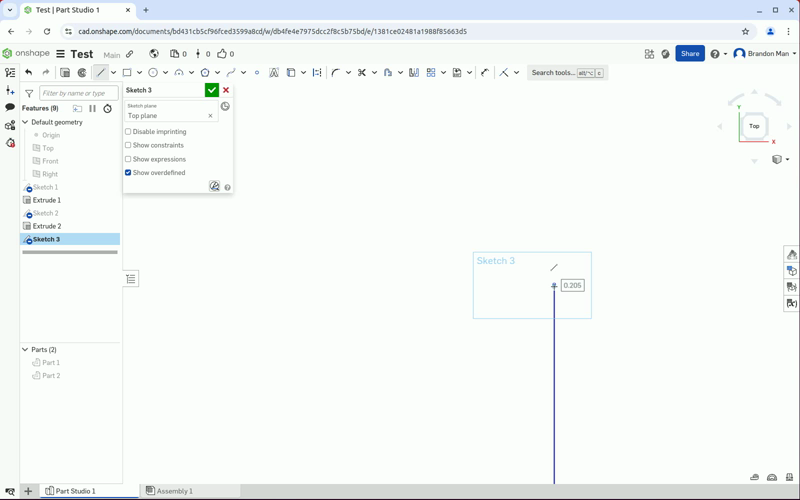
scroll(-6)
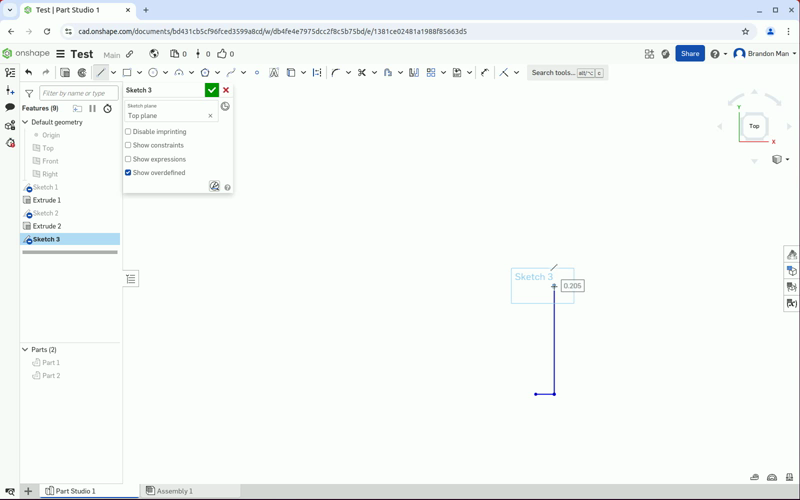
key_up(shift)
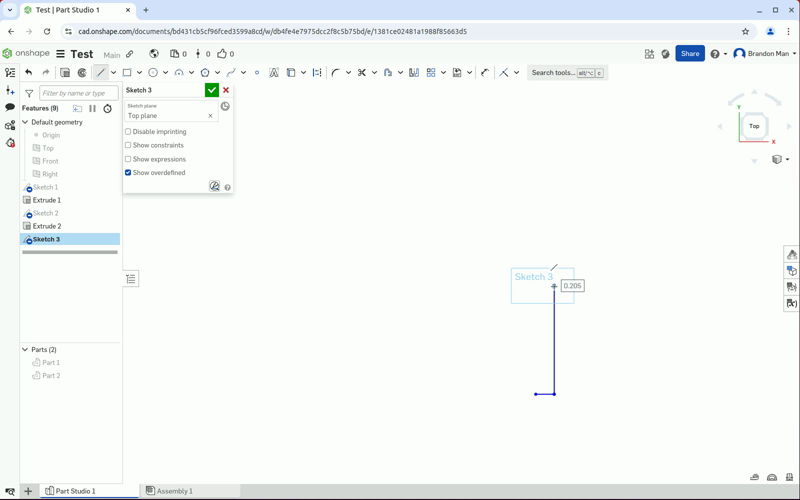
key_down(shift)
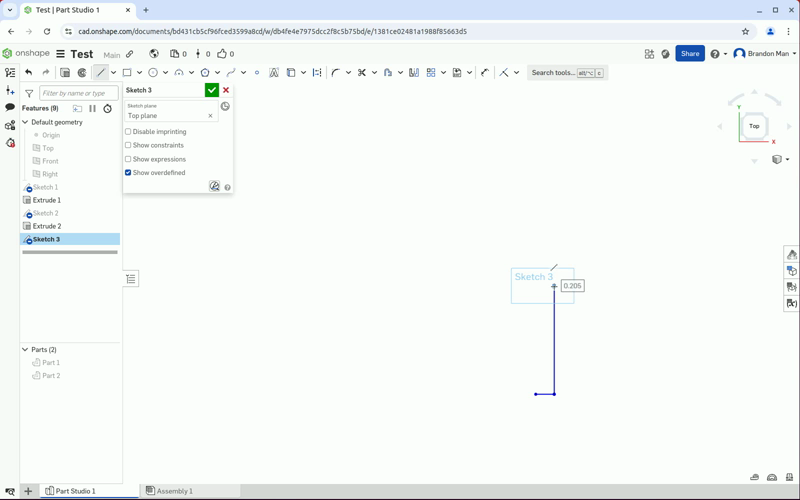
mouse_move(584, 286)
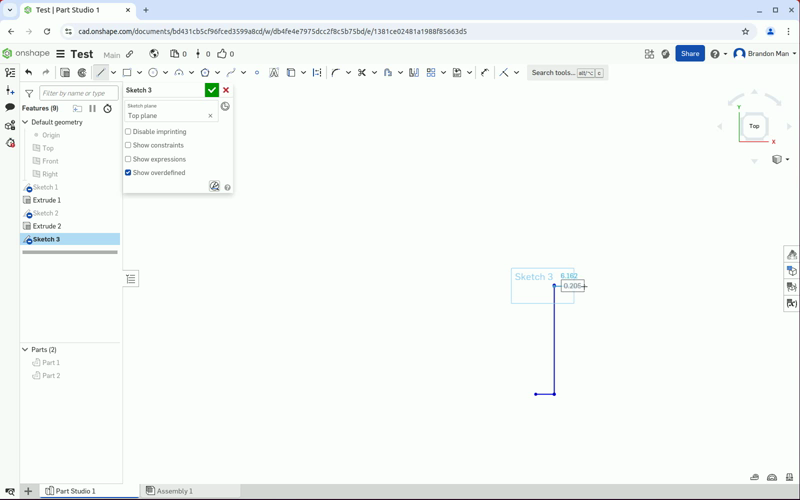
mouse_move(535, 286)
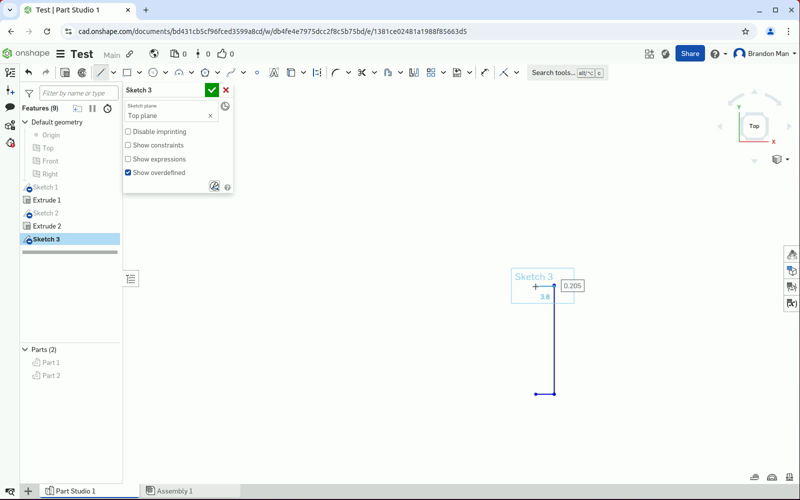
click(535, 286)
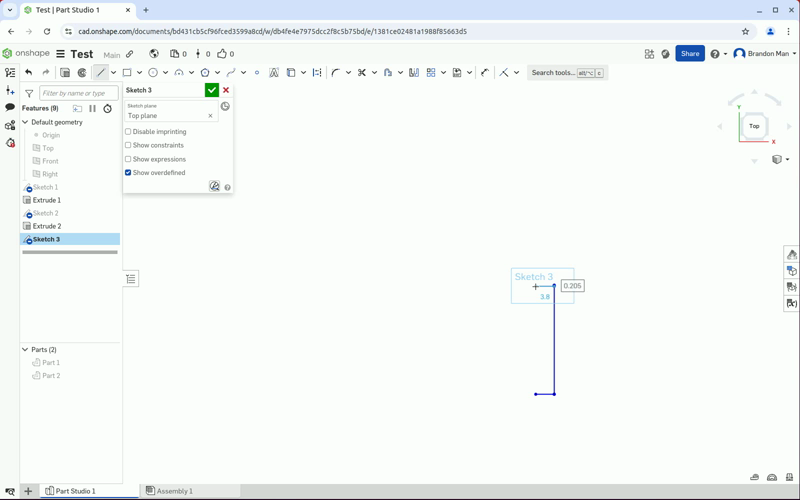
key_up(shift)
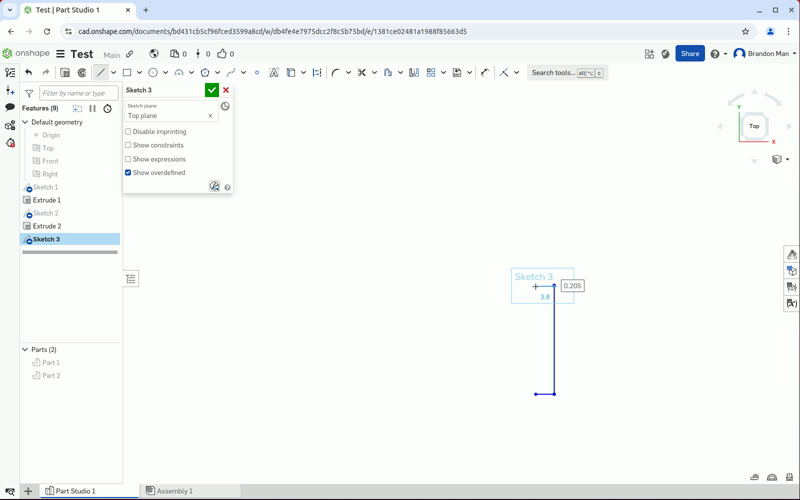
key_down(shift)
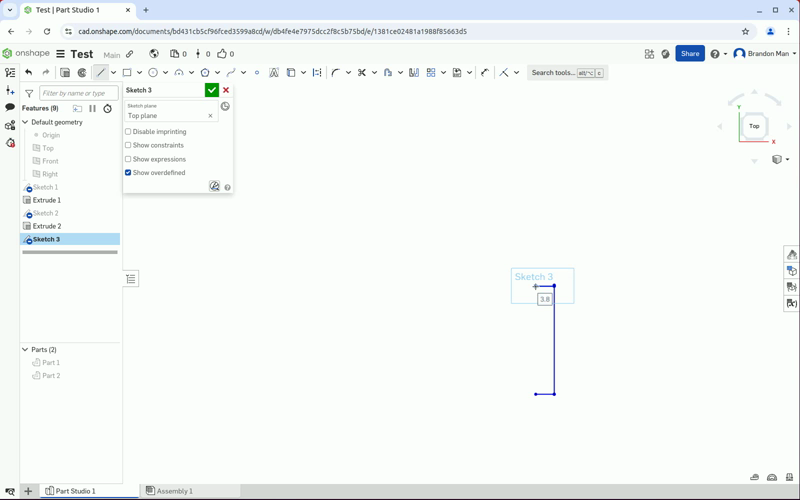
mouse_move(535, 394)
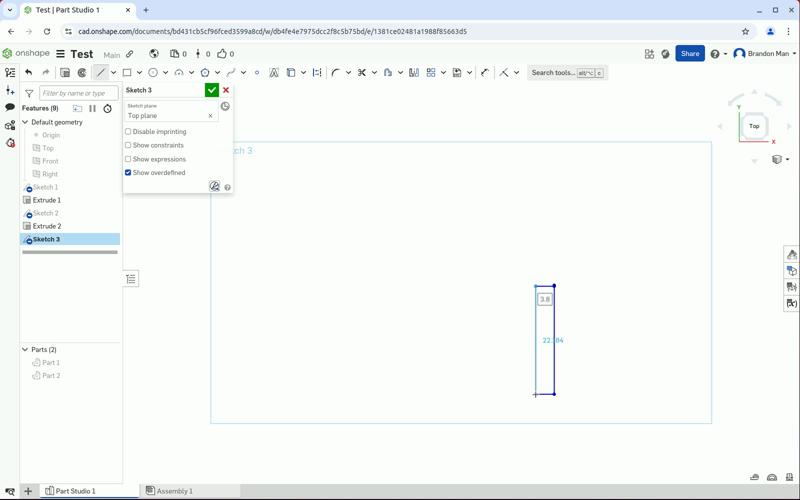
key_up(shift)
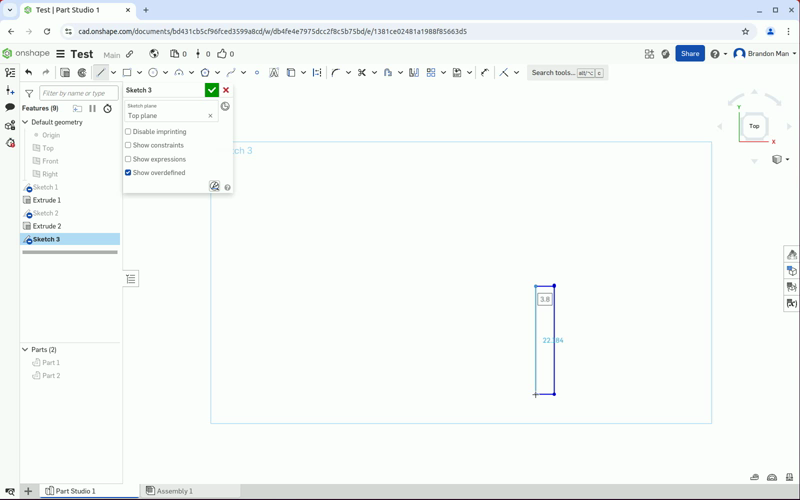
click(535, 394)
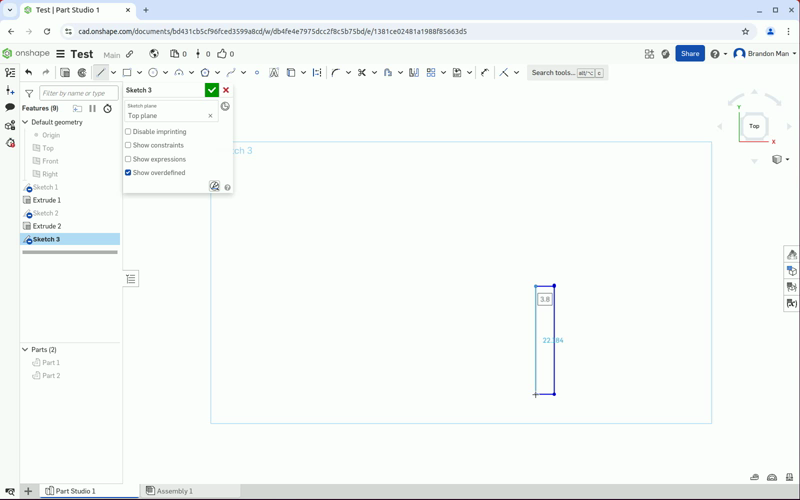
key(esc)
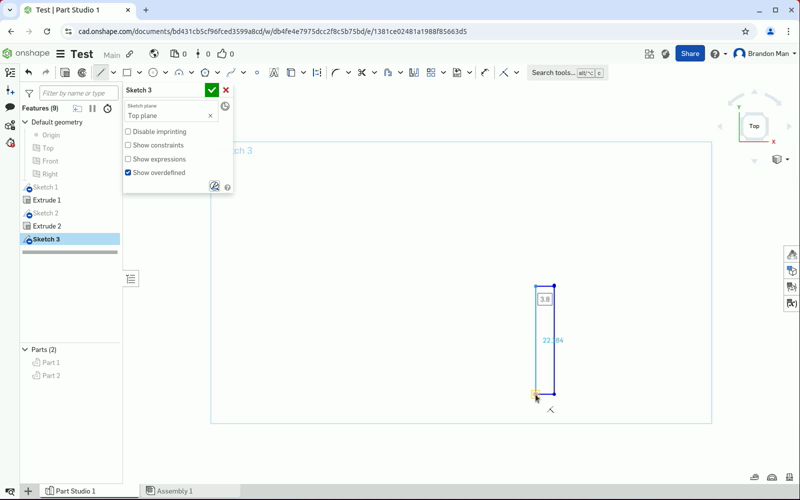
mouse_move(547, 329)
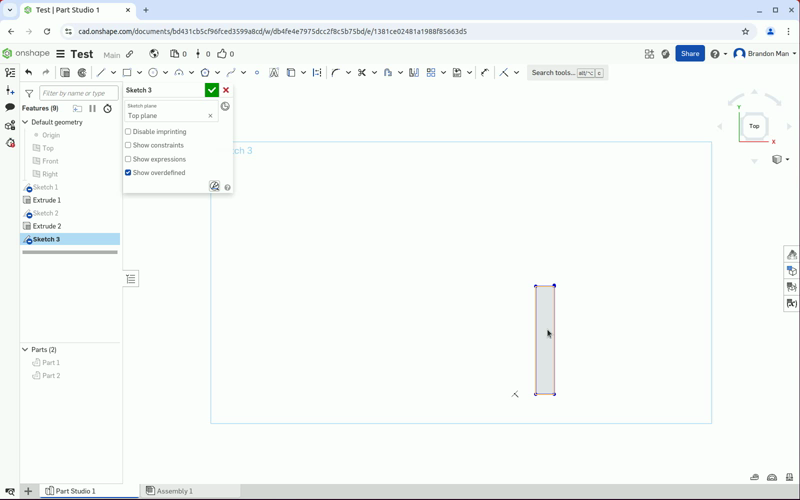
scroll(6)
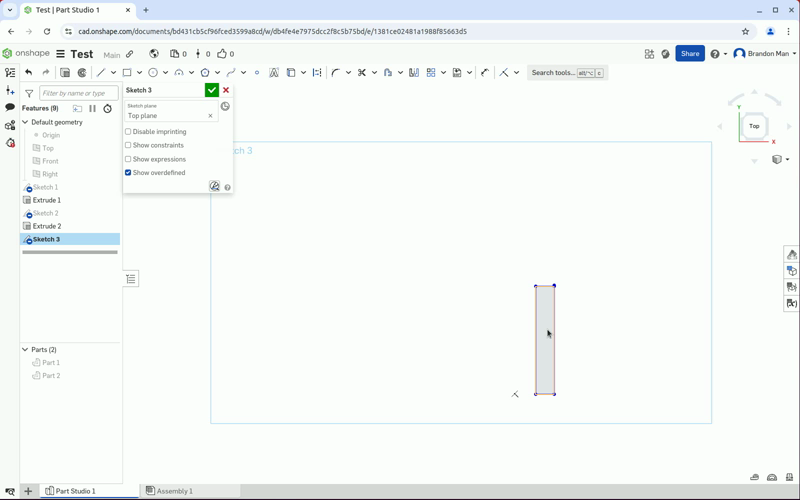
scroll(6)
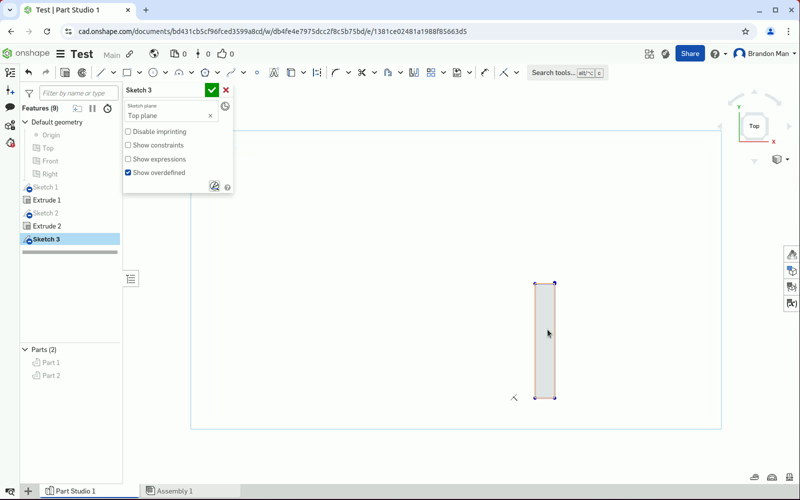
scroll(6)
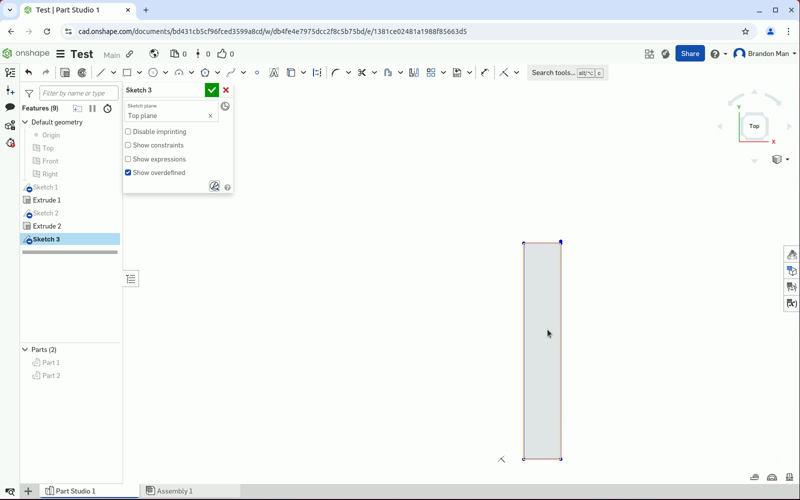
scroll(6)
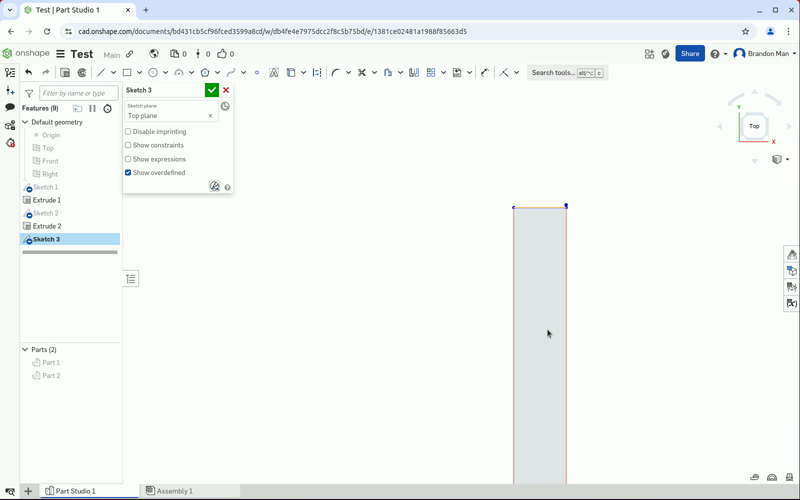
scroll(6)
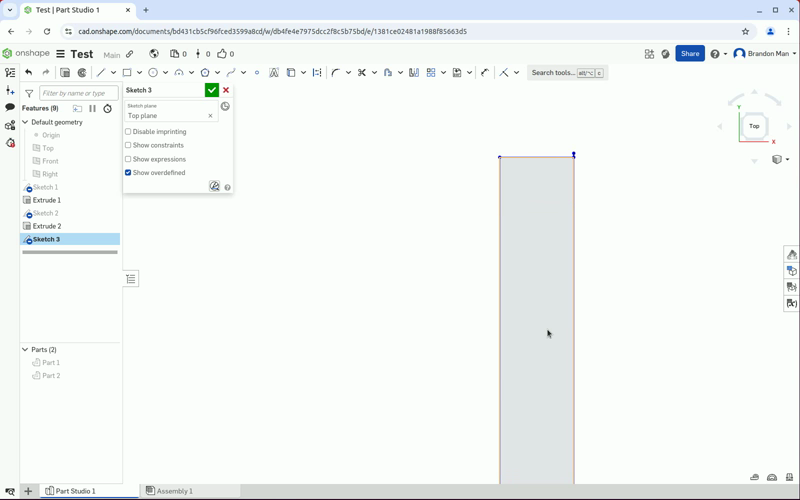
scroll(6)
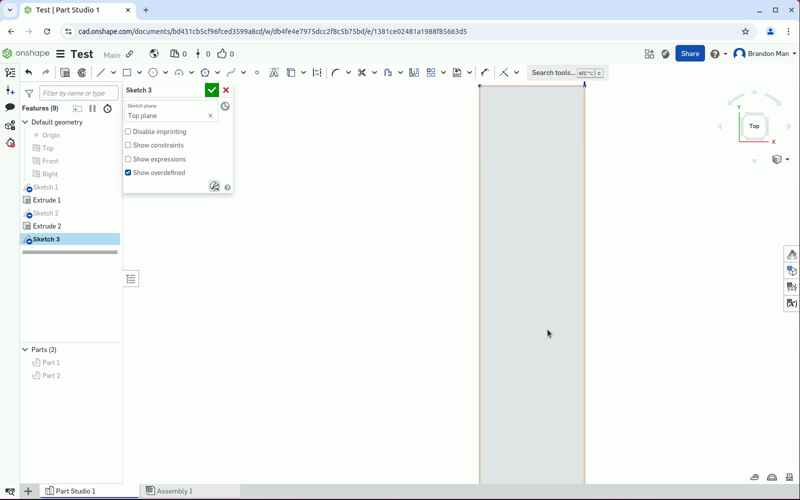
scroll(6)
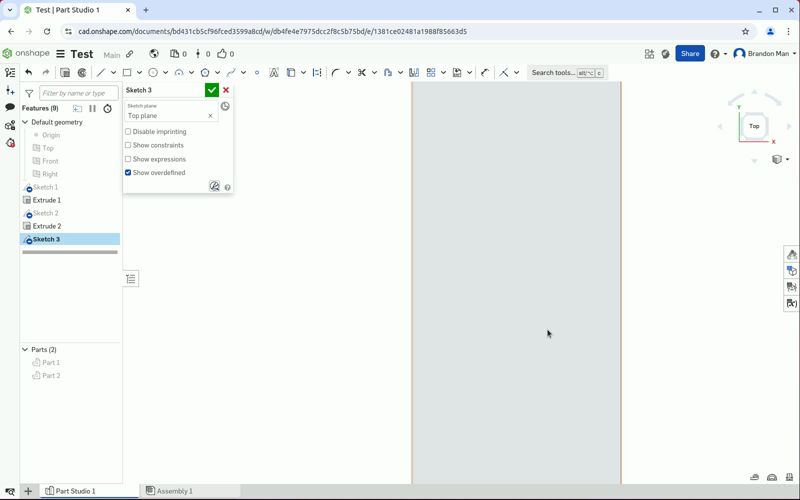
click(547, 329)
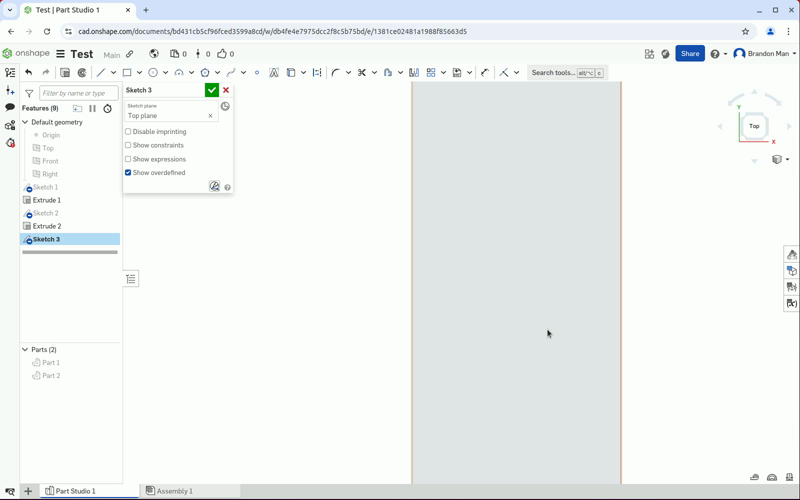
scroll(-6)
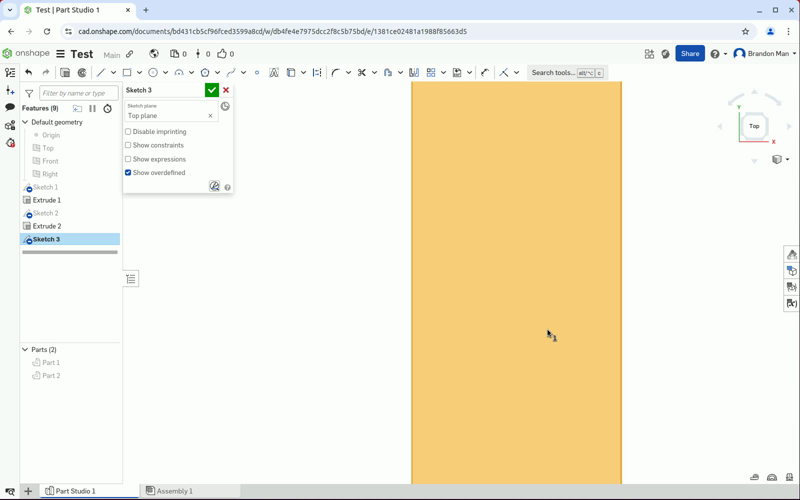
scroll(-6)
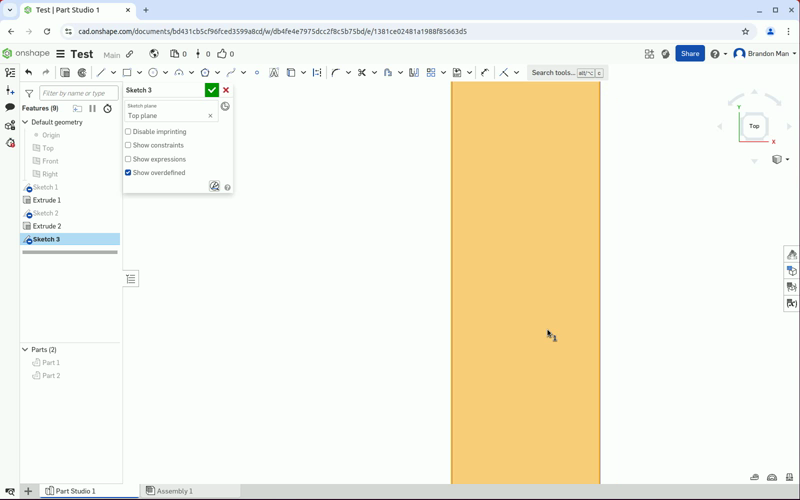
scroll(-6)
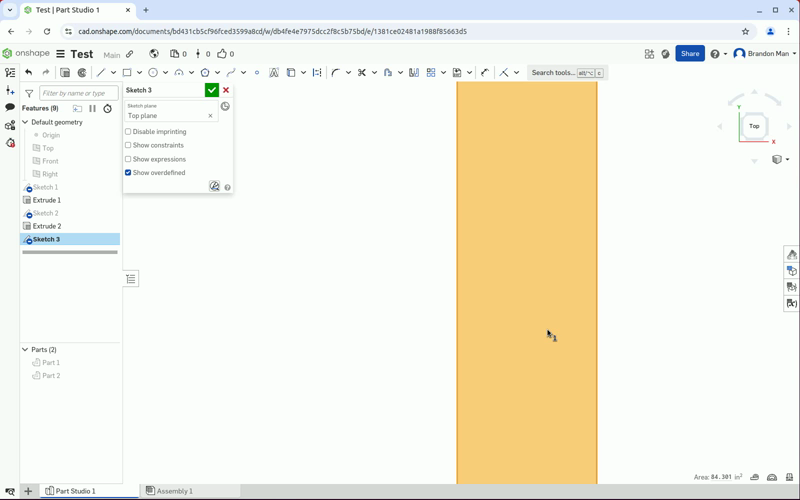
scroll(-6)
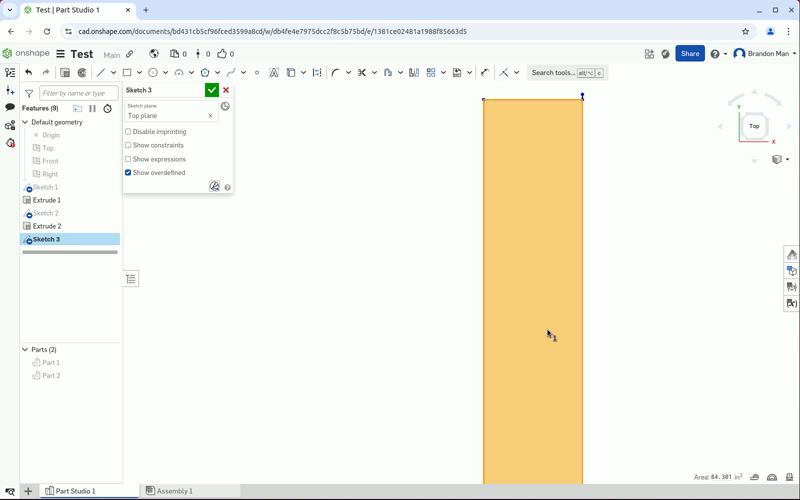
scroll(-6)
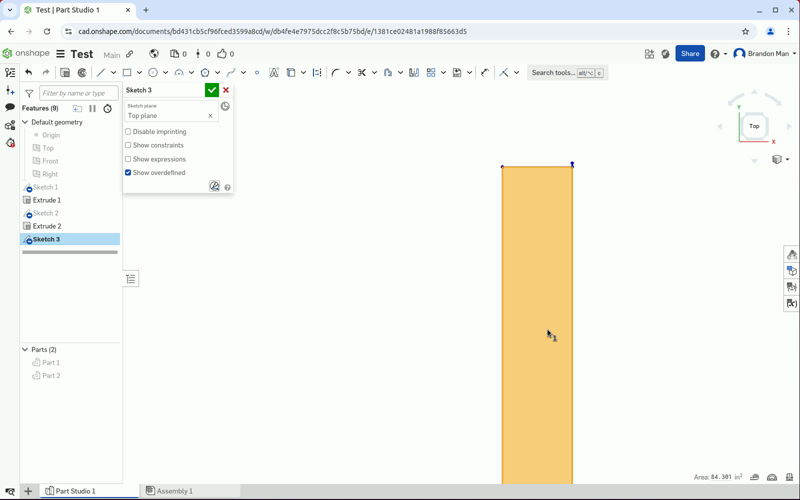
scroll(-6)
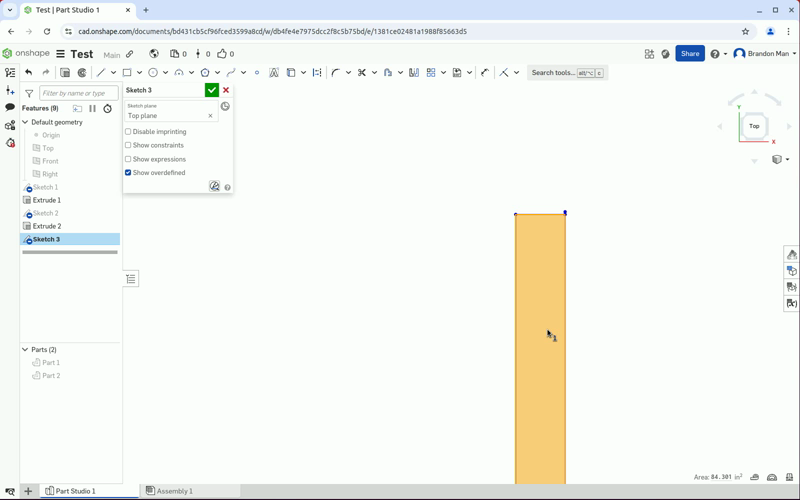
scroll(-6)
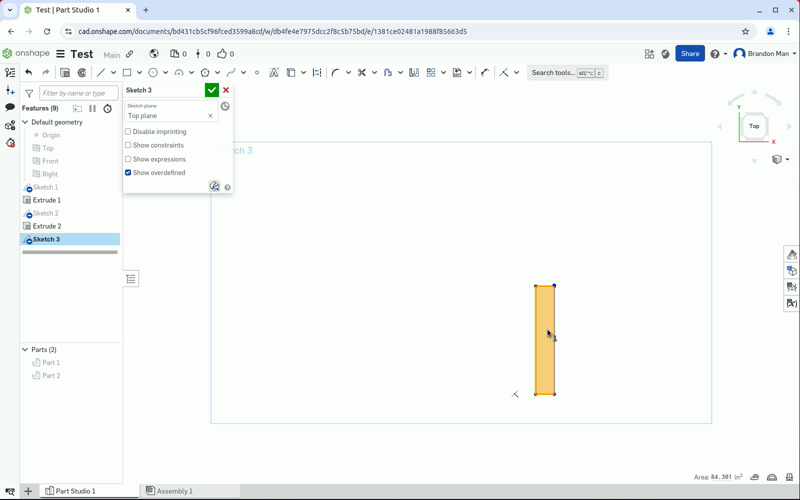
mouse_move(73, 352)
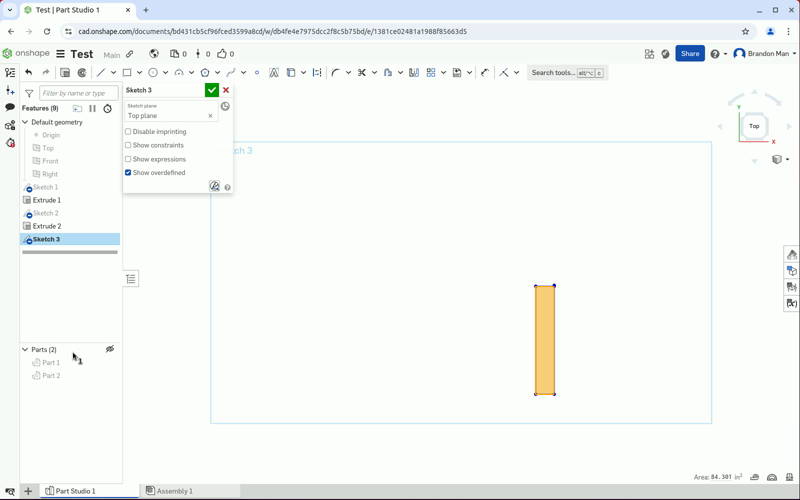
key(shift+y)
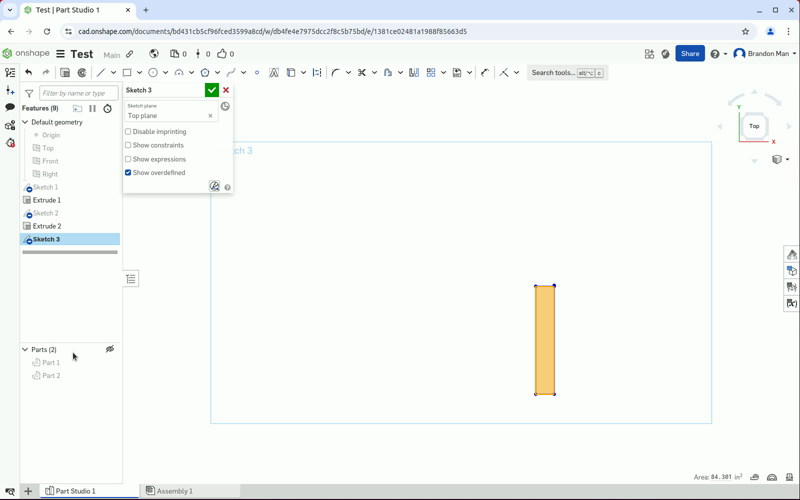
key(shift+e)
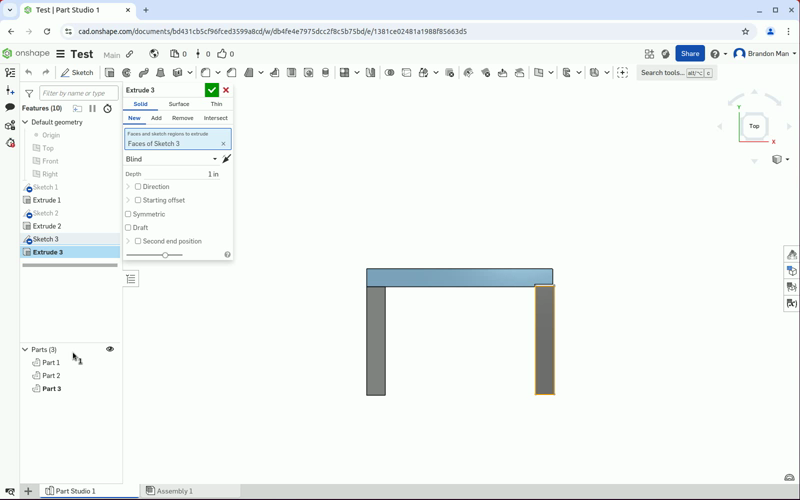
mouse_move(143, 106)
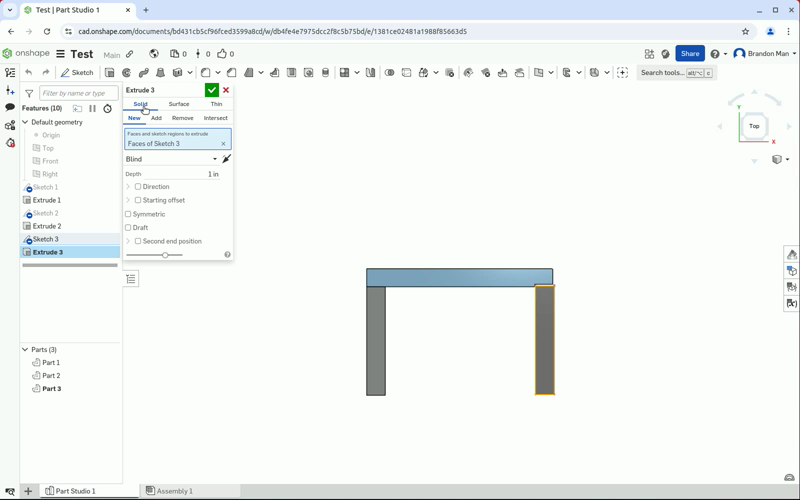
click(143, 106)
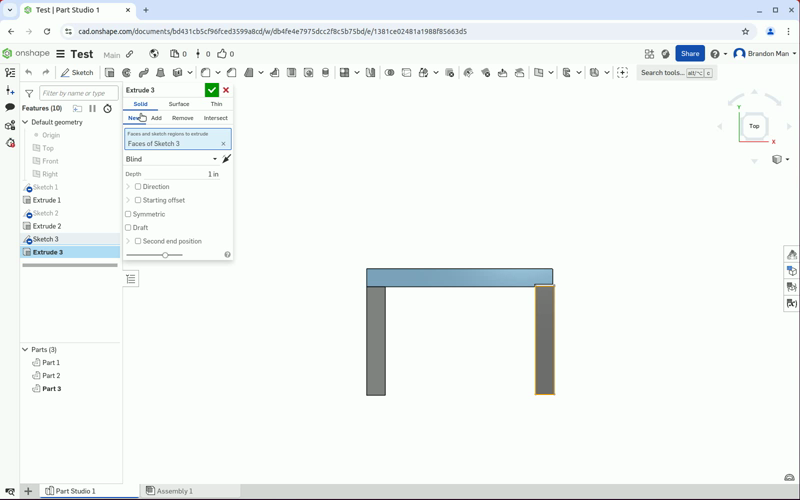
mouse_move(137, 120)
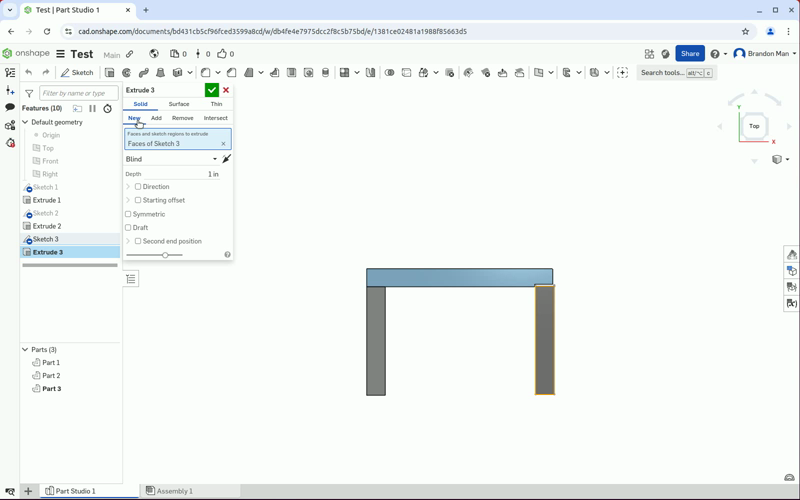
click(137, 120)
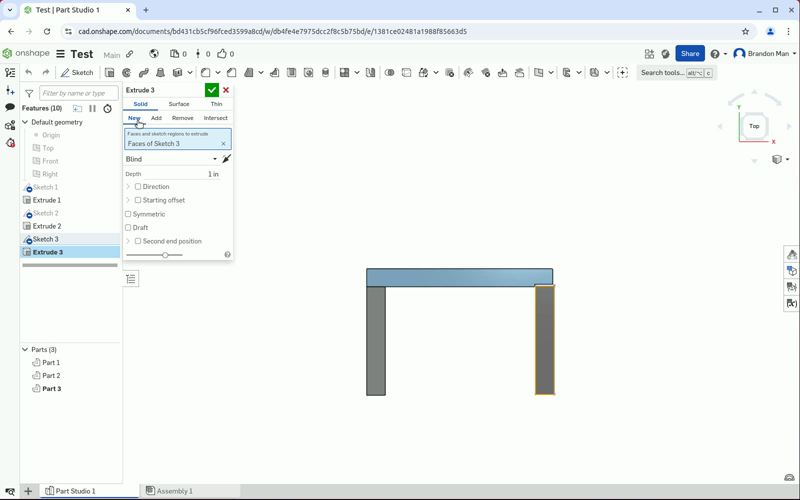
key(tab, 4)
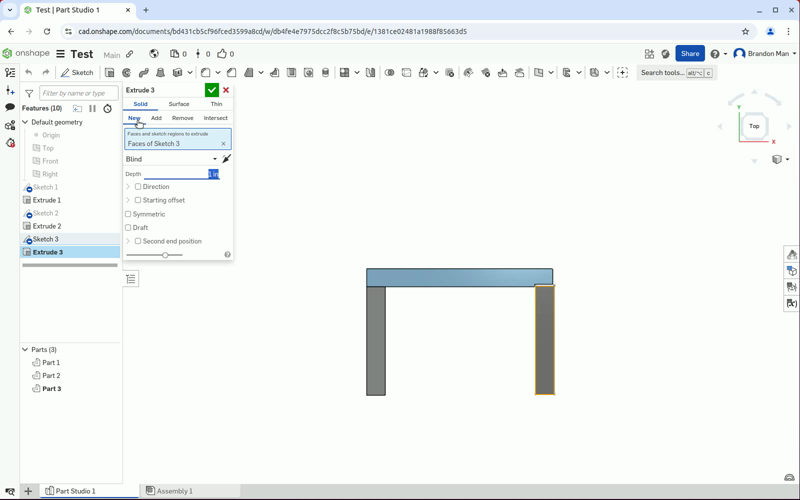
text(8.906)
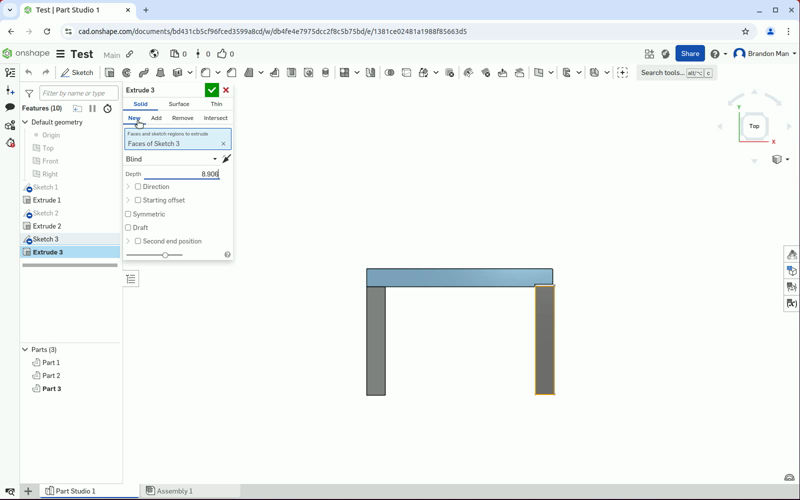
key(enter)
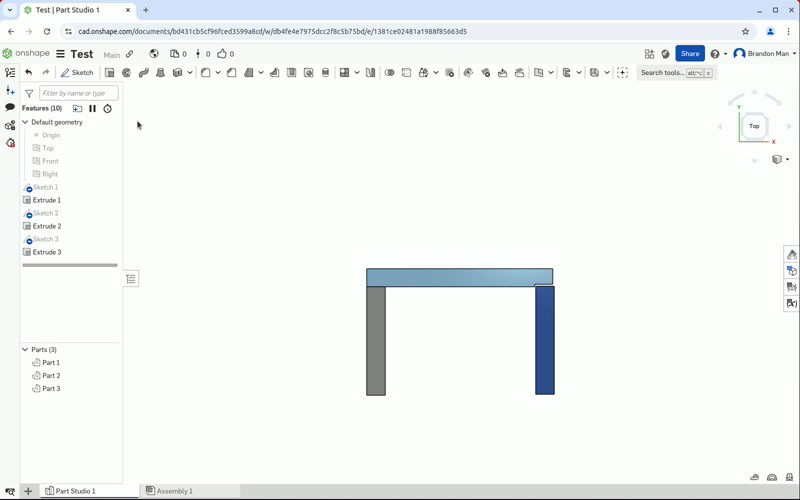
key(shift+h)
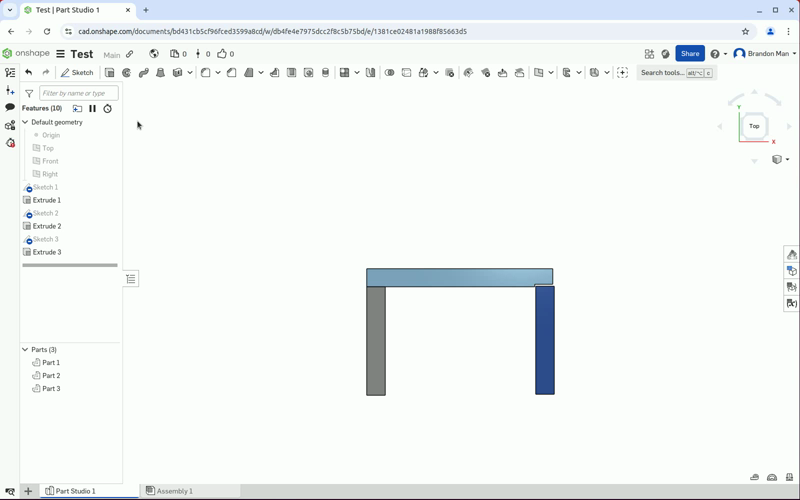
key(shift+h)
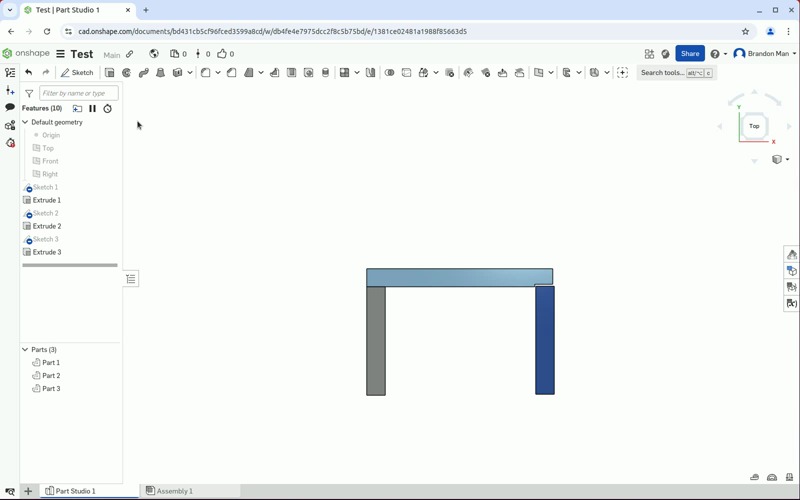
mouse_move(73, 189)
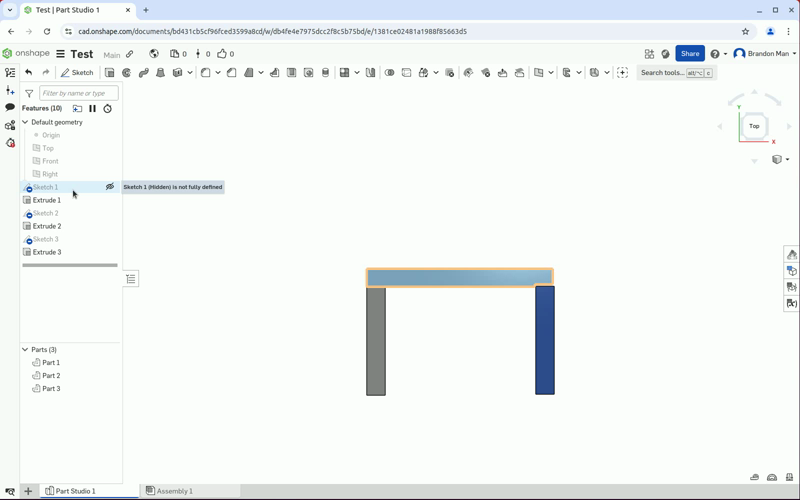
click(73, 189)
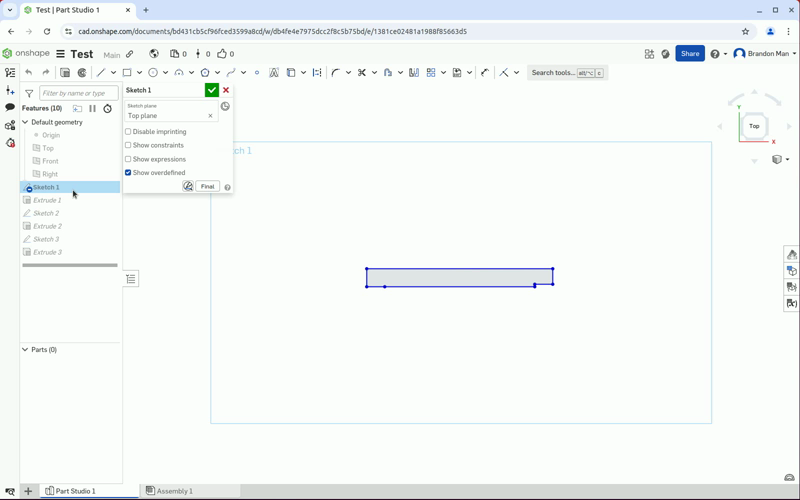
mouse_move(229, 92)
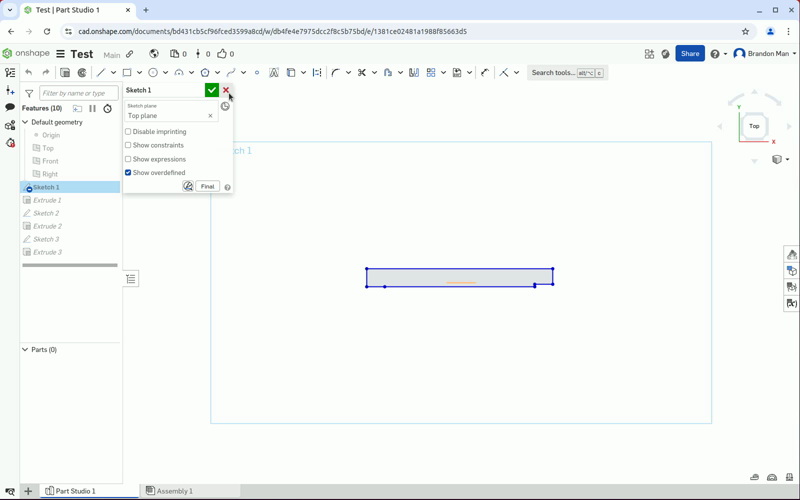
click(229, 92)
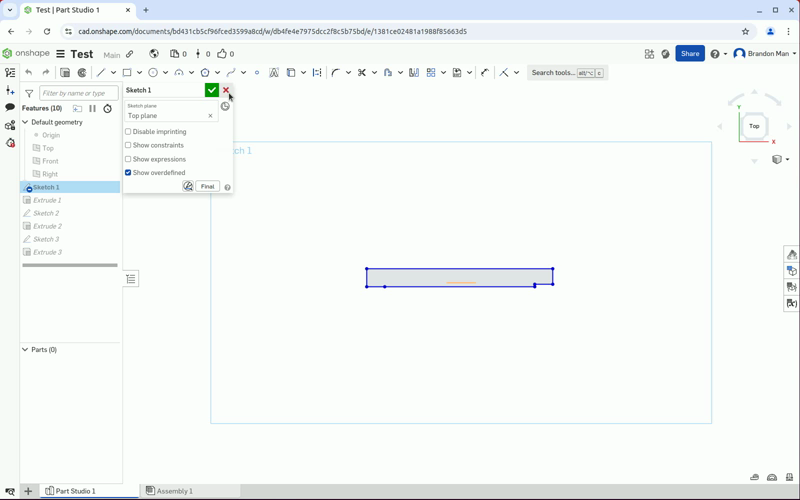
key(shift+s)
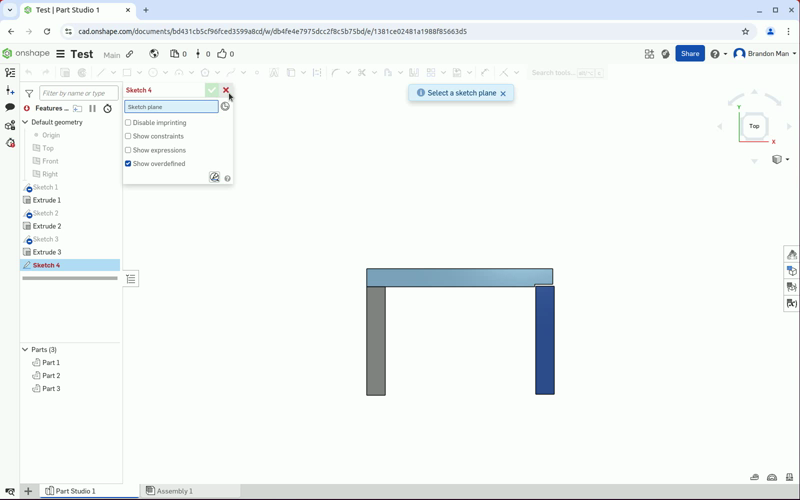
mouse_move(73, 150)
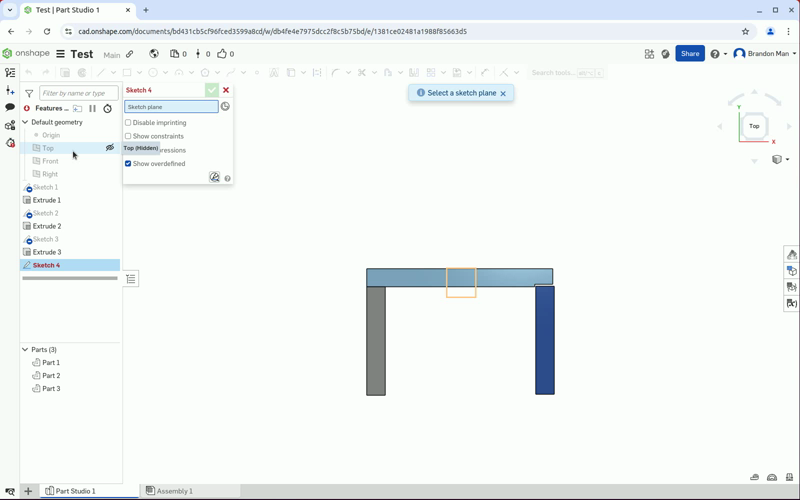
click(73, 150)
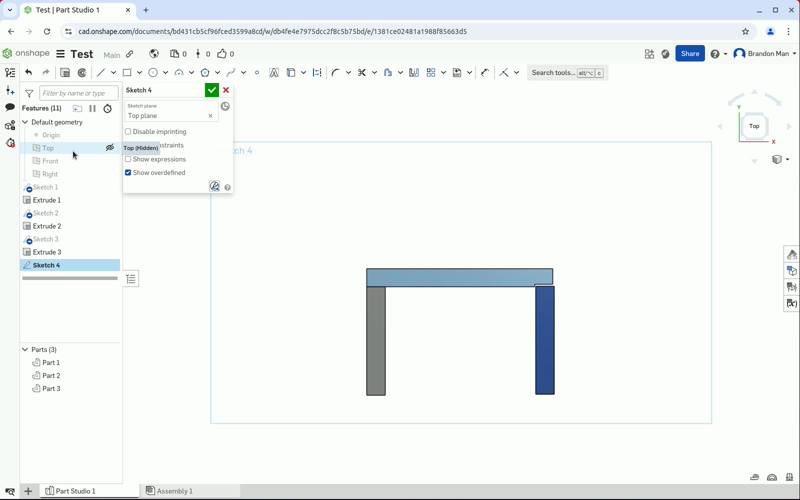
mouse_move(73, 352)
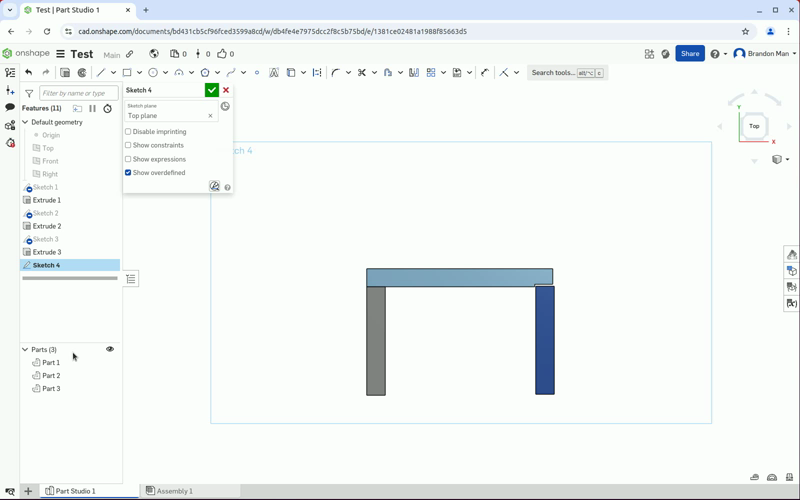
key(y)
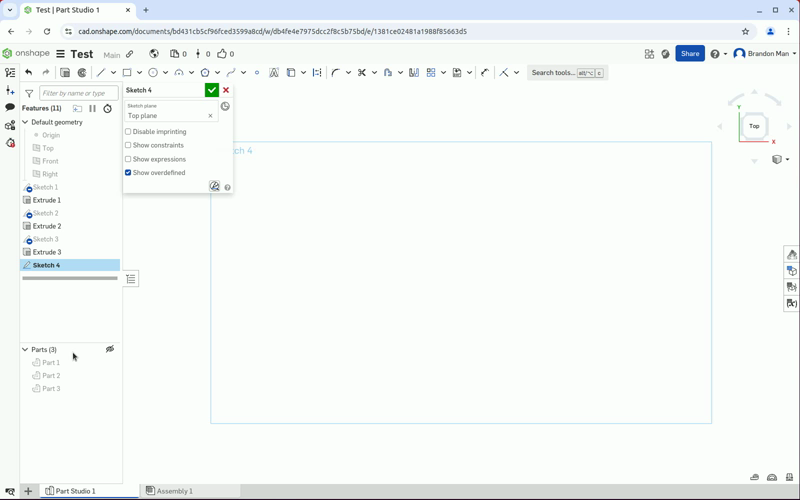
key(l)
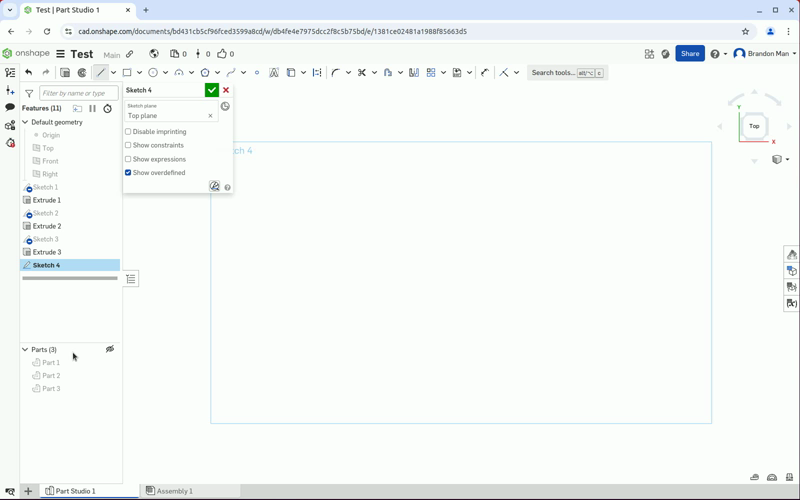
key_down(shift)
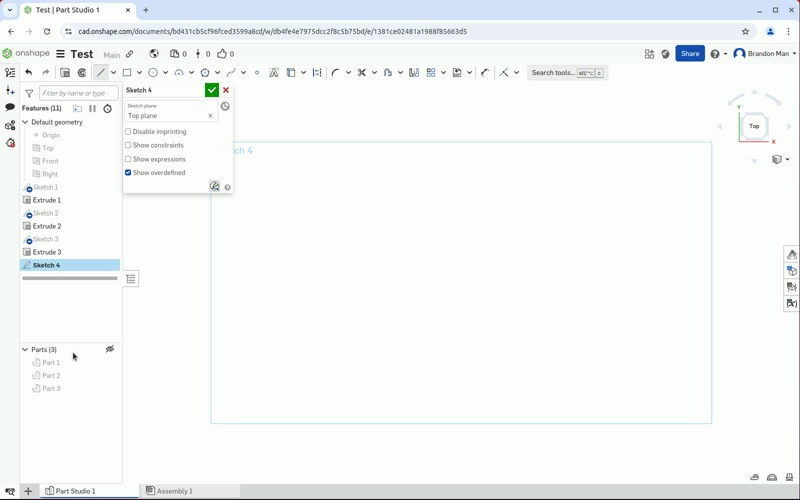
mouse_move(535, 286)
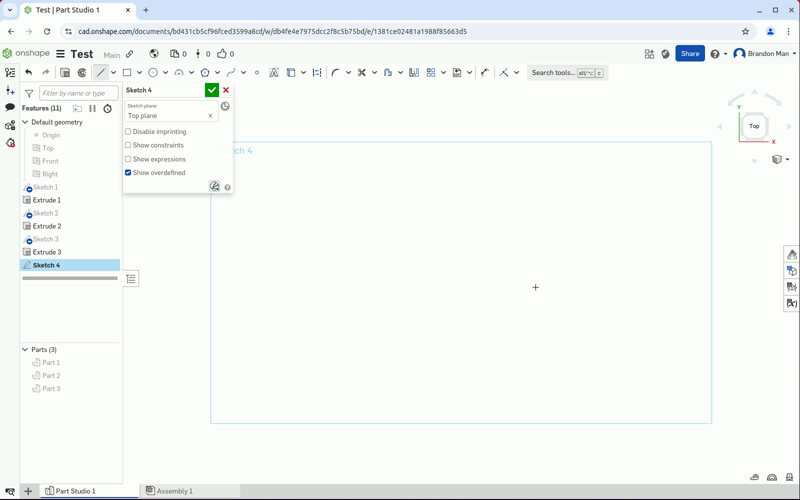
click(535, 286)
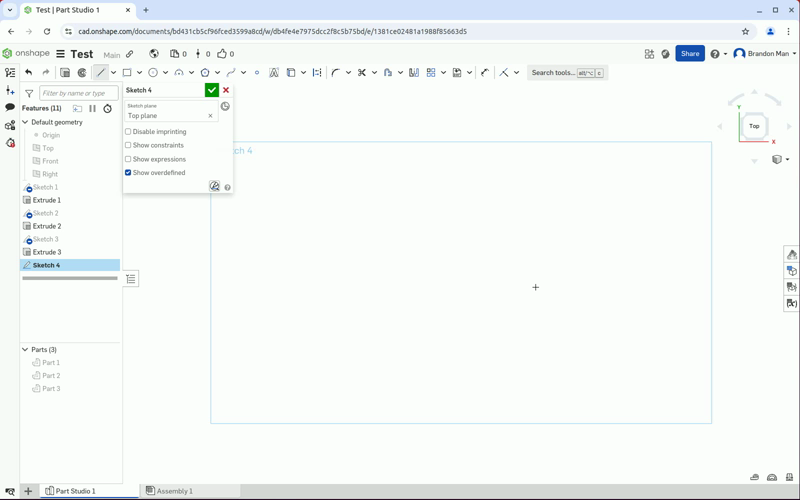
key_up(shift)
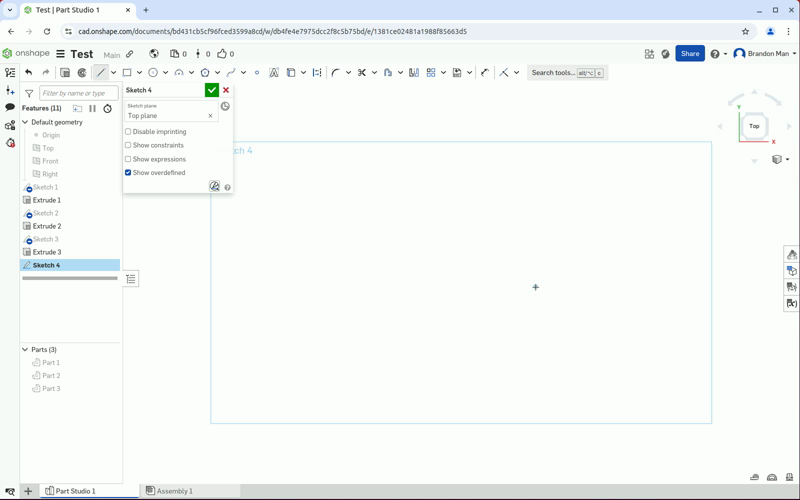
key_down(shift)
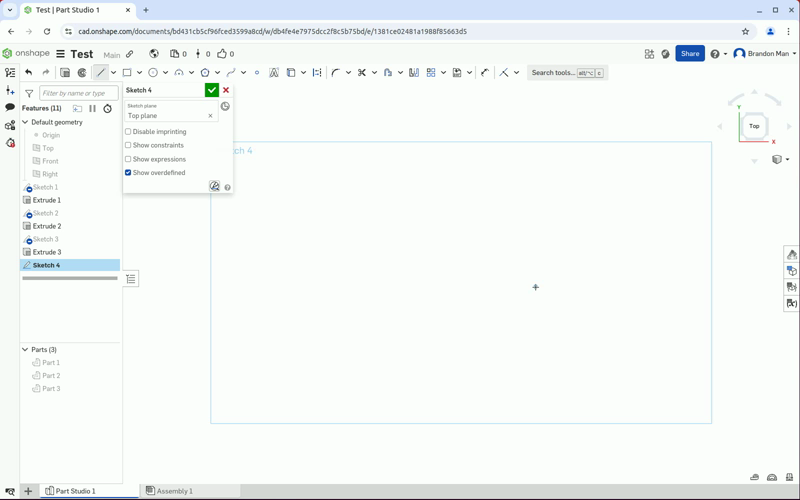
mouse_move(565, 286)
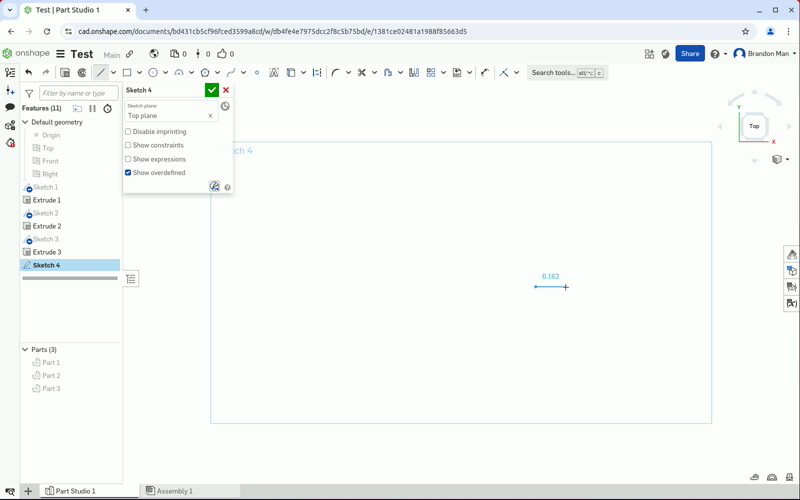
mouse_move(554, 286)
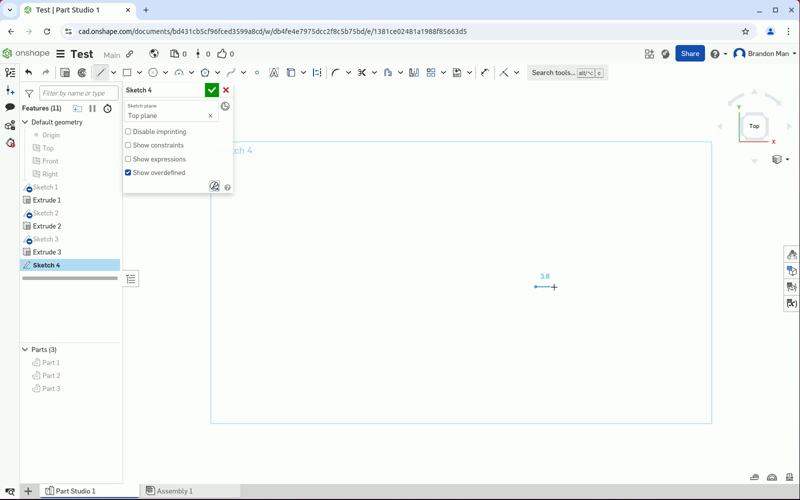
click(554, 286)
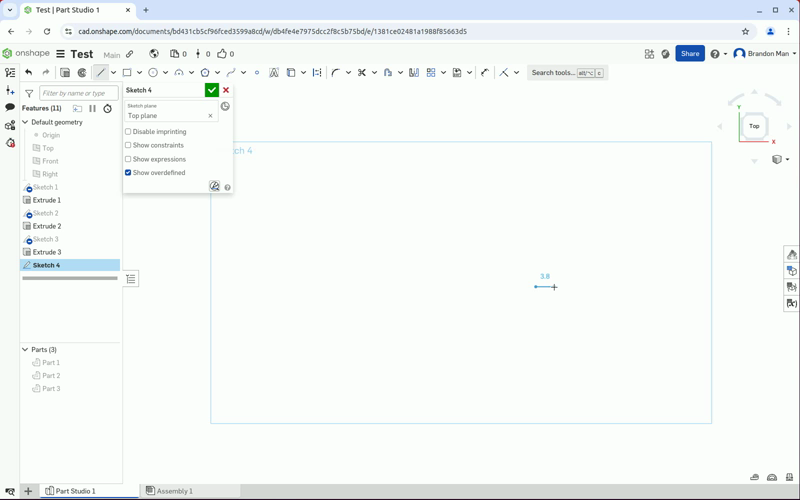
key_up(shift)
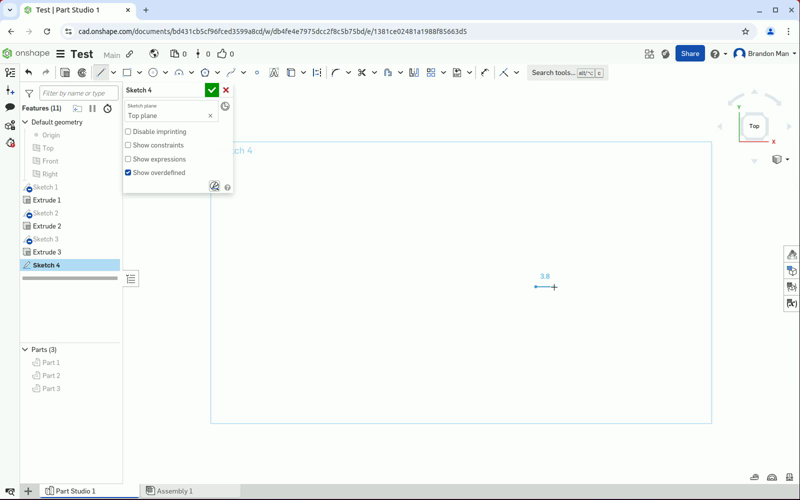
key_down(shift)
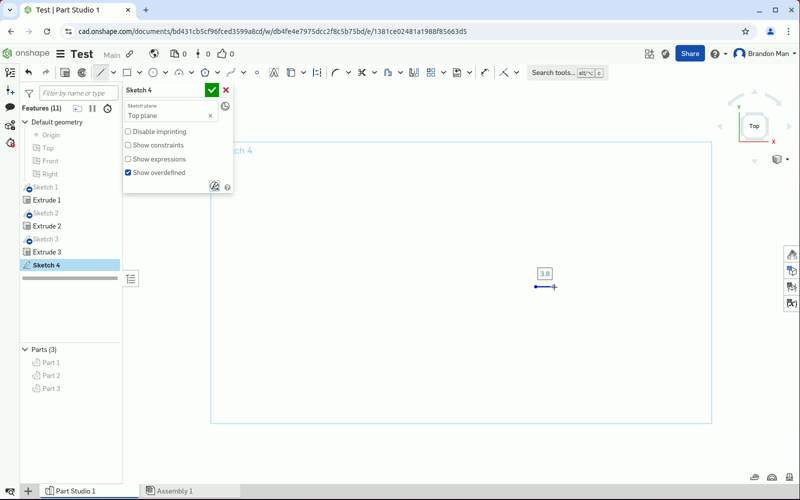
mouse_move(584, 286)
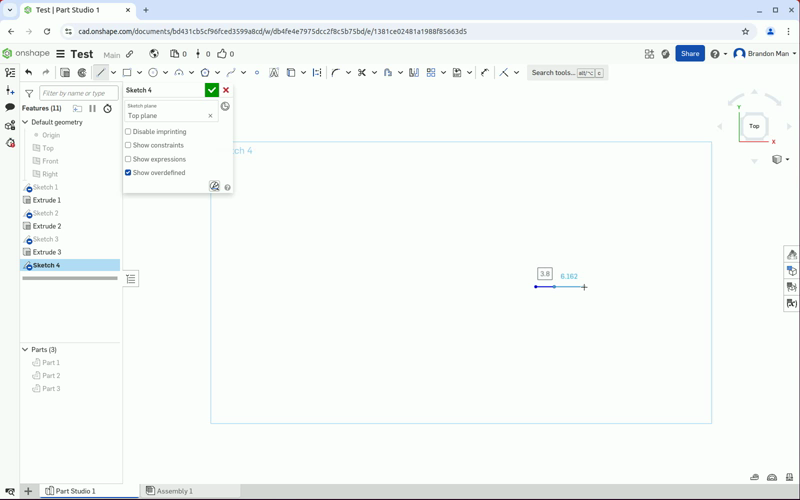
mouse_move(554, 285)
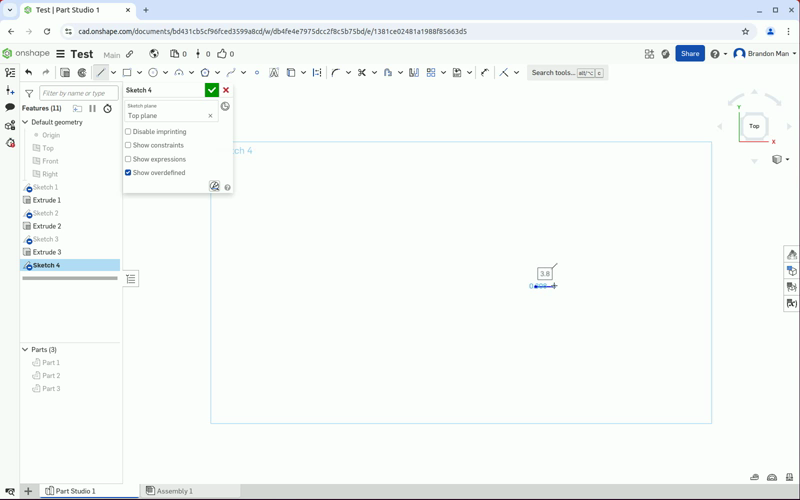
scroll(6)
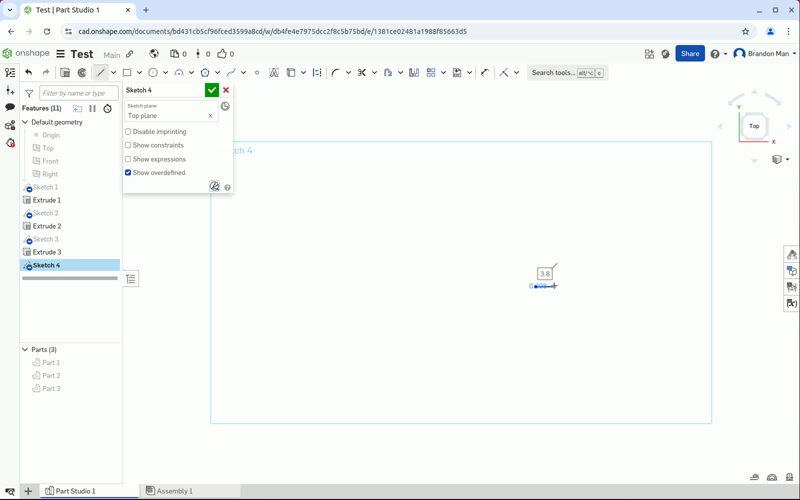
scroll(6)
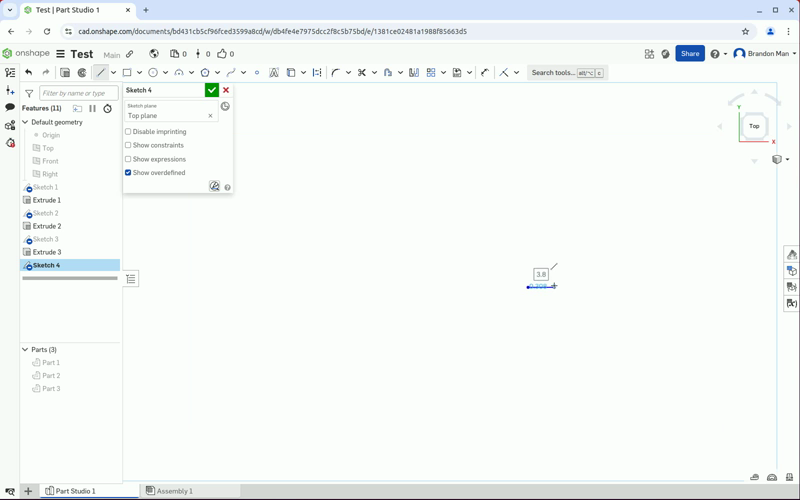
scroll(6)
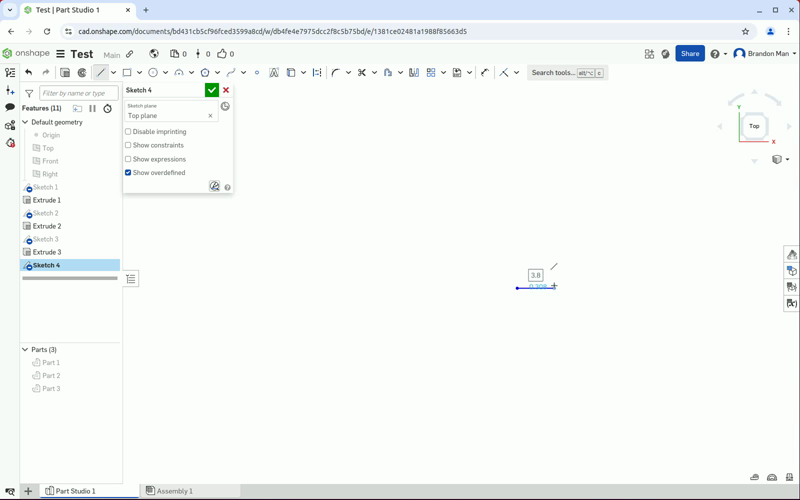
scroll(6)
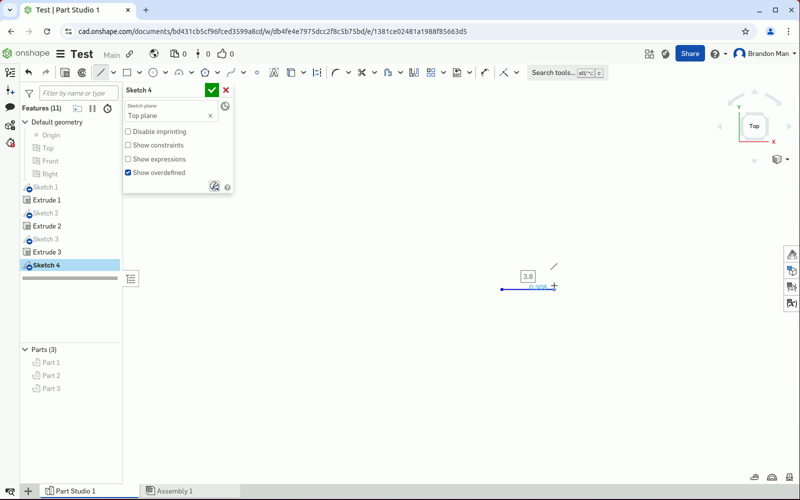
scroll(6)
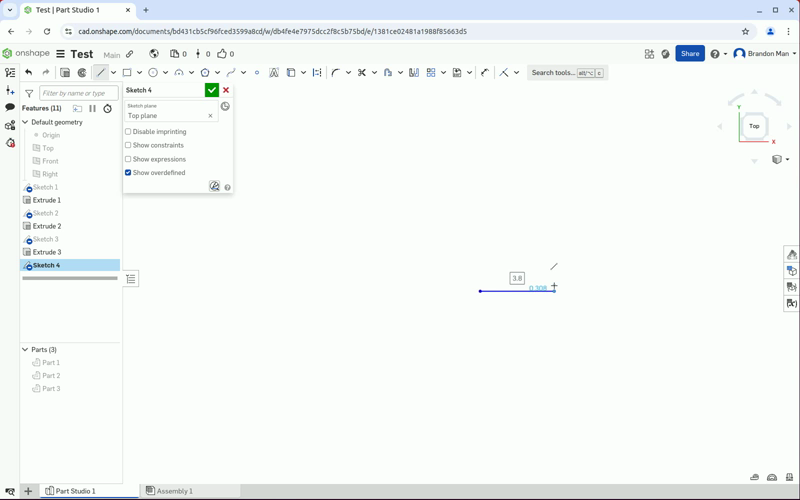
scroll(6)
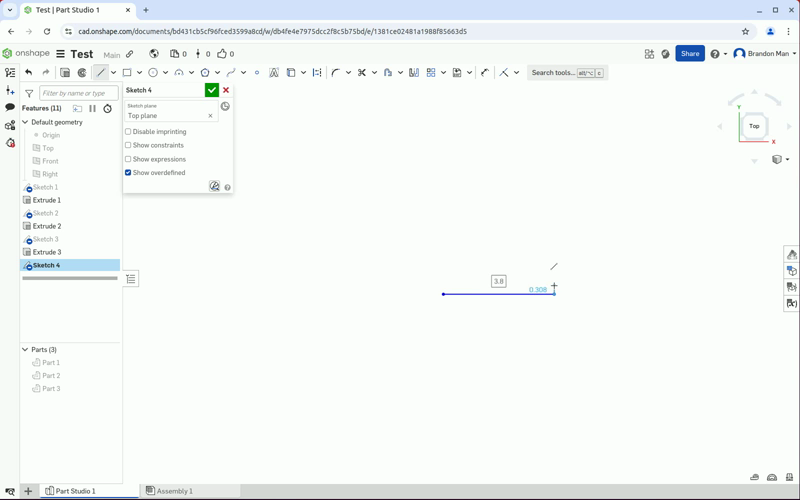
scroll(6)
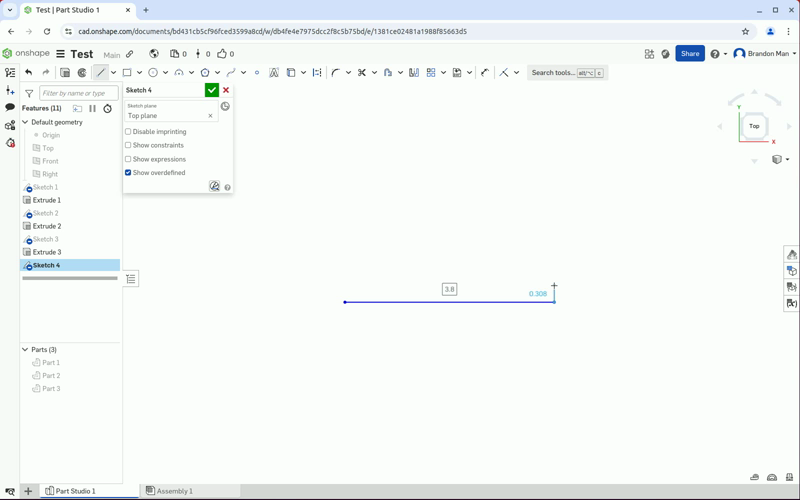
click(554, 285)
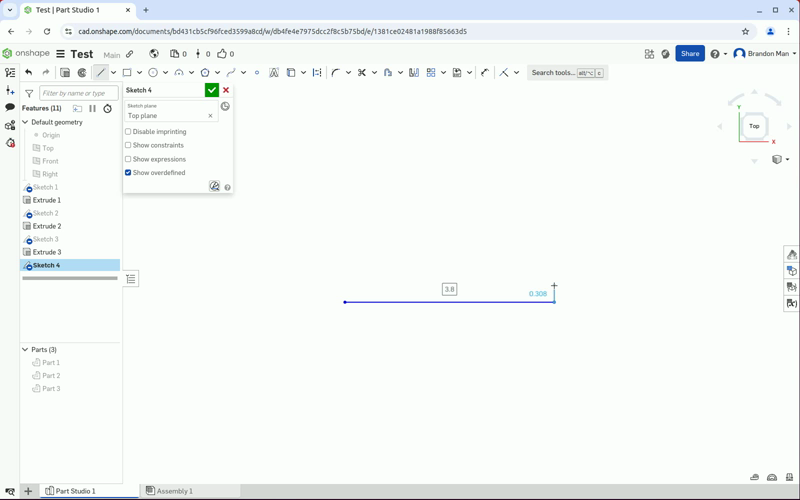
scroll(-6)
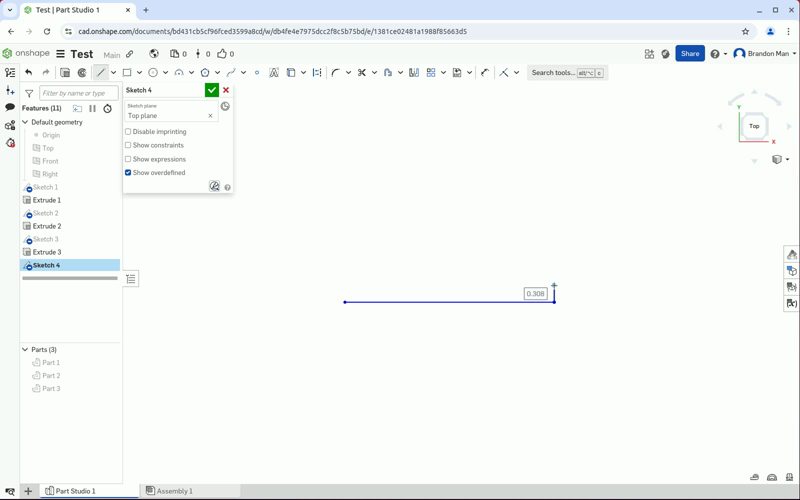
scroll(-6)
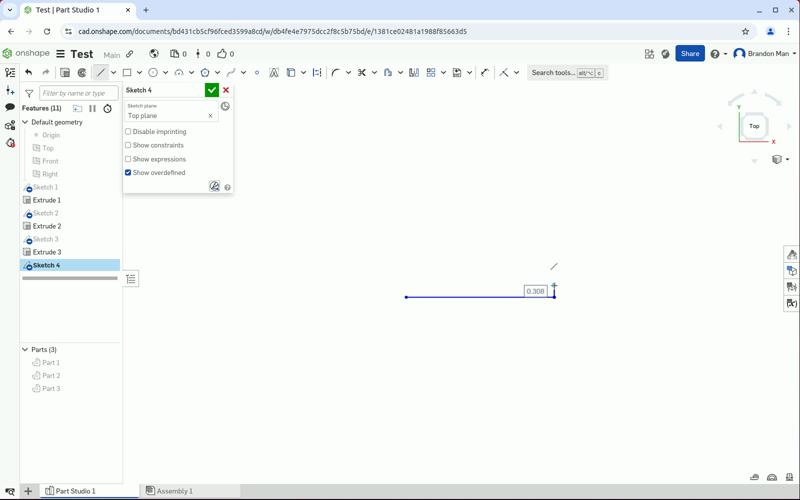
scroll(-6)
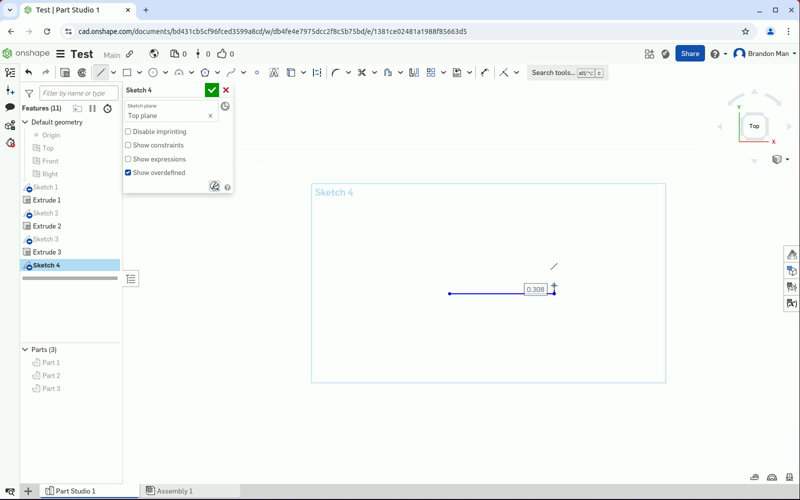
scroll(-6)
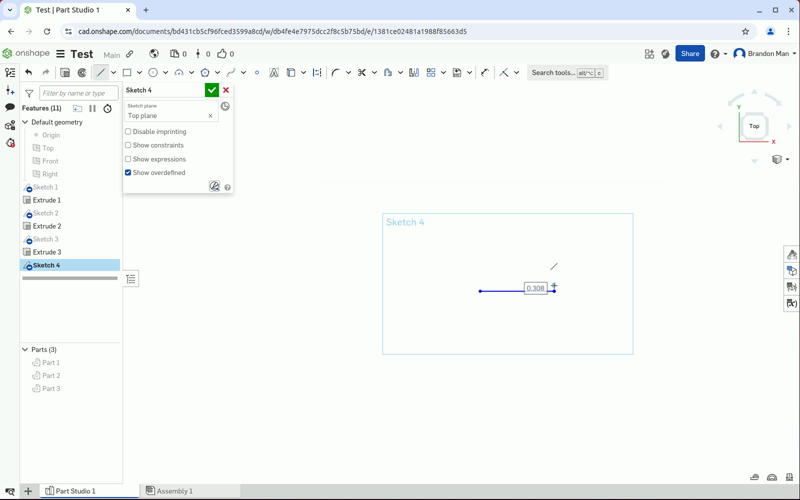
scroll(-6)
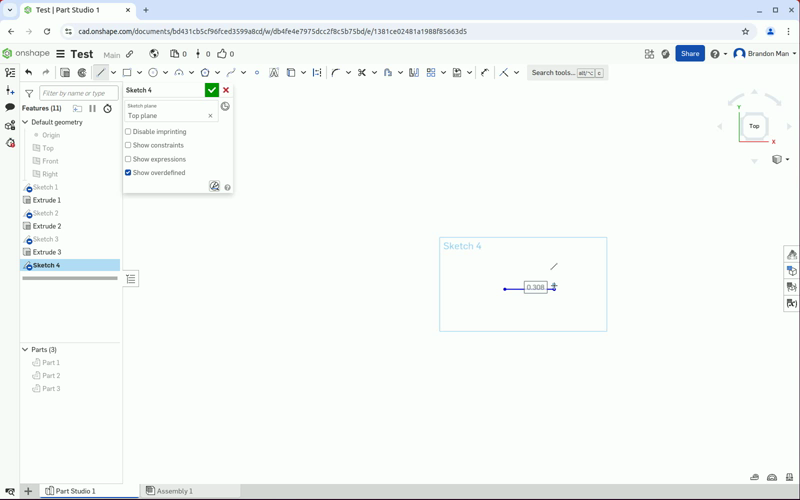
scroll(-6)
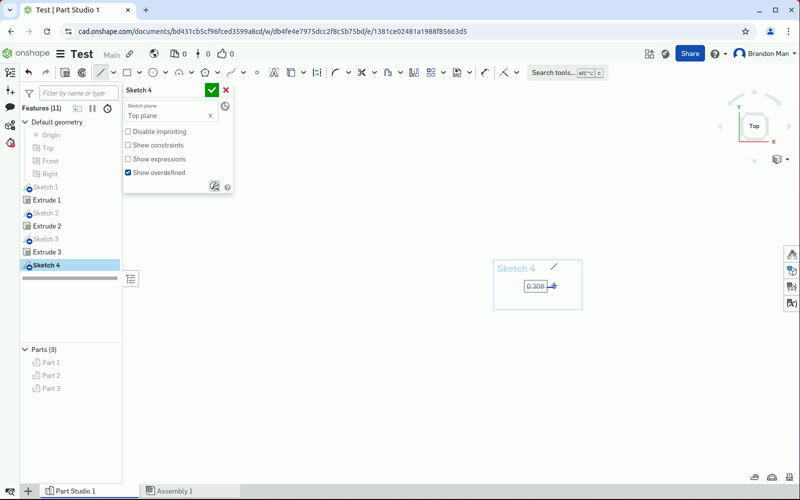
scroll(-6)
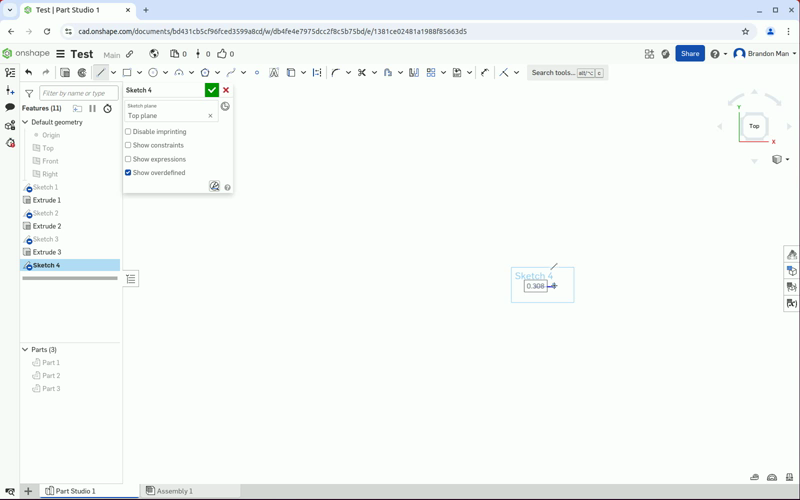
key_up(shift)
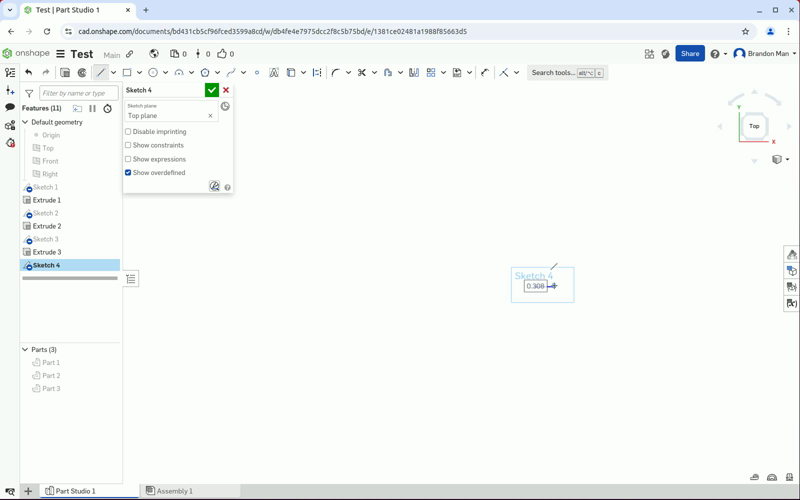
key_down(shift)
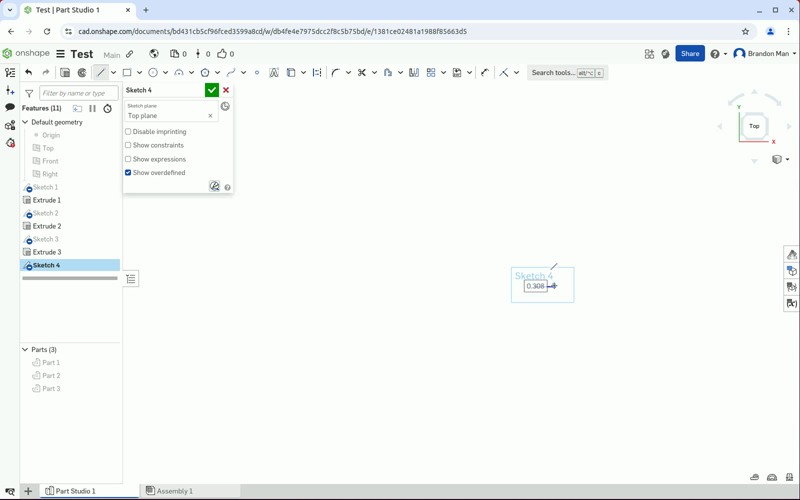
mouse_move(584, 285)
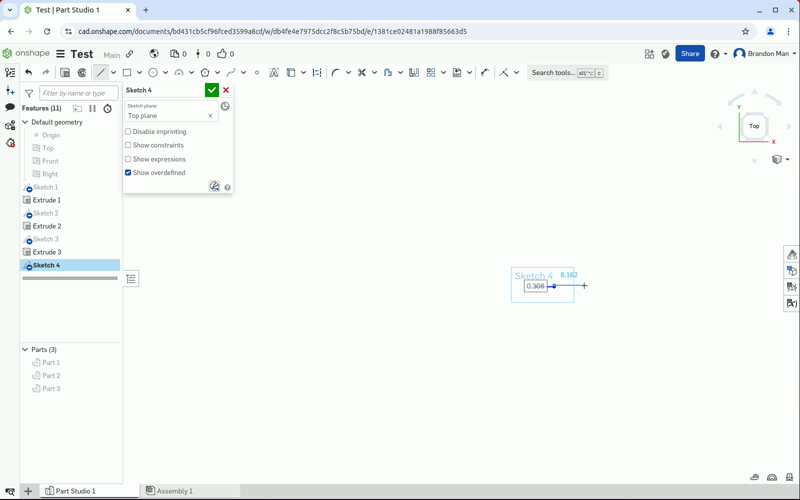
mouse_move(535, 285)
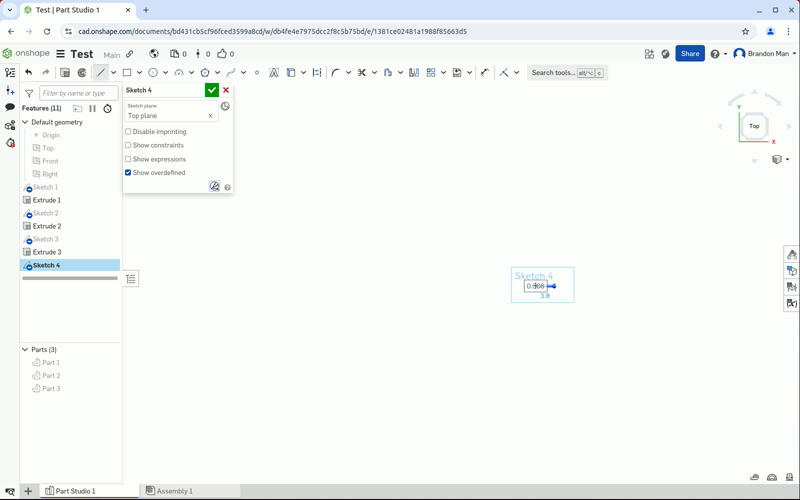
scroll(6)
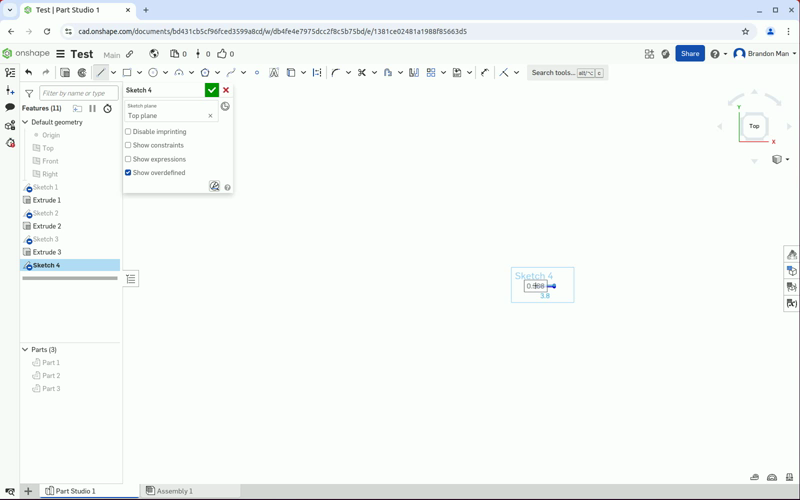
scroll(6)
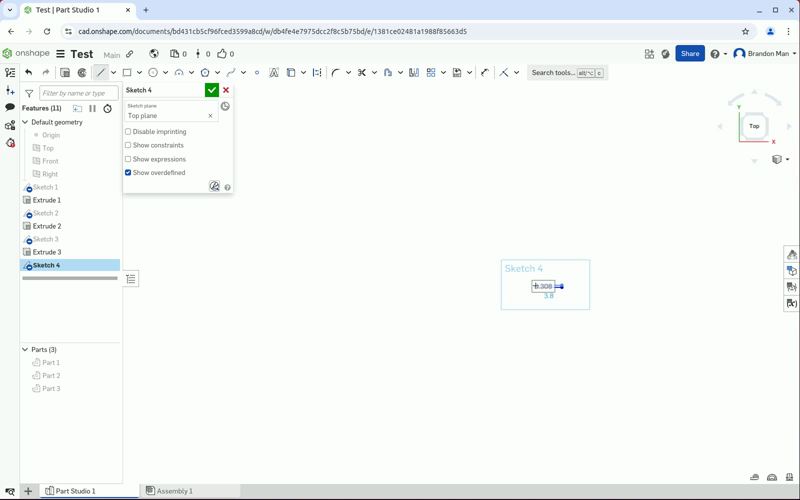
scroll(6)
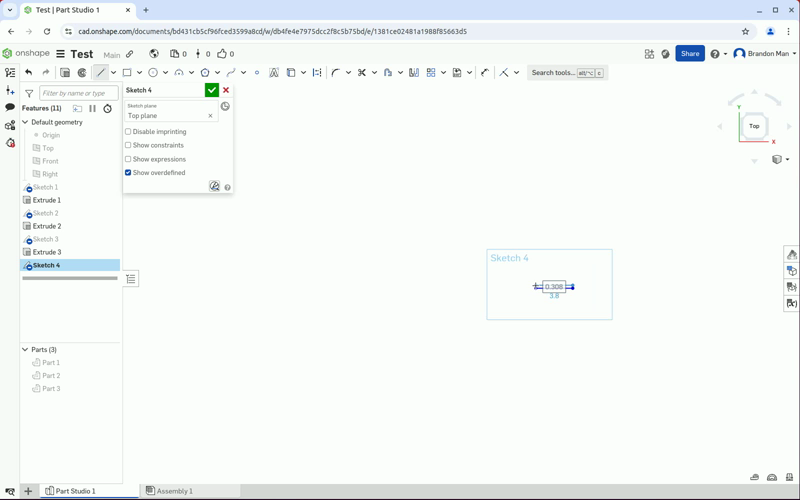
scroll(6)
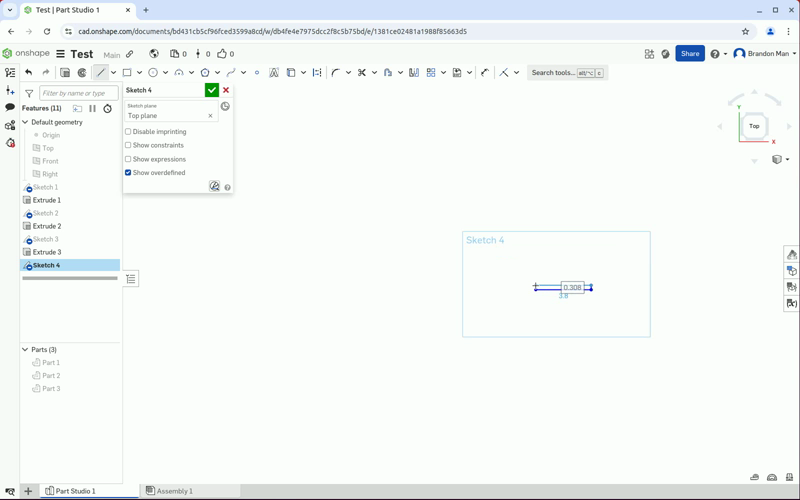
scroll(6)
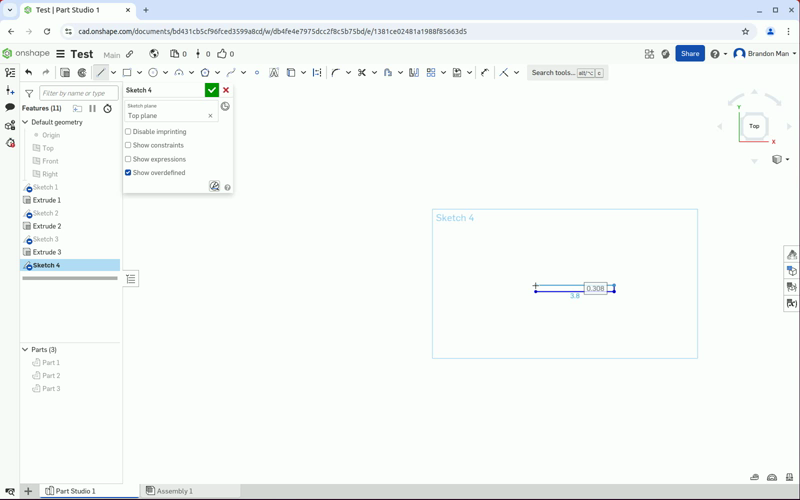
scroll(6)
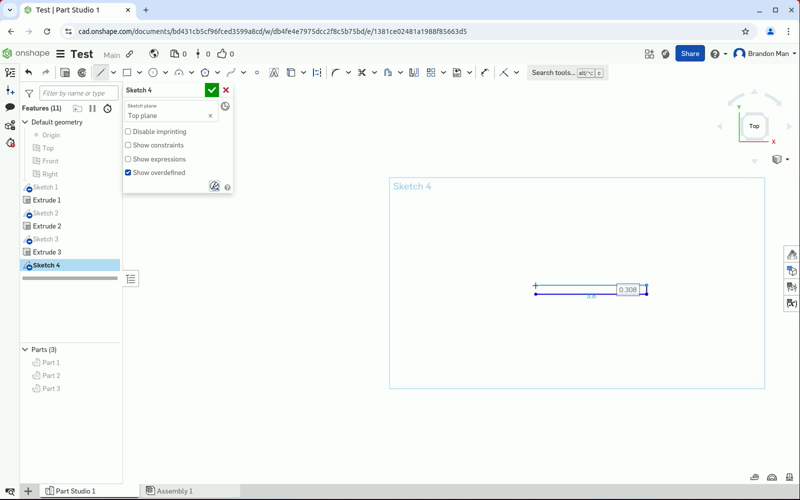
scroll(6)
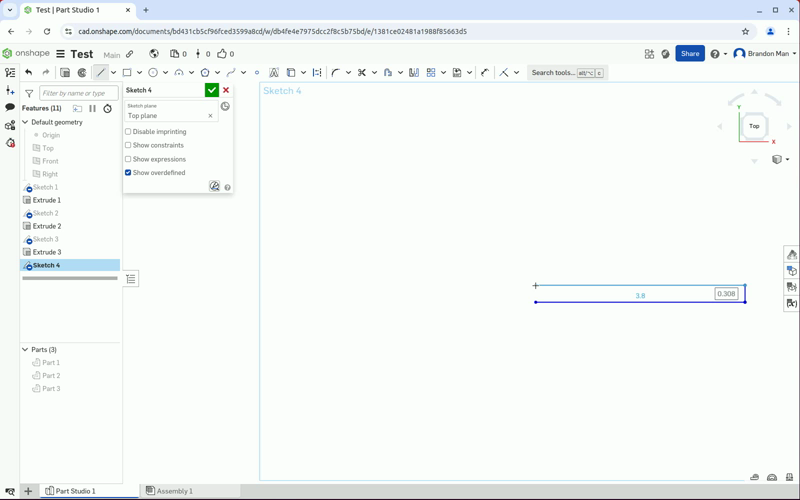
click(535, 285)
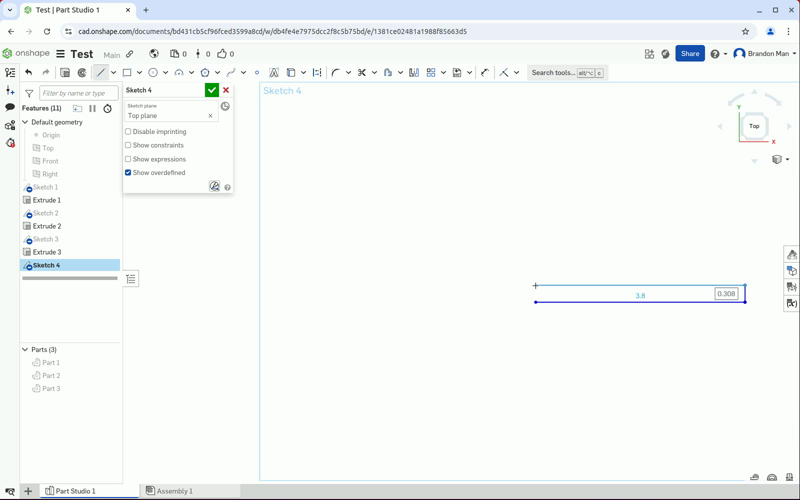
scroll(-6)
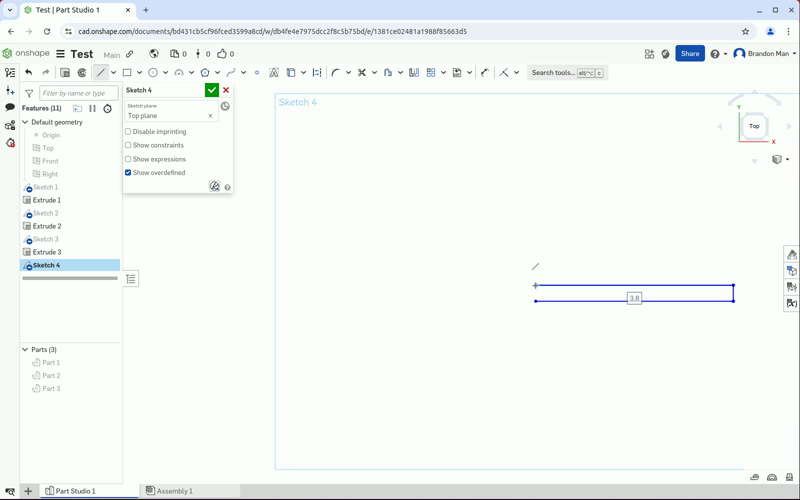
scroll(-6)
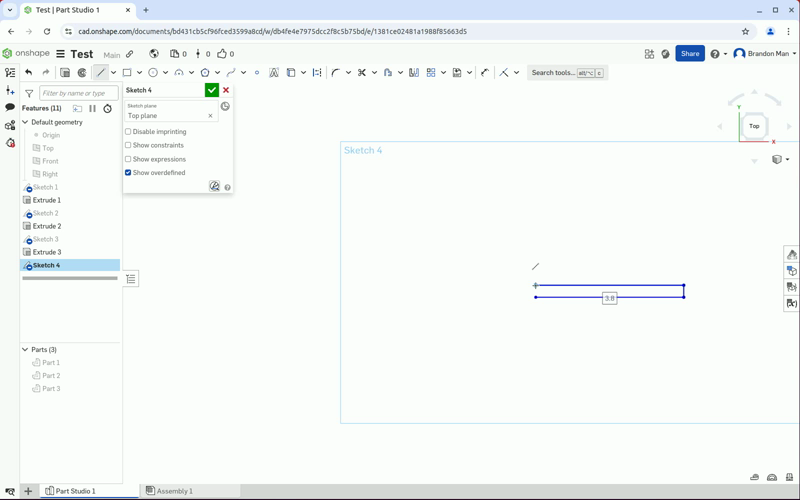
scroll(-6)
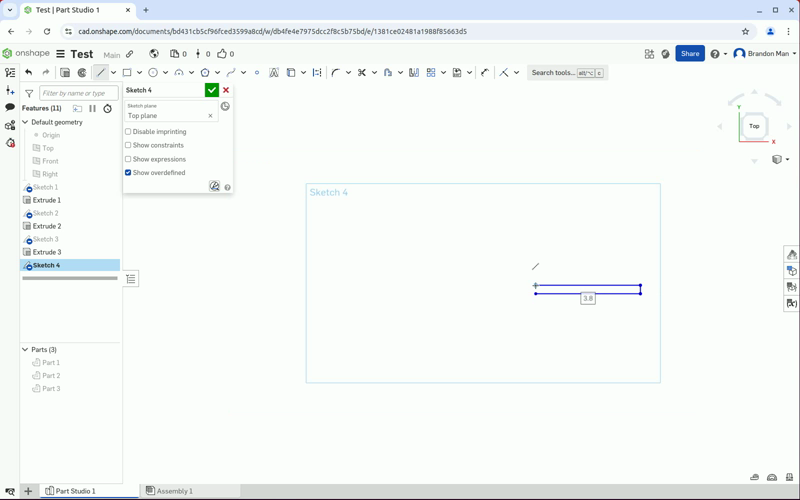
scroll(-6)
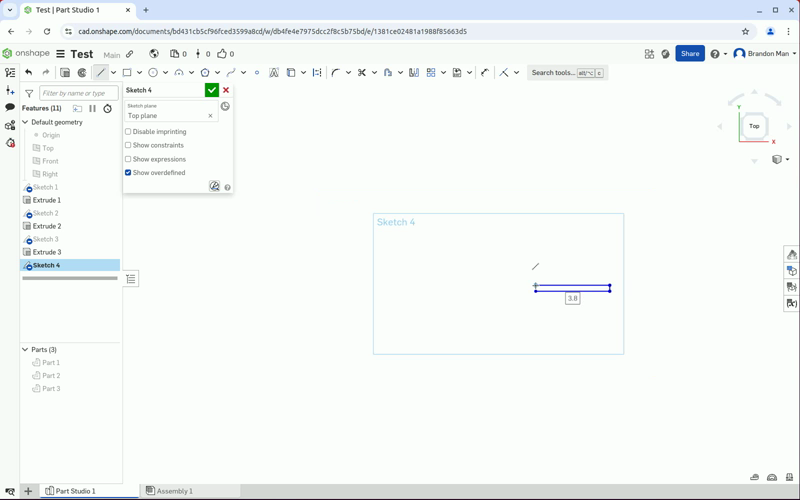
scroll(-6)
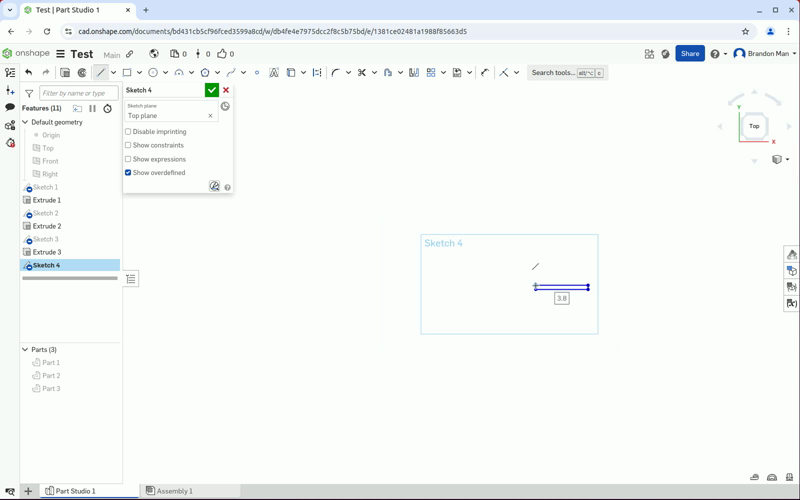
scroll(-6)
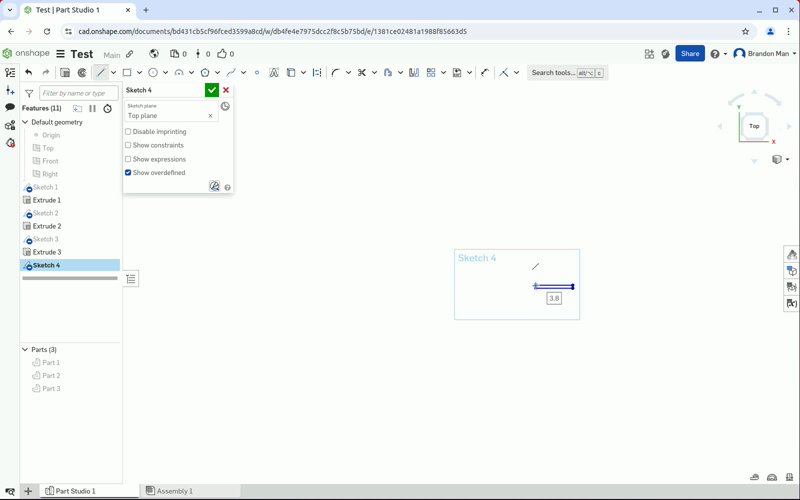
scroll(-6)
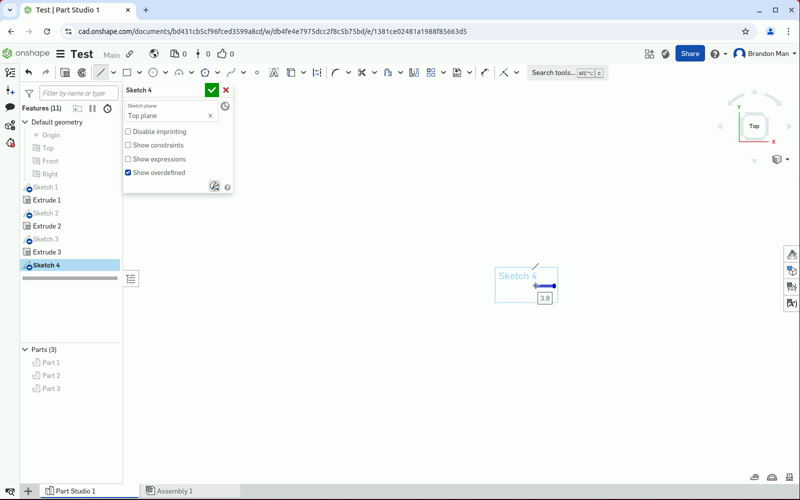
key_up(shift)
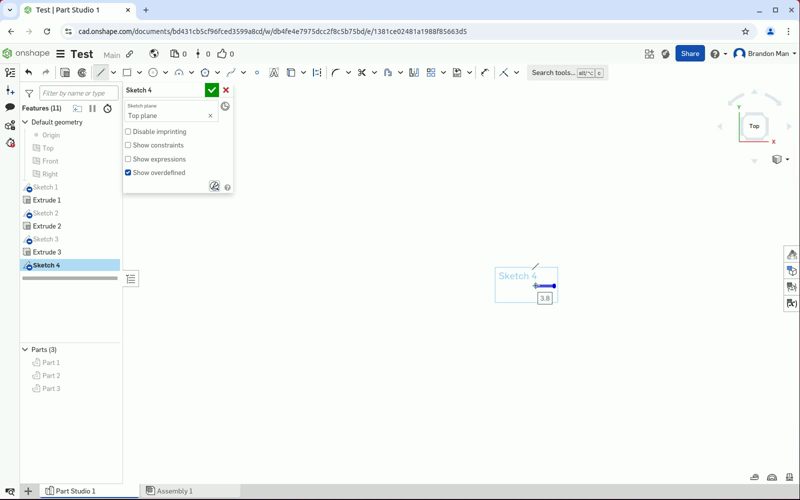
mouse_move(565, 285)
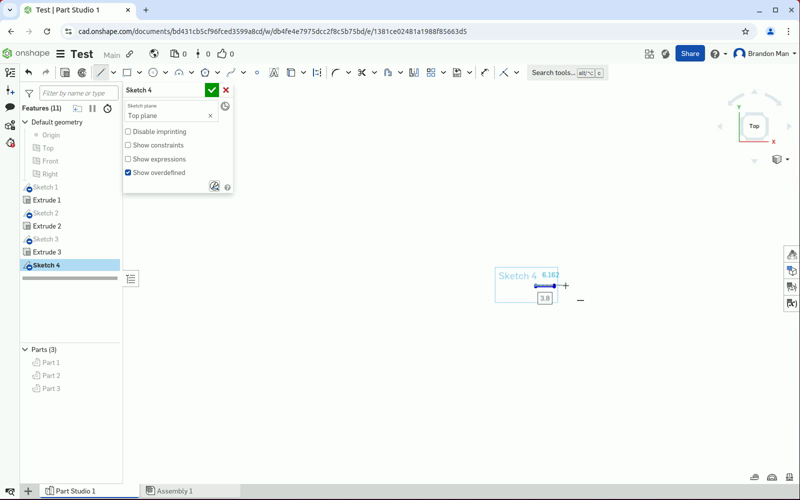
key_down(shift)
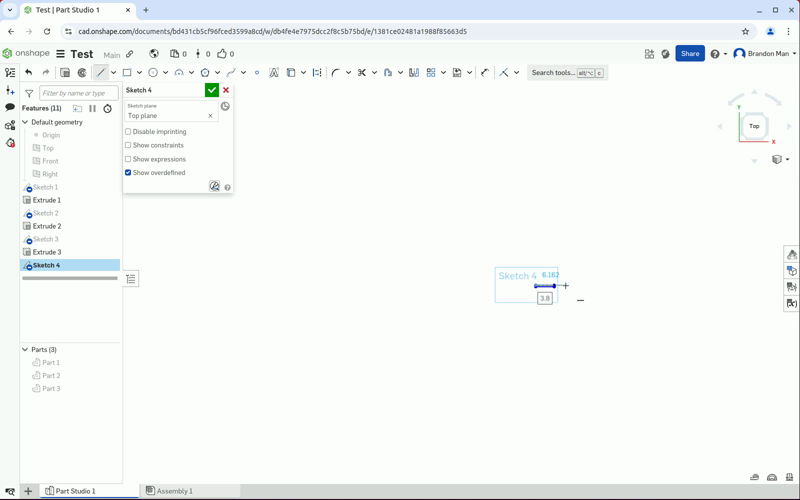
mouse_move(535, 286)
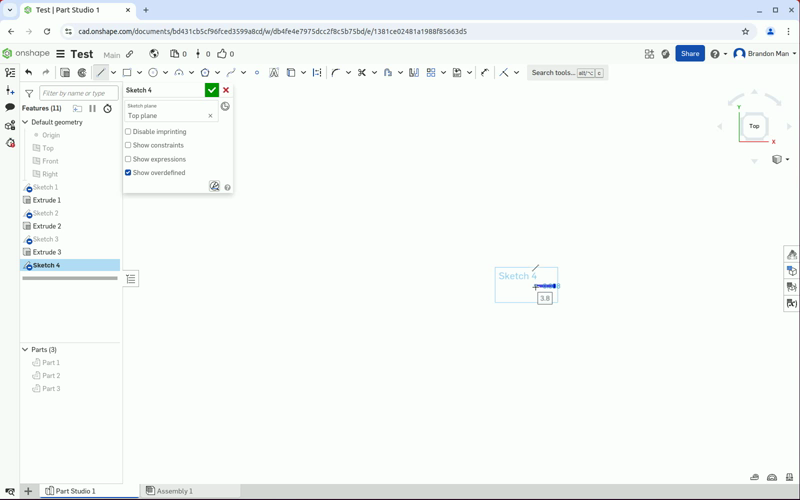
scroll(6)
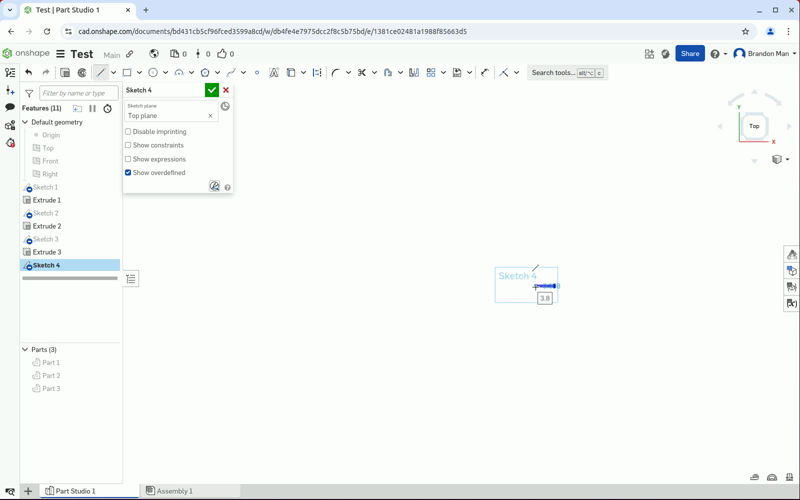
scroll(6)
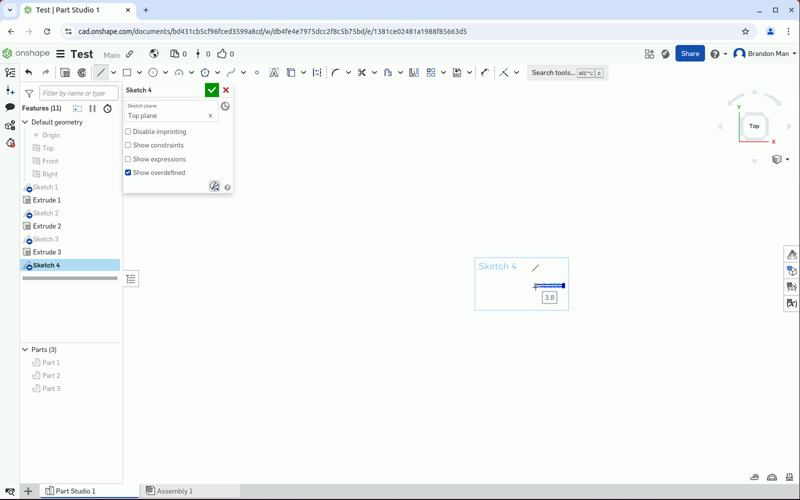
scroll(6)
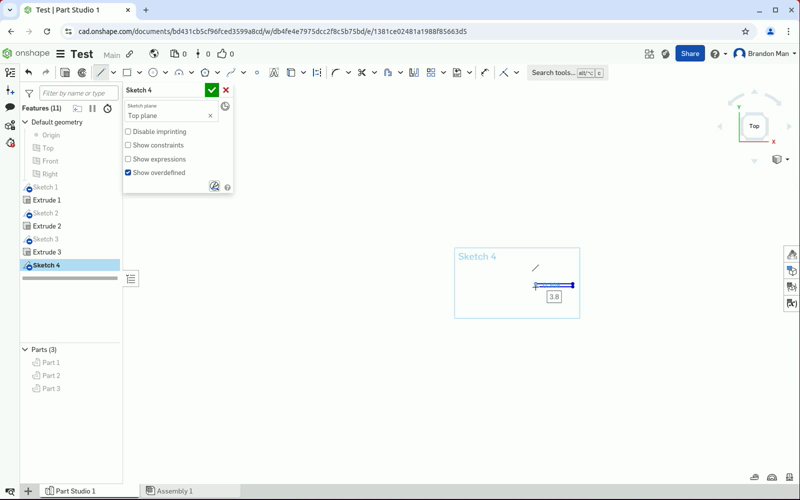
scroll(6)
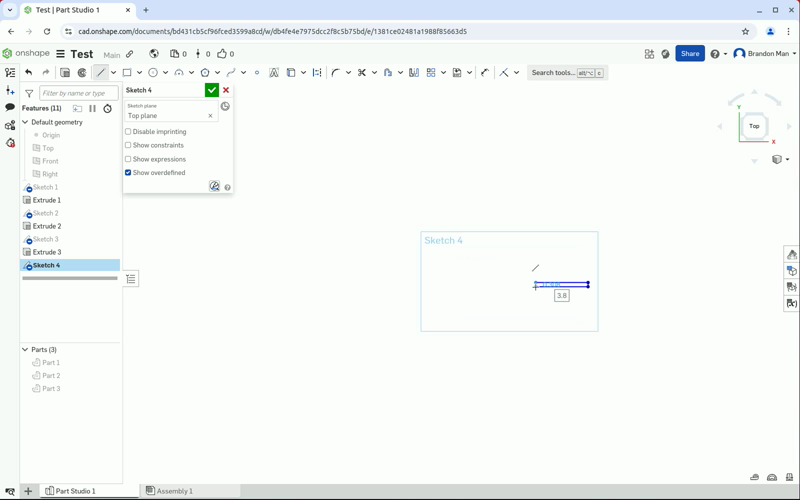
scroll(6)
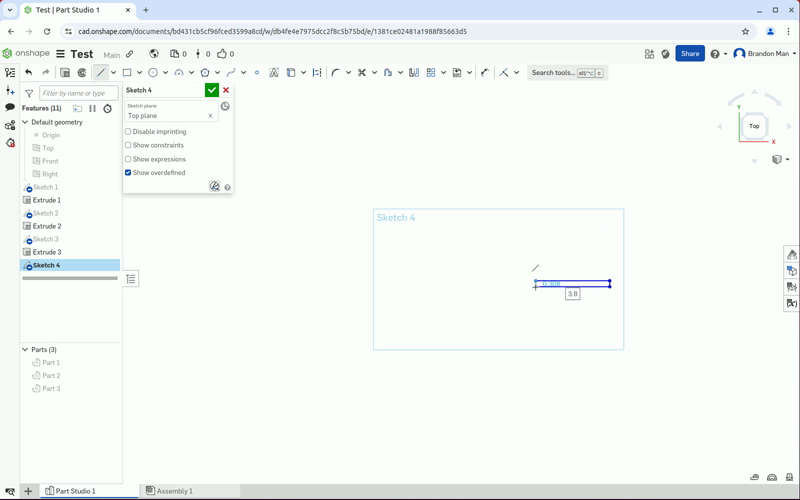
scroll(6)
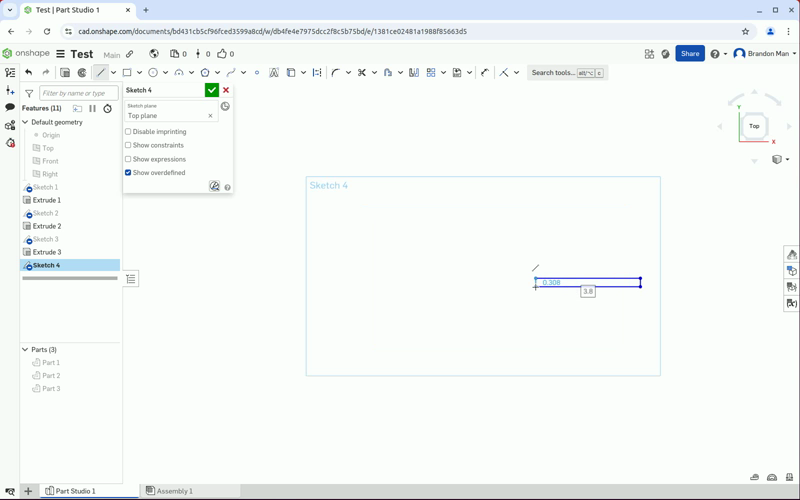
scroll(6)
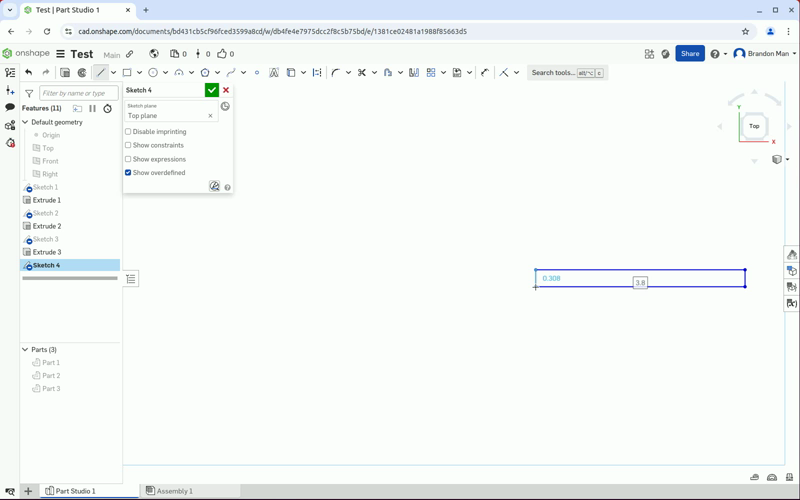
key_up(shift)
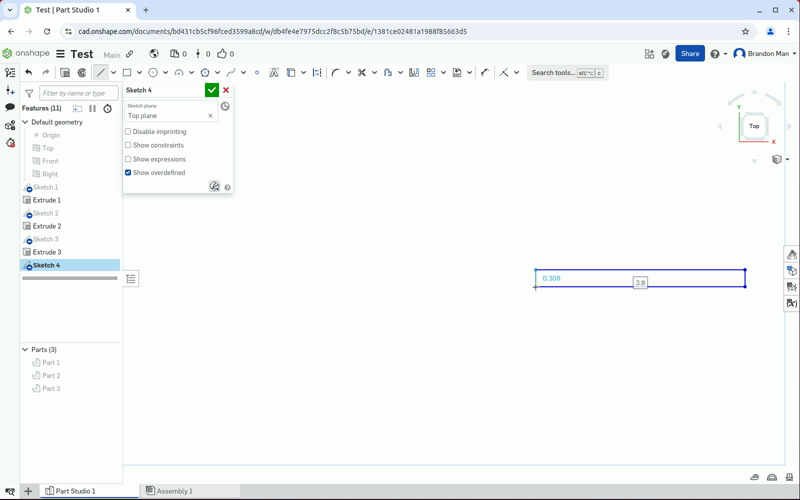
click(535, 286)
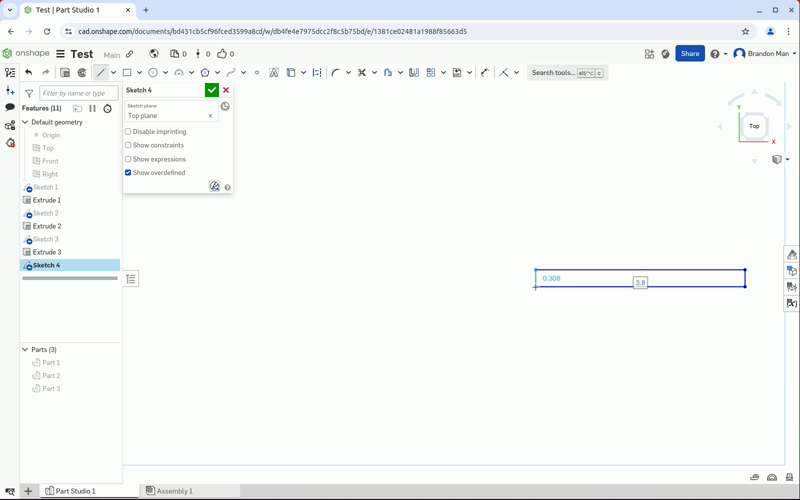
scroll(-6)
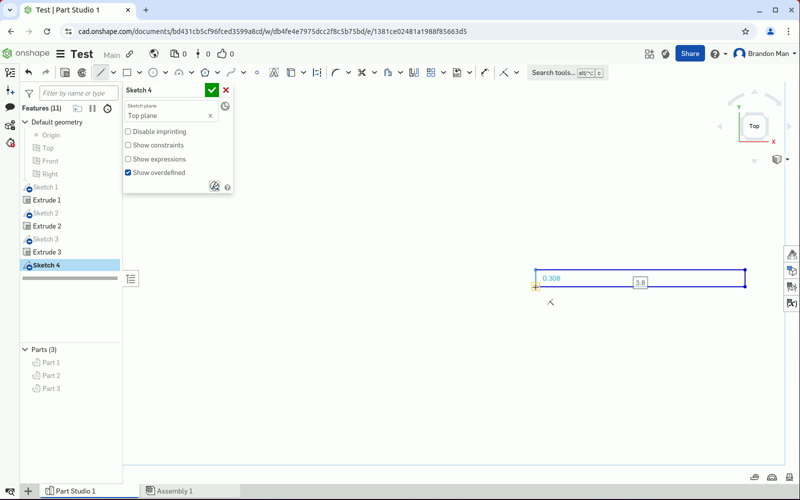
scroll(-6)
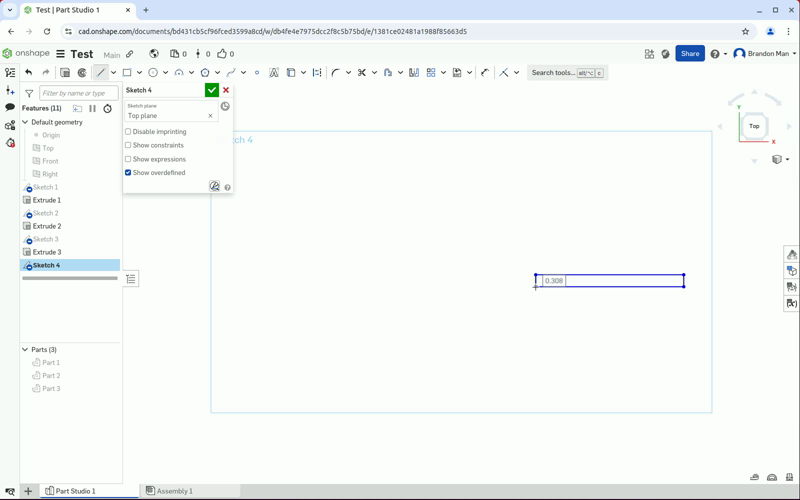
scroll(-6)
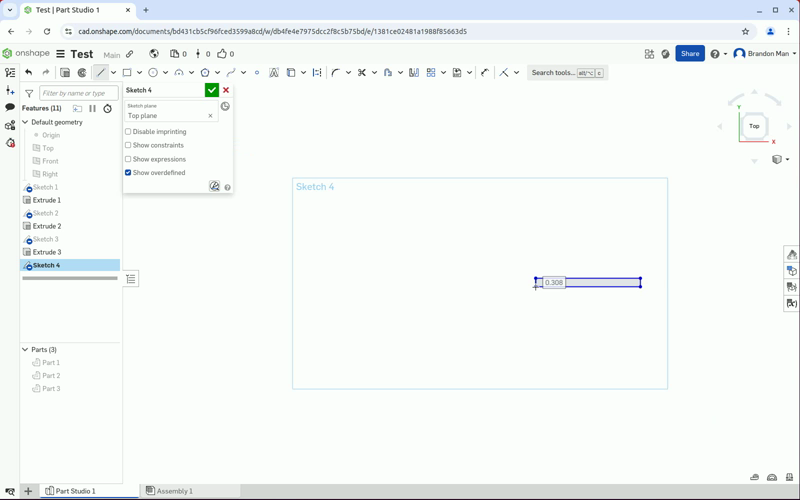
scroll(-6)
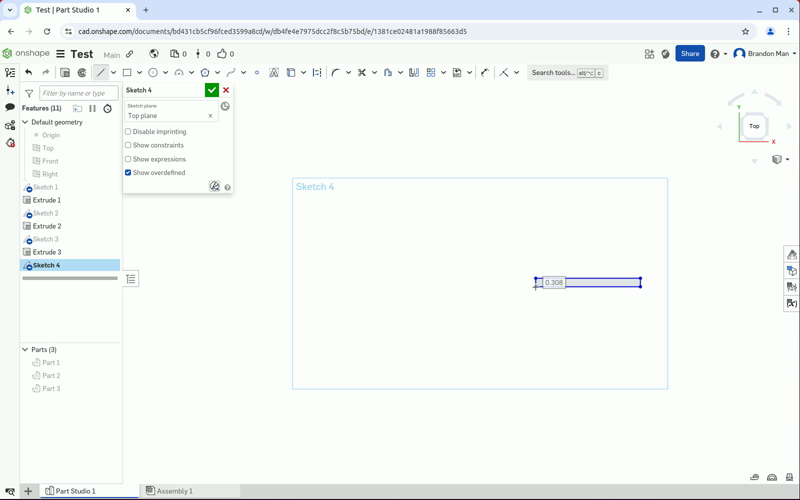
scroll(-6)
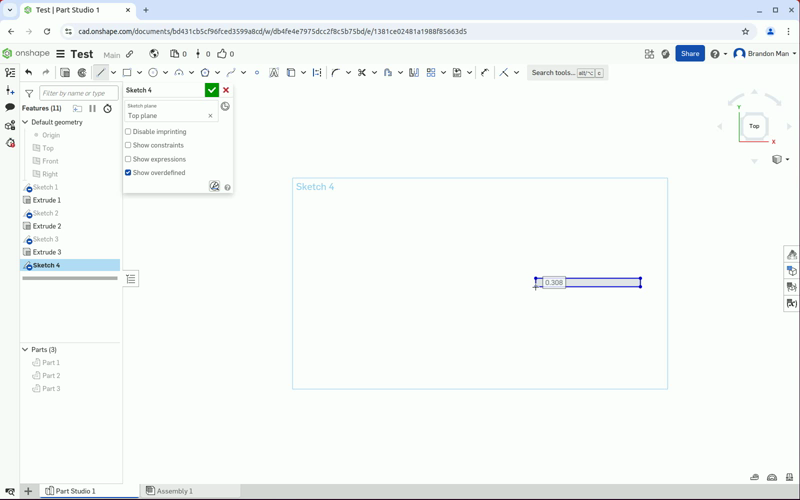
scroll(-6)
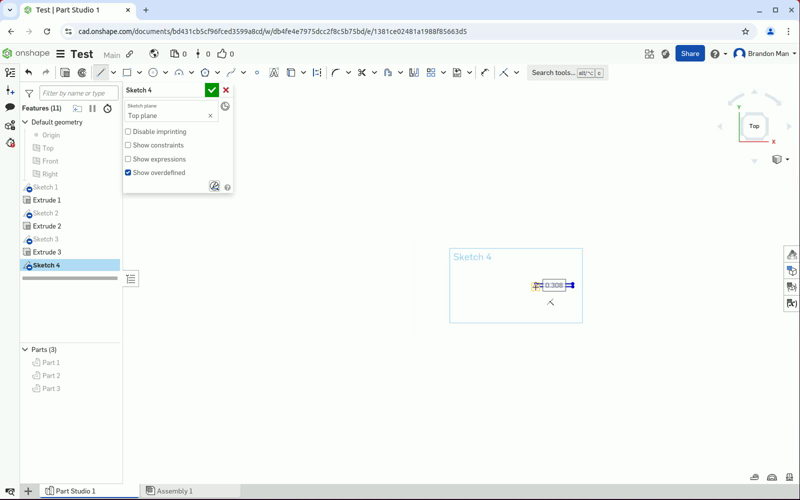
scroll(-6)
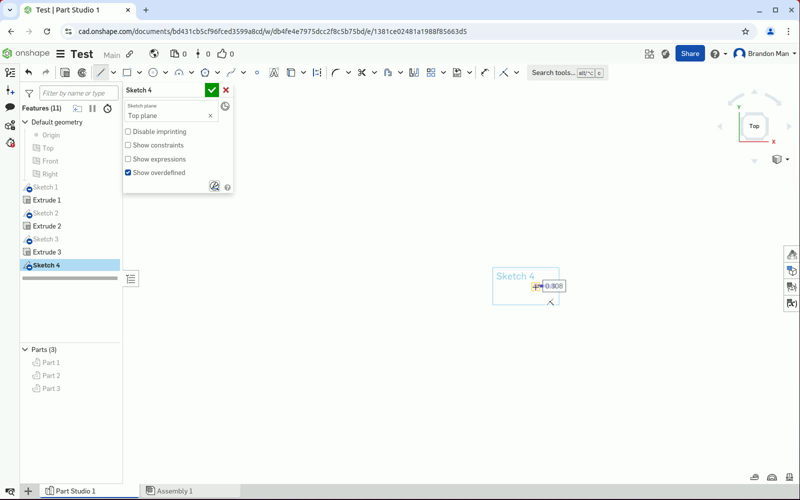
key(esc)
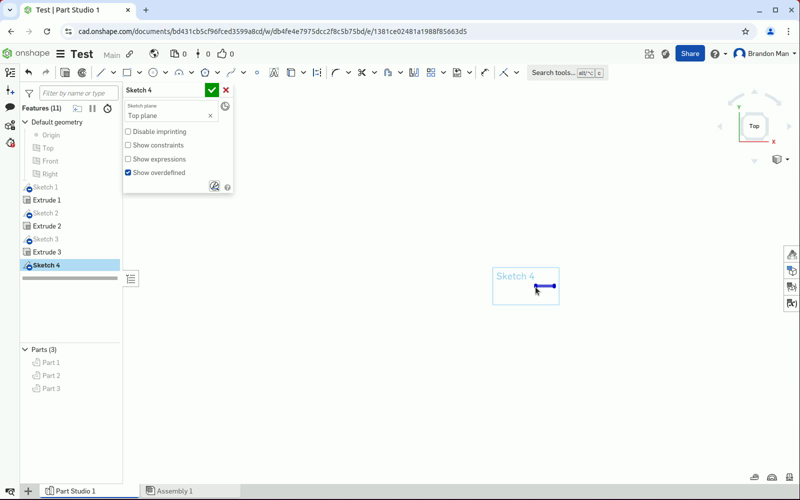
mouse_move(547, 285)
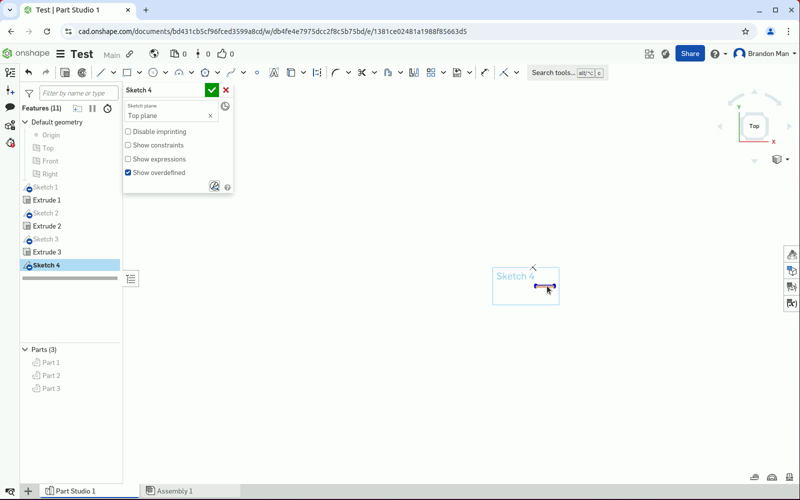
scroll(6)
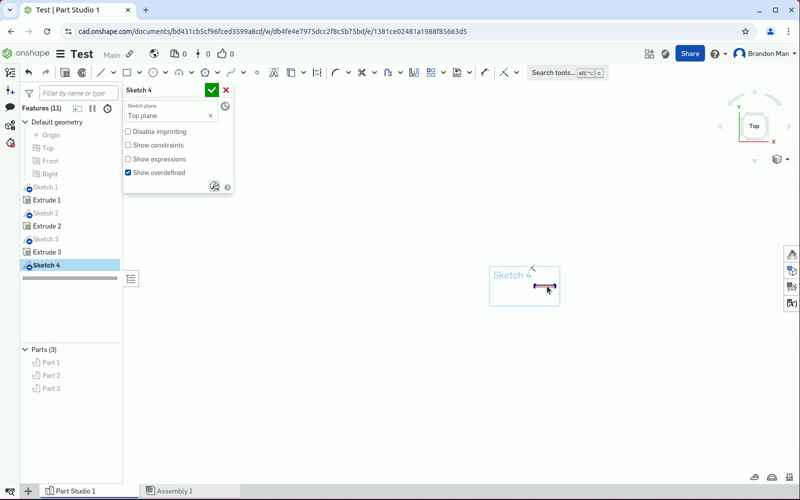
scroll(6)
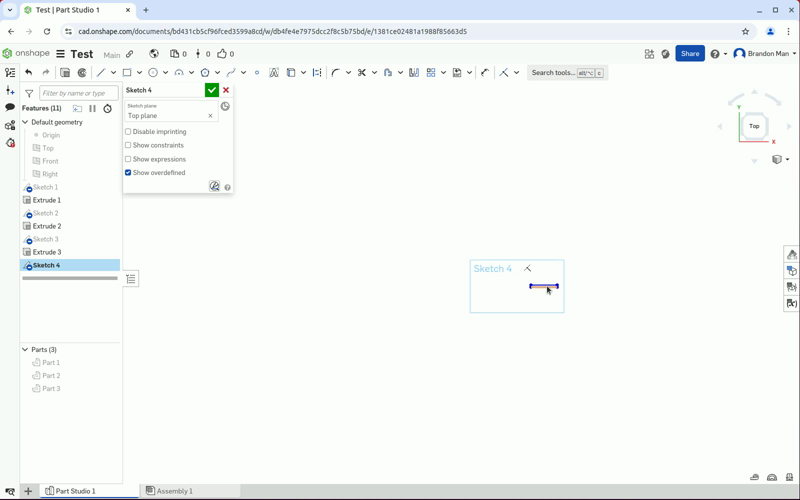
scroll(6)
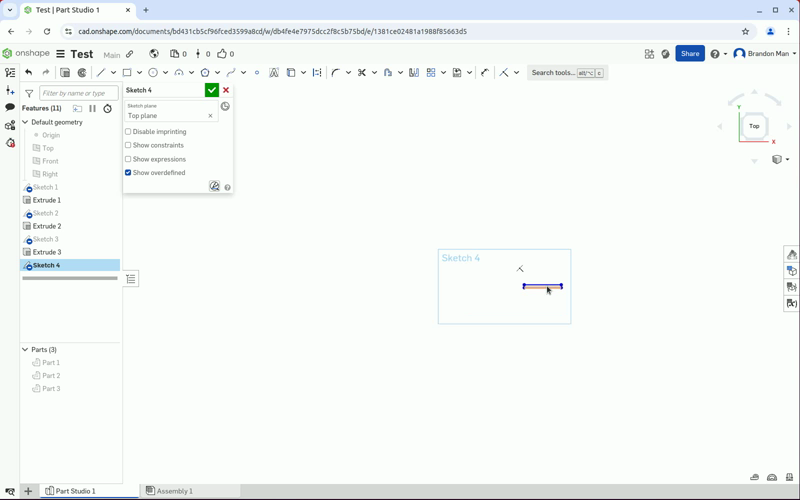
scroll(6)
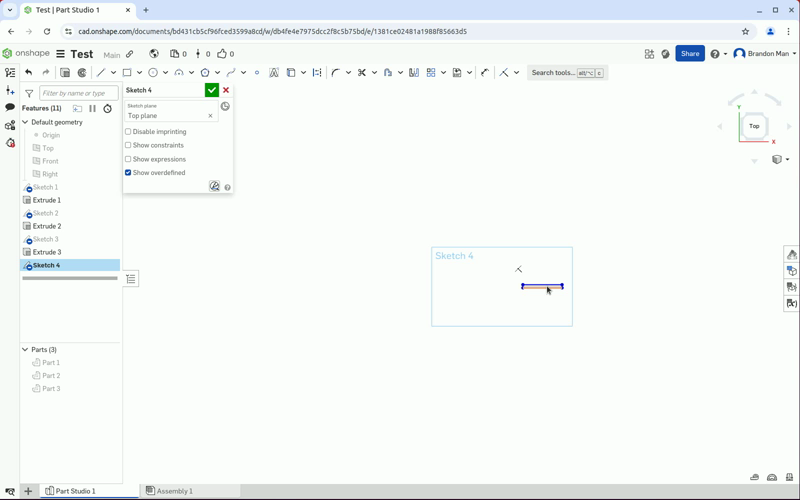
scroll(6)
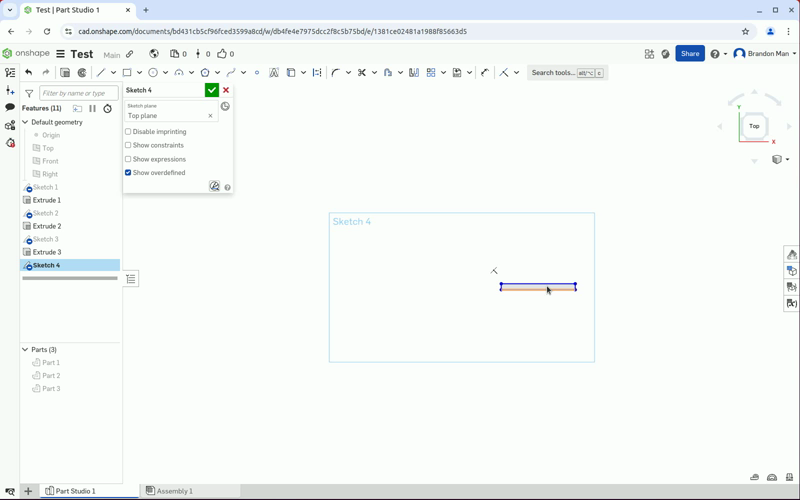
scroll(6)
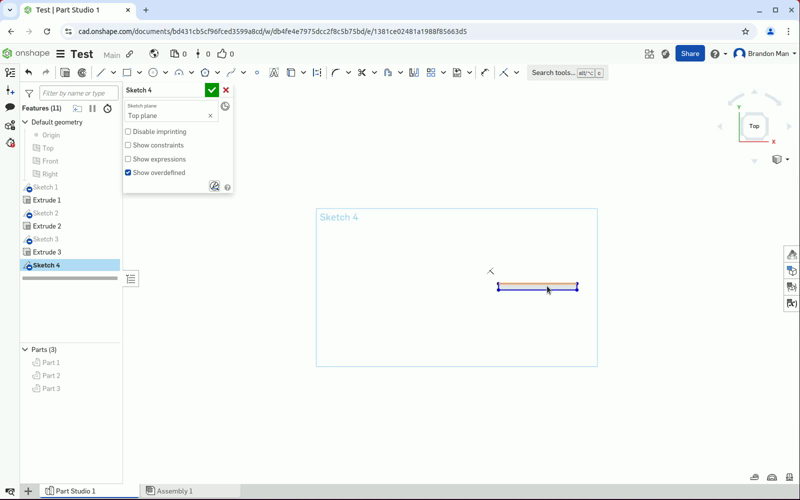
scroll(6)
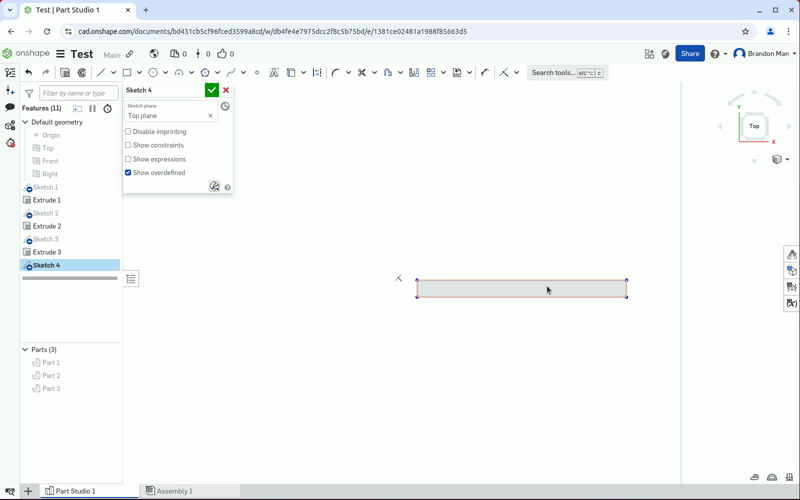
click(547, 285)
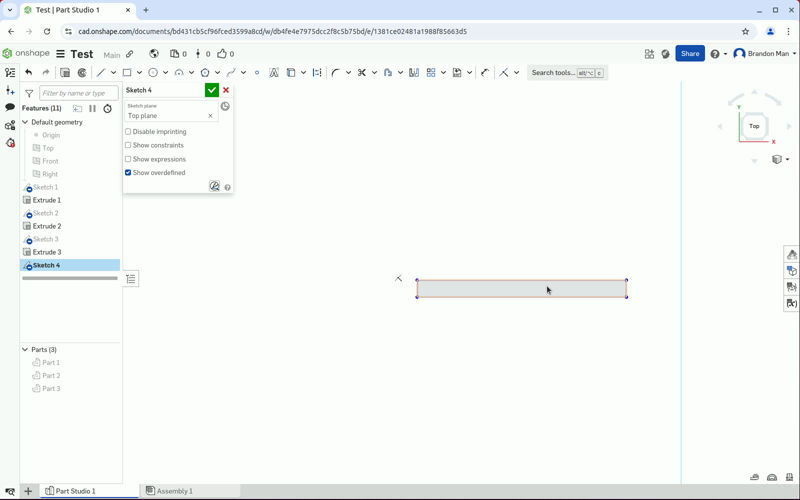
scroll(-6)
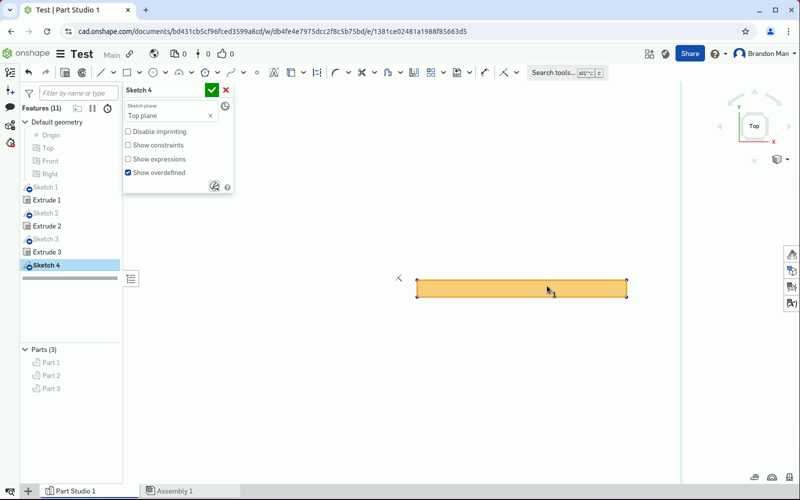
scroll(-6)
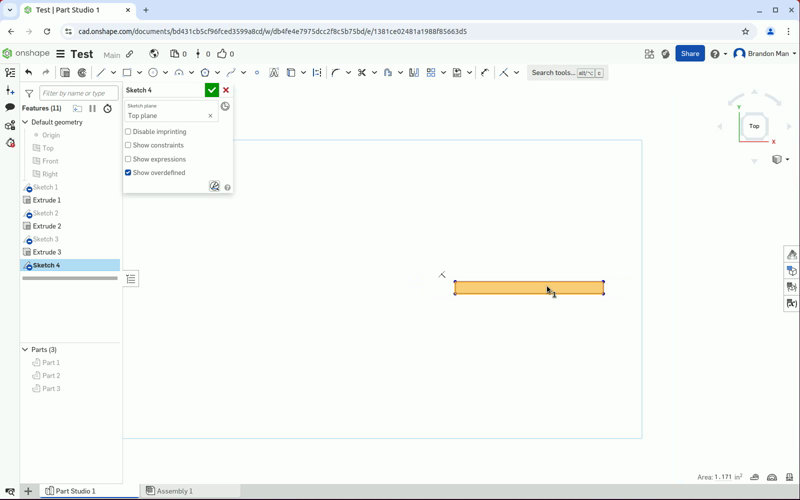
scroll(-6)
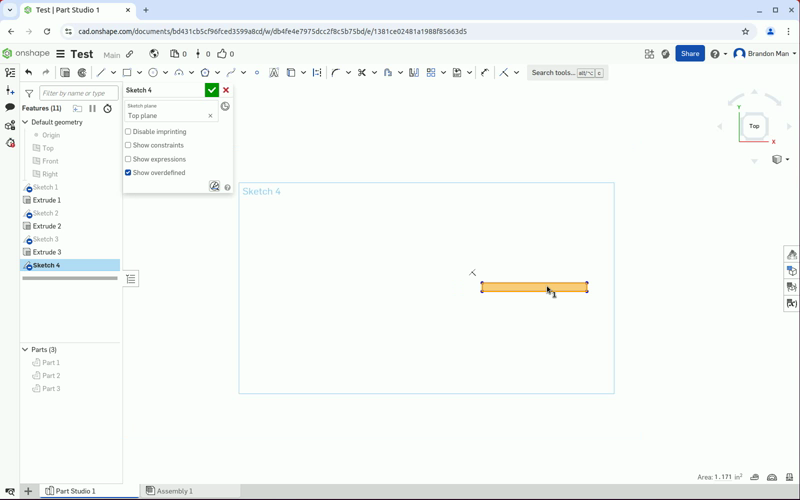
scroll(-6)
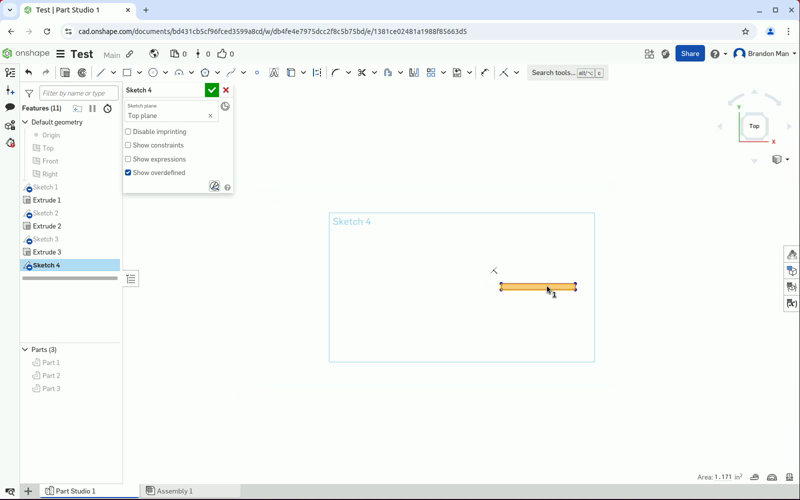
scroll(-6)
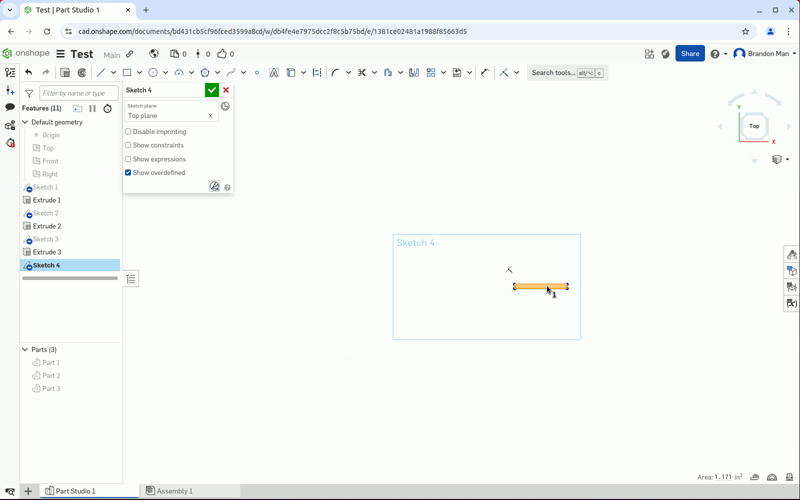
scroll(-6)
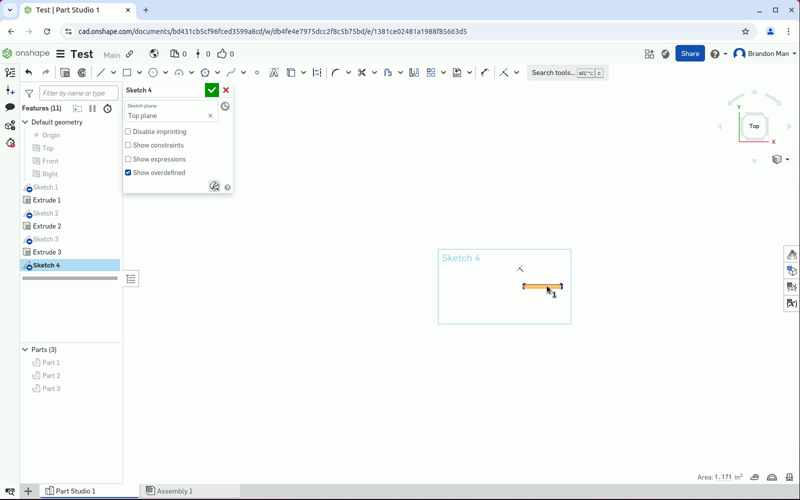
scroll(-6)
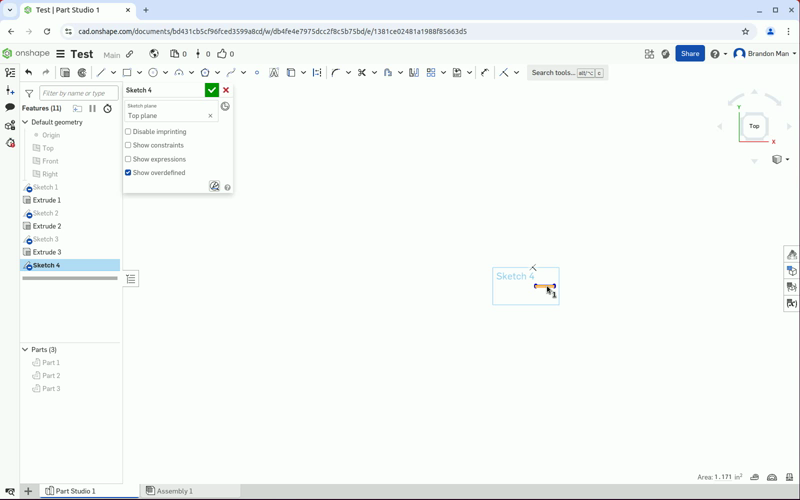
mouse_move(73, 352)
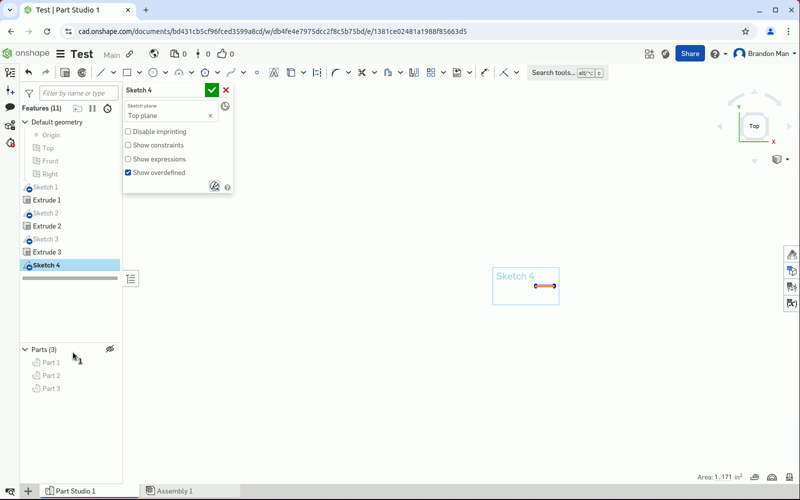
key(shift+y)
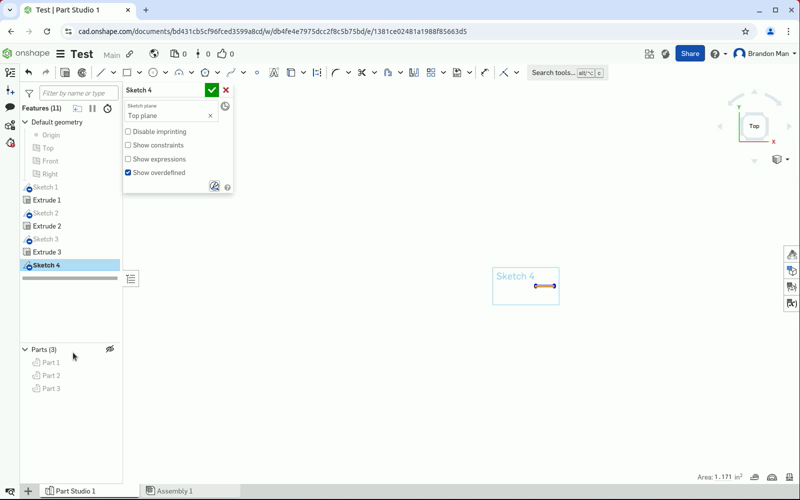
key(shift+e)
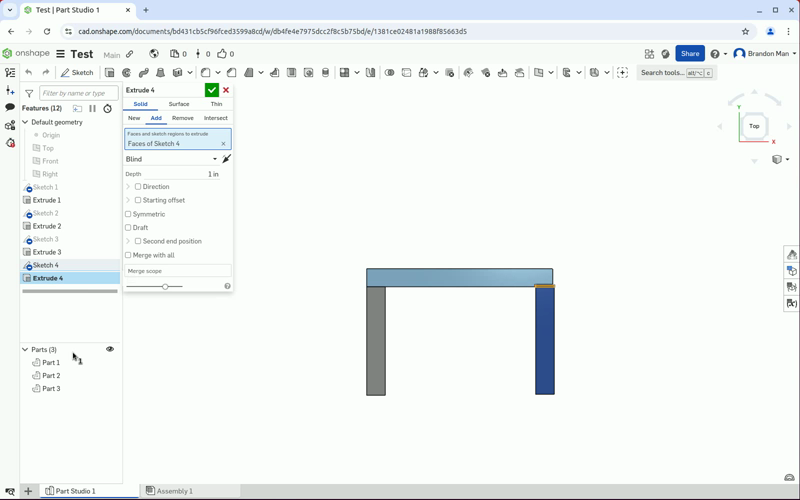
mouse_move(143, 106)
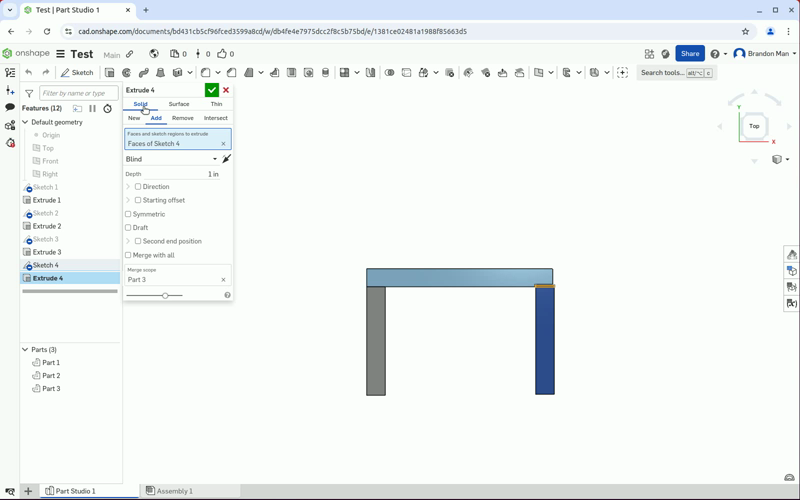
click(143, 106)
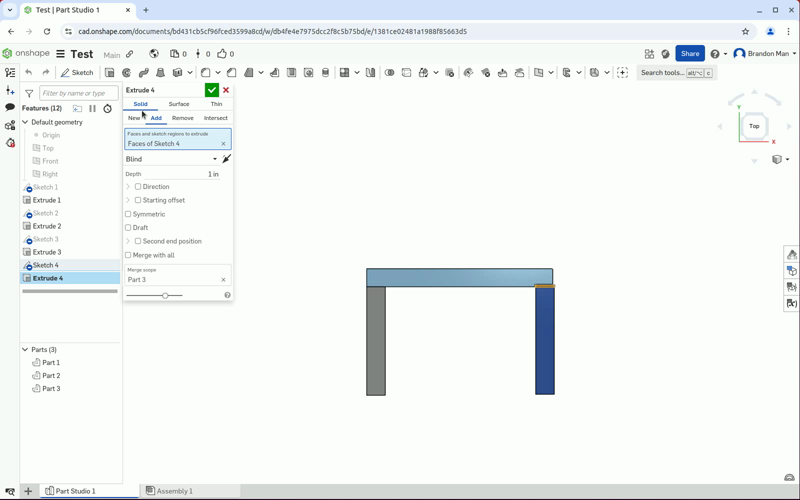
mouse_move(137, 120)
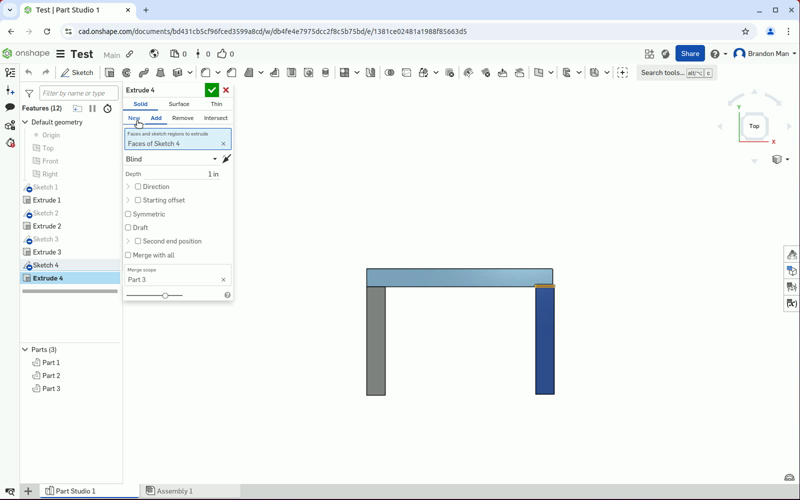
click(137, 120)
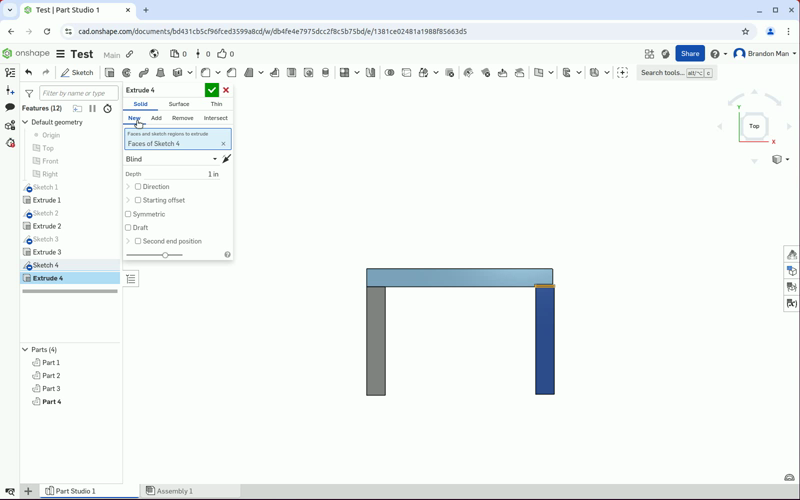
key(tab, 4)
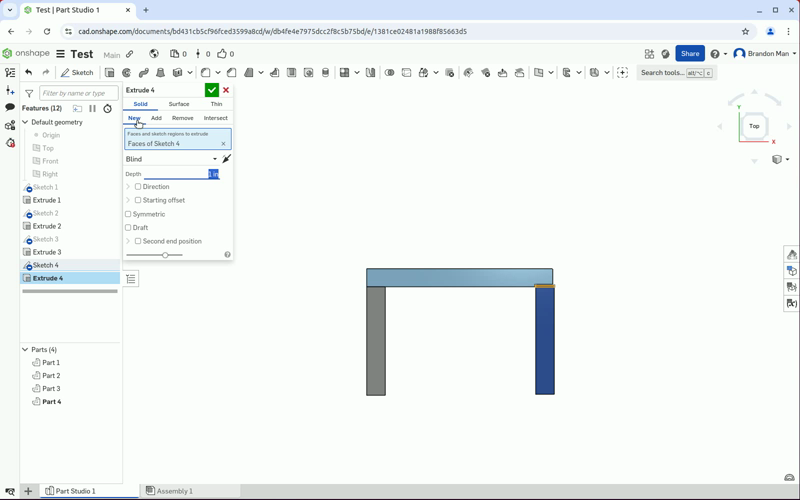
text(8.906)
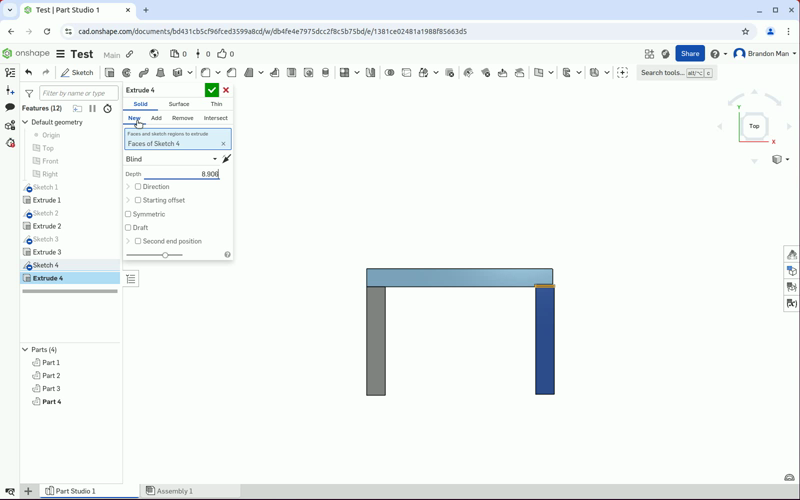
key(enter)
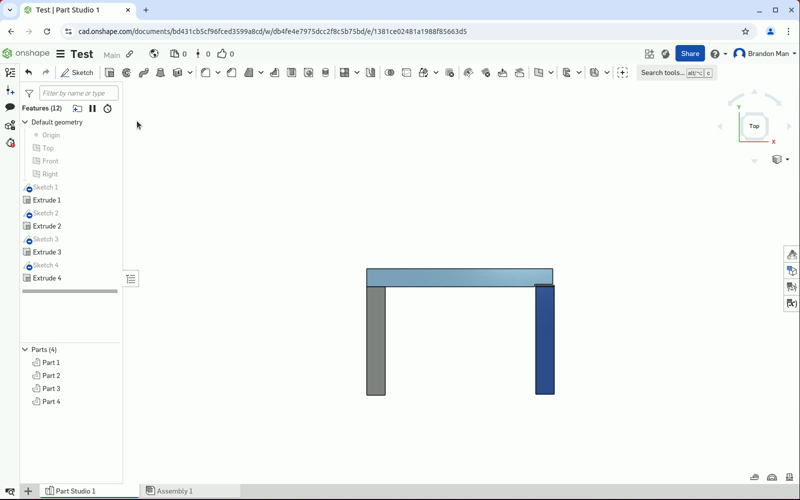
key(shift+h)
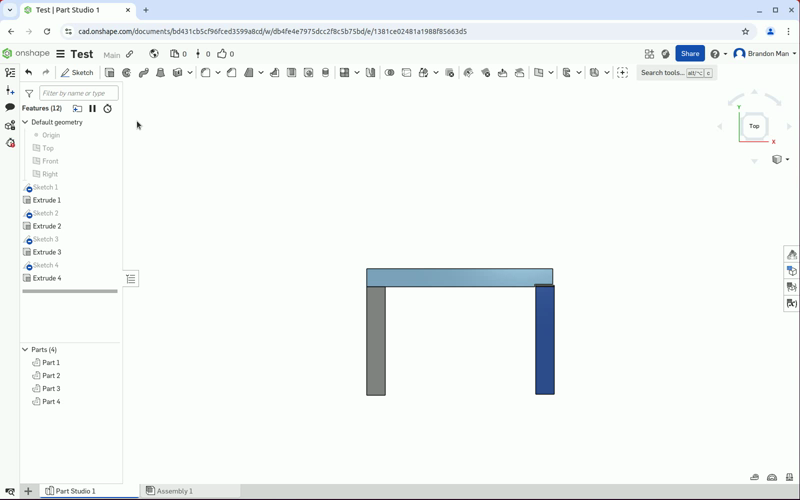
key(shift+h)
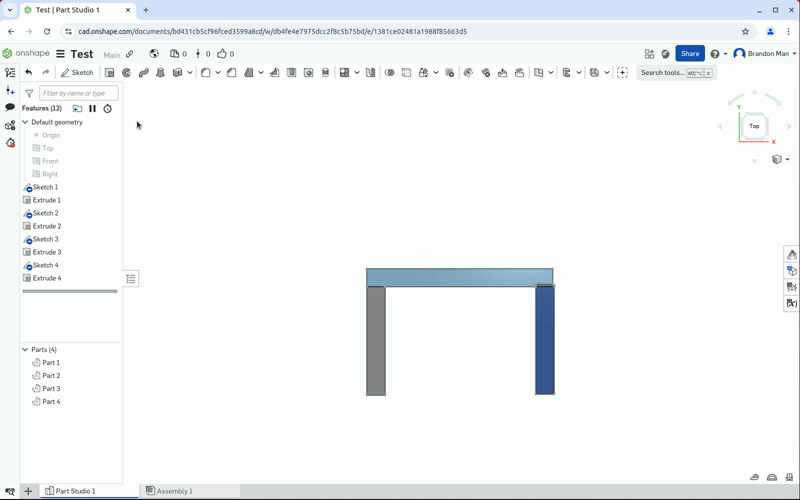
key(shift+7)
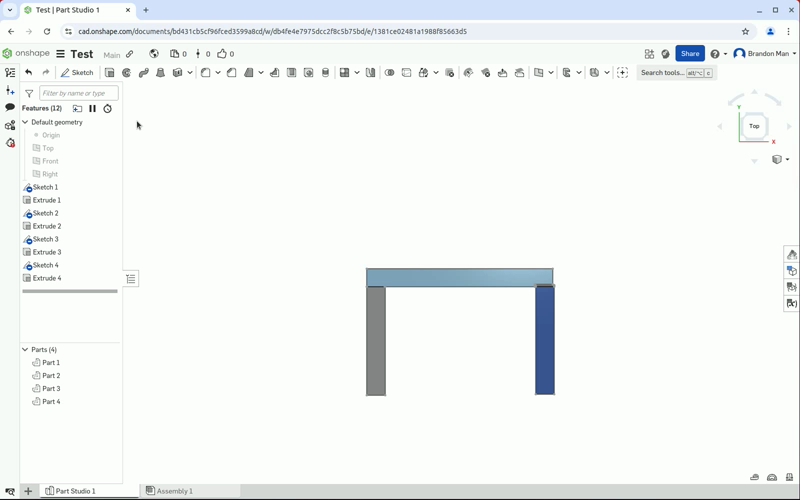
key(up, 3)
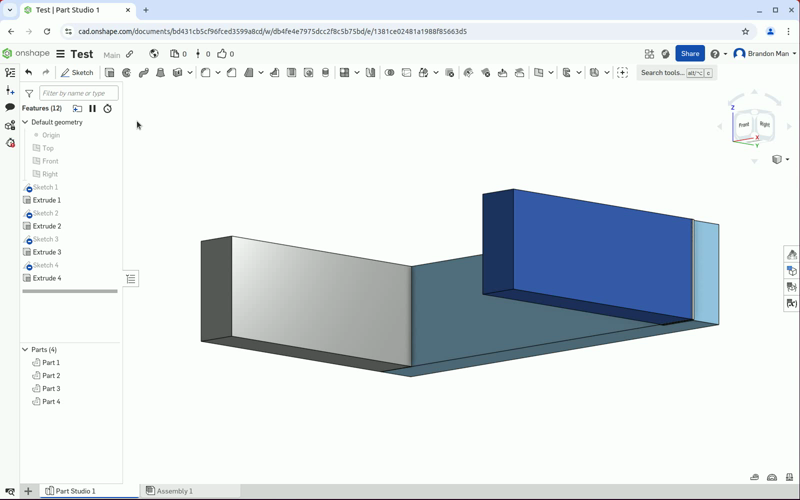
key(left, 3)
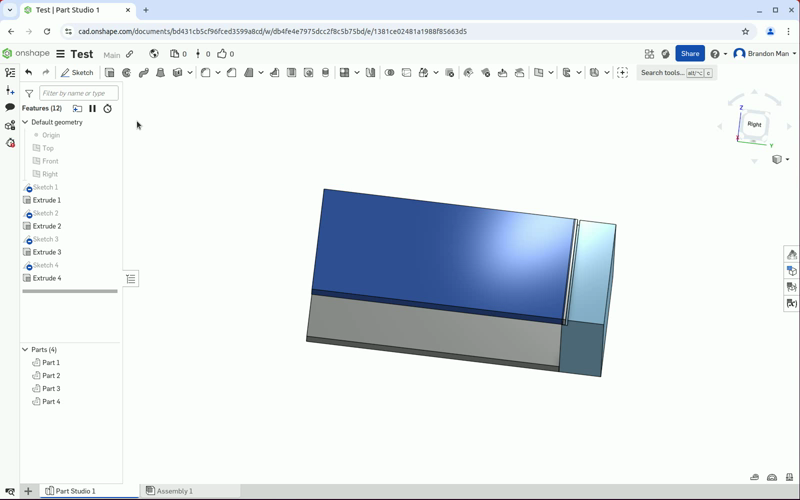
key(right, 3)
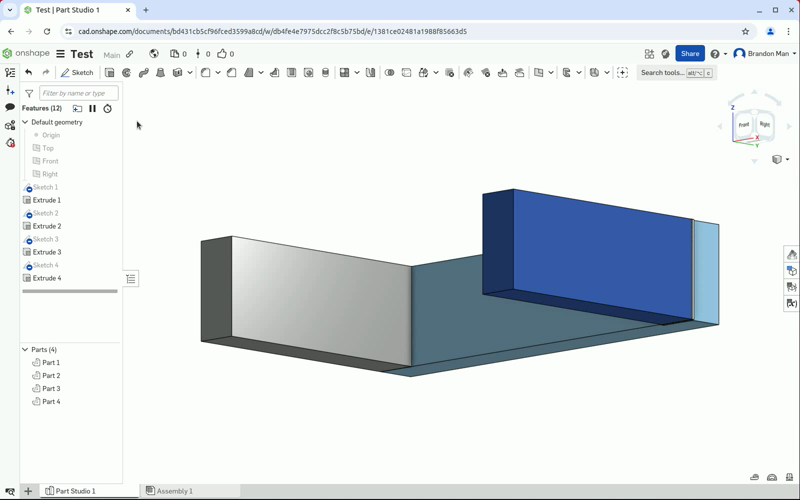
key(down, 3)
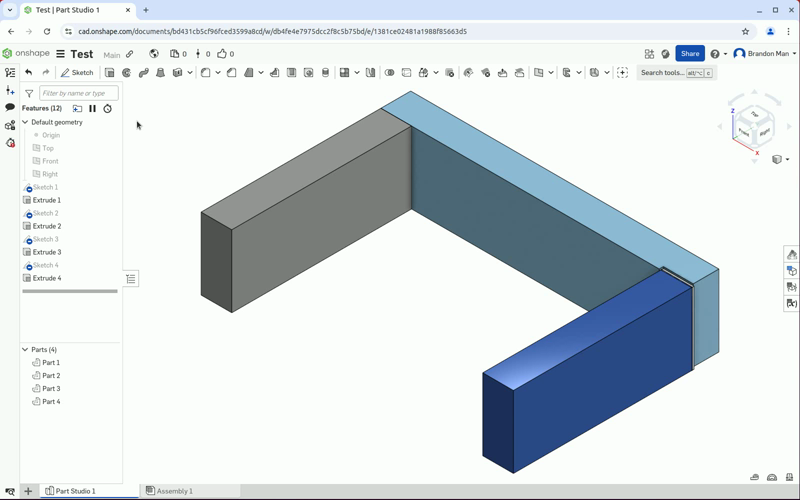
mouse_move(73, 189)
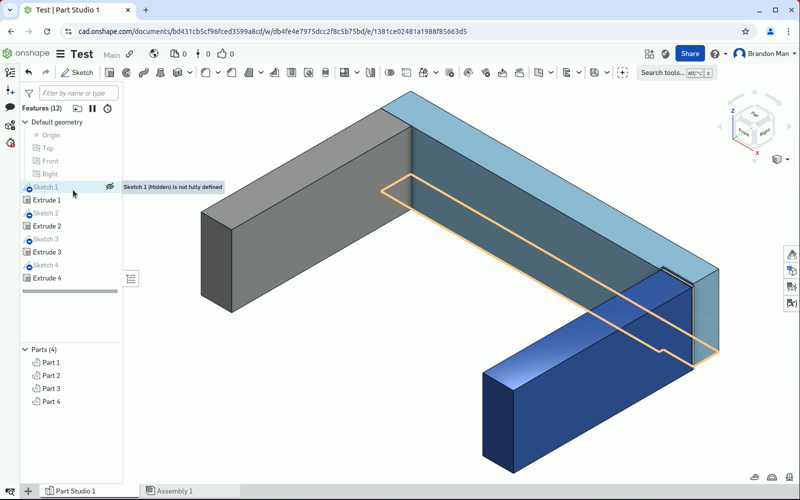
click(73, 189)